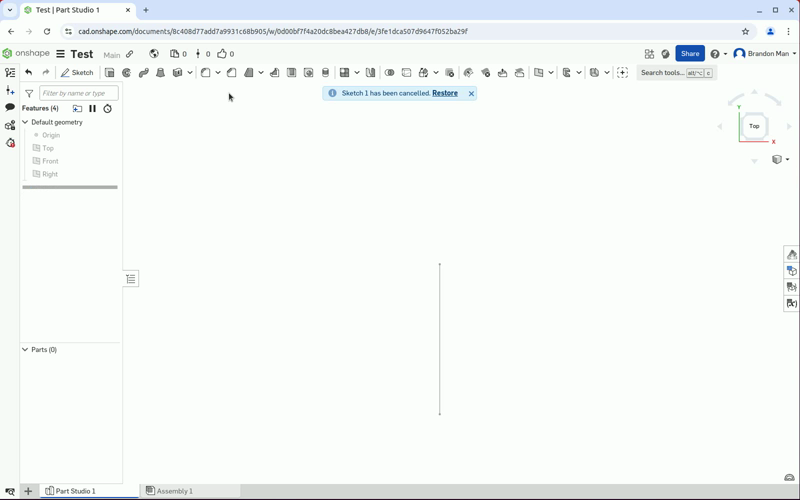
key(shift+h)
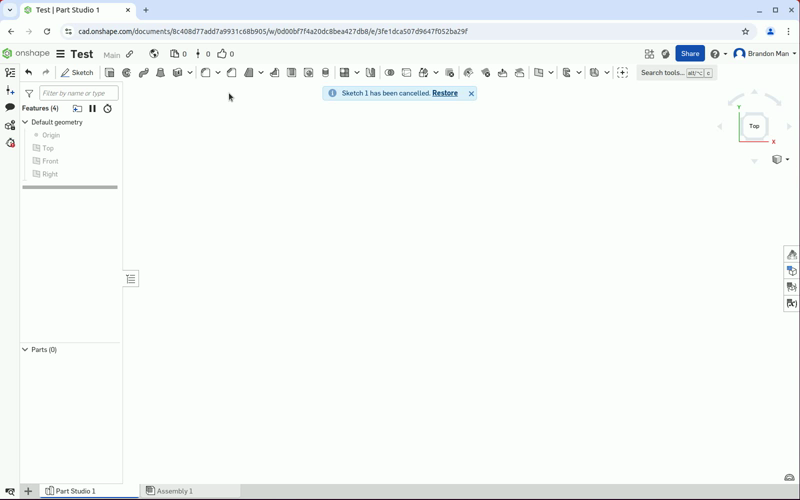
key(shift+s)
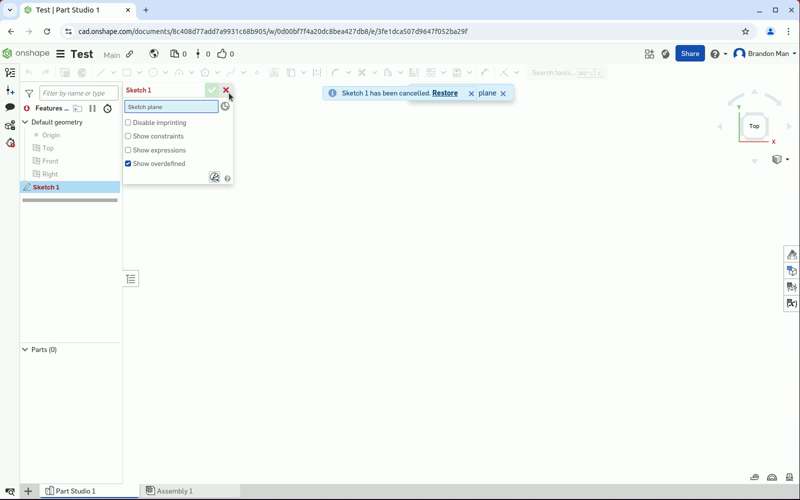
mouse_move(73, 150)
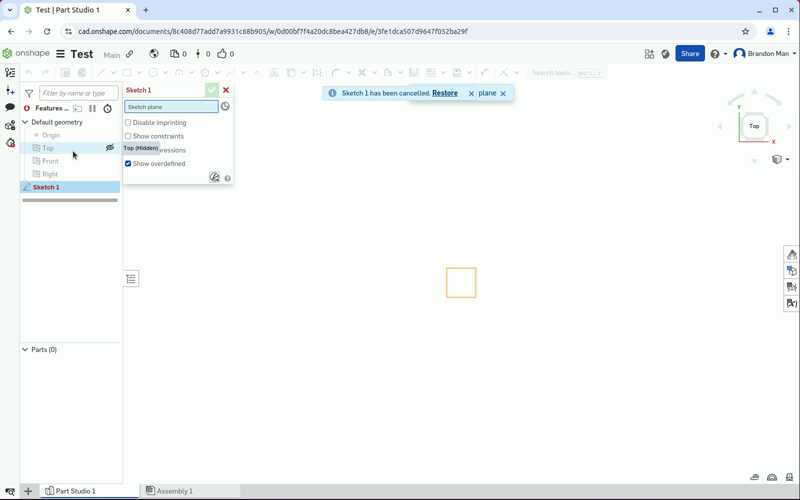
click(73, 150)
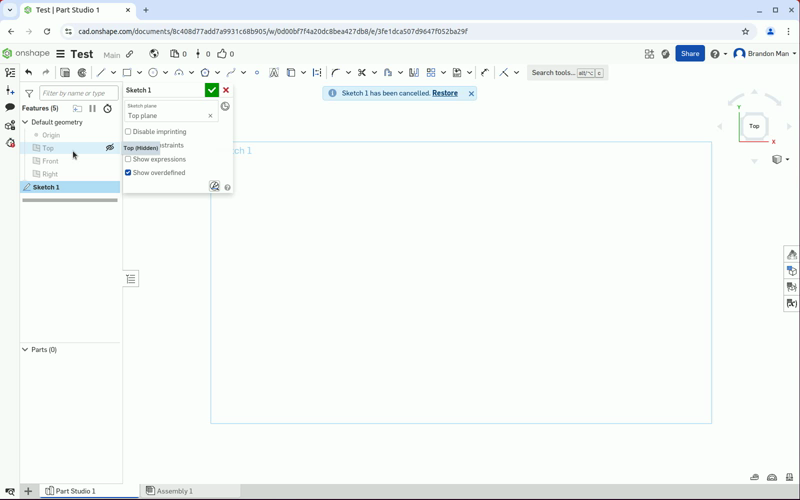
mouse_move(73, 352)
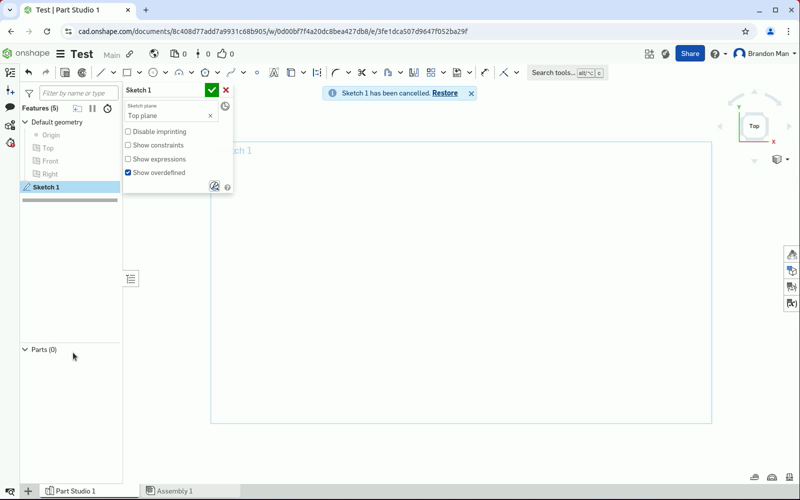
key(y)
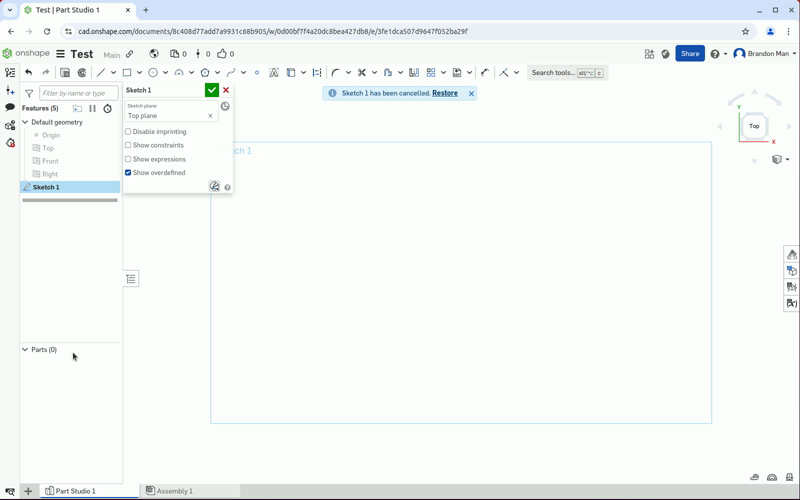
key(l)
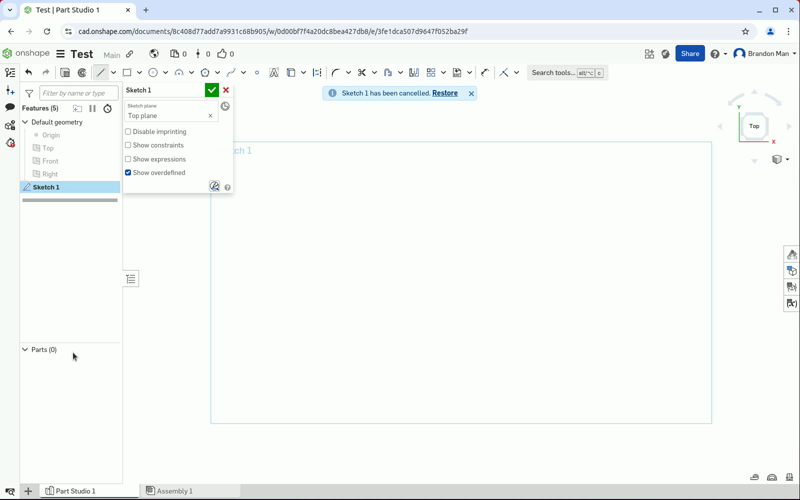
key_down(shift)
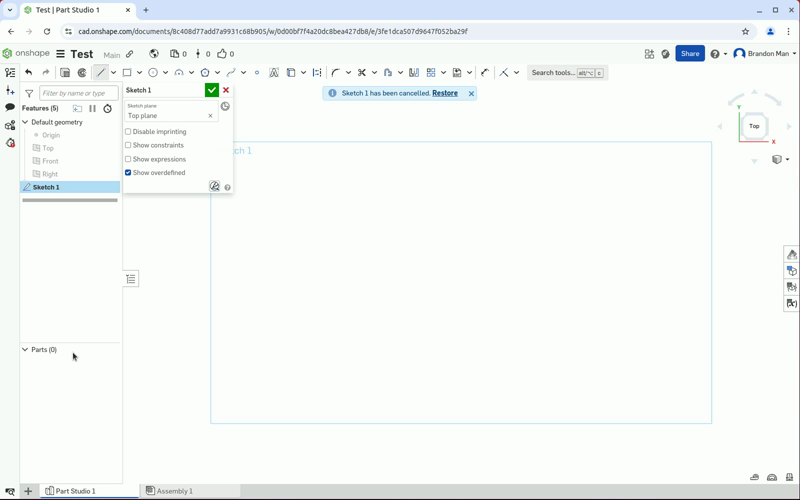
mouse_move(368, 375)
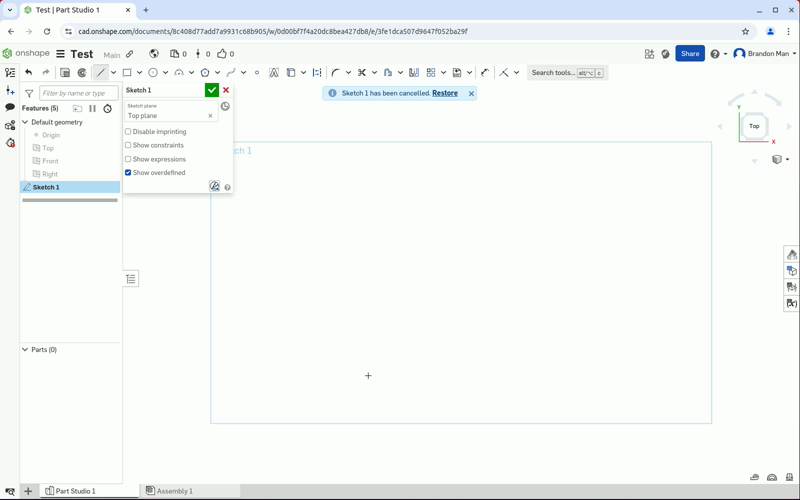
click(368, 375)
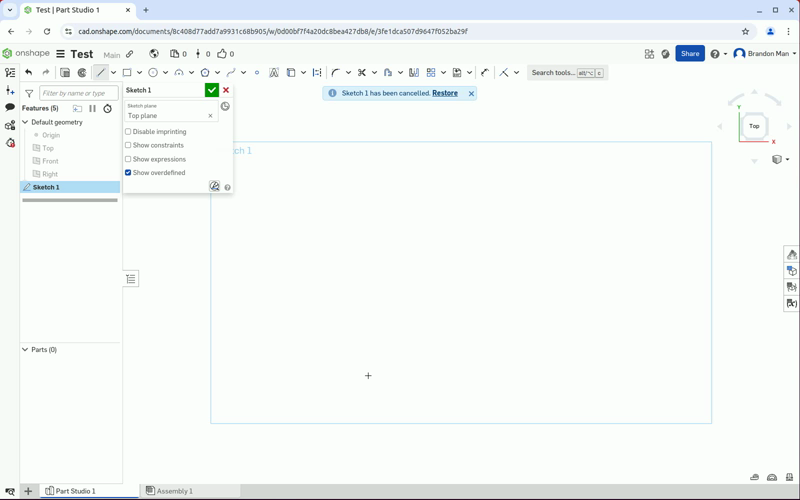
key_up(shift)
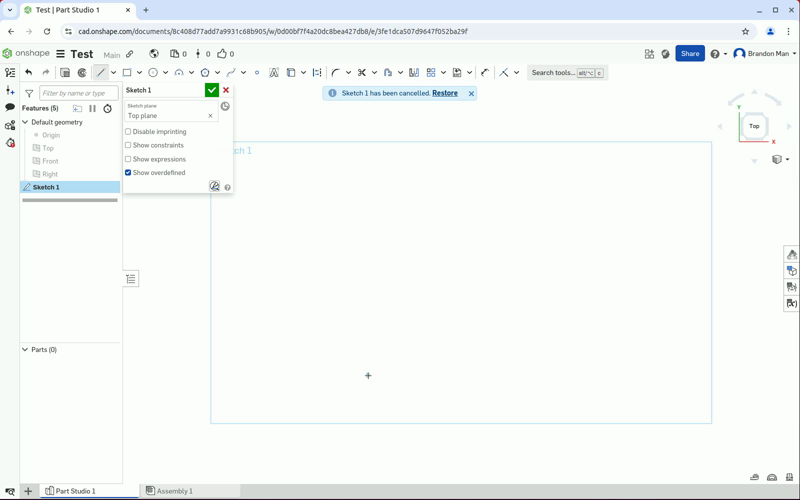
key_down(shift)
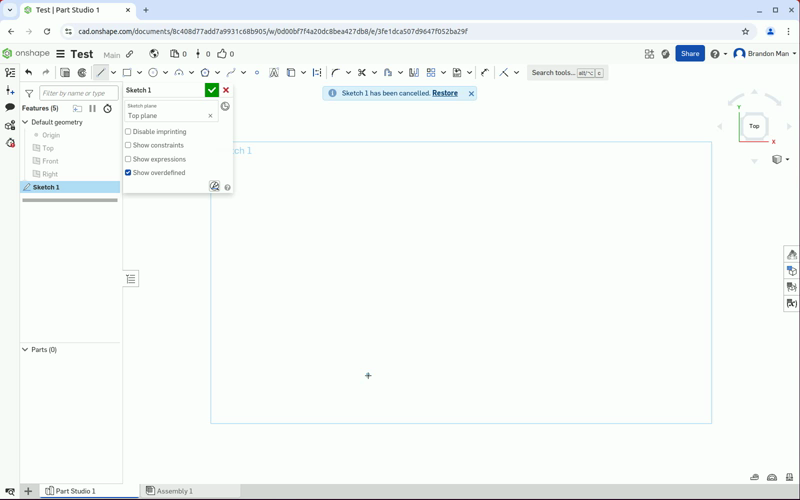
mouse_move(553, 375)
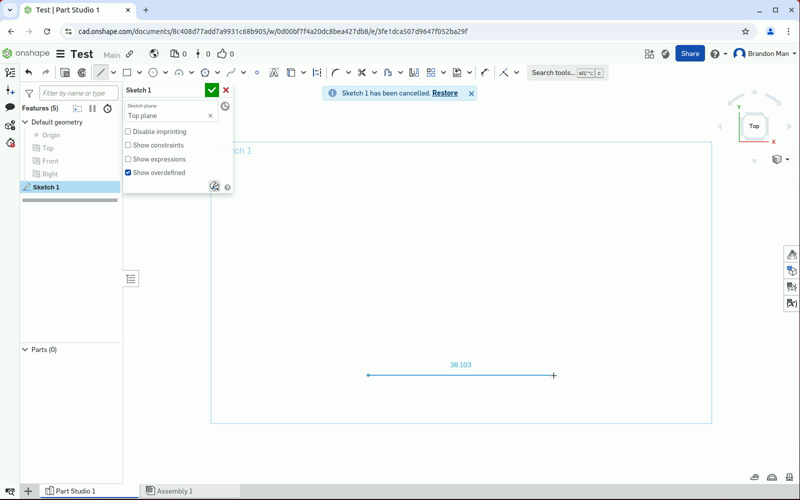
click(553, 375)
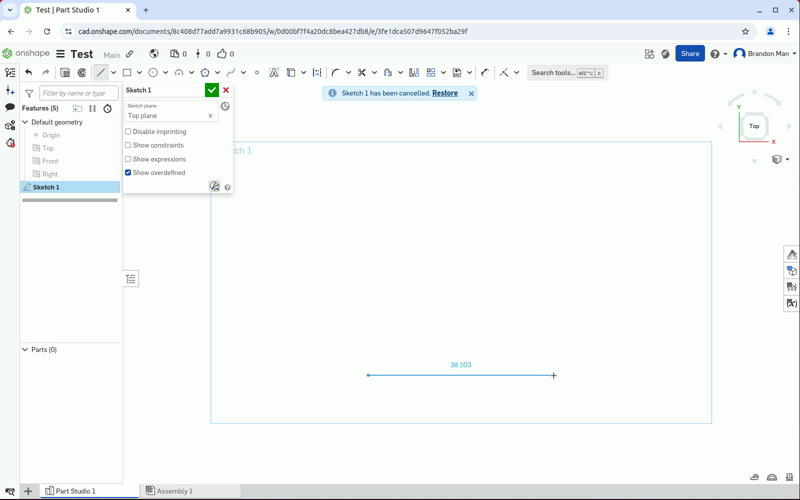
key_up(shift)
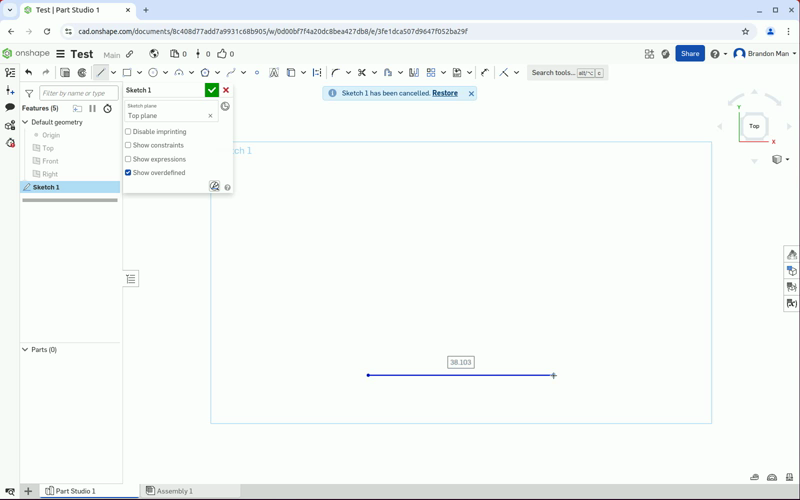
key_down(shift)
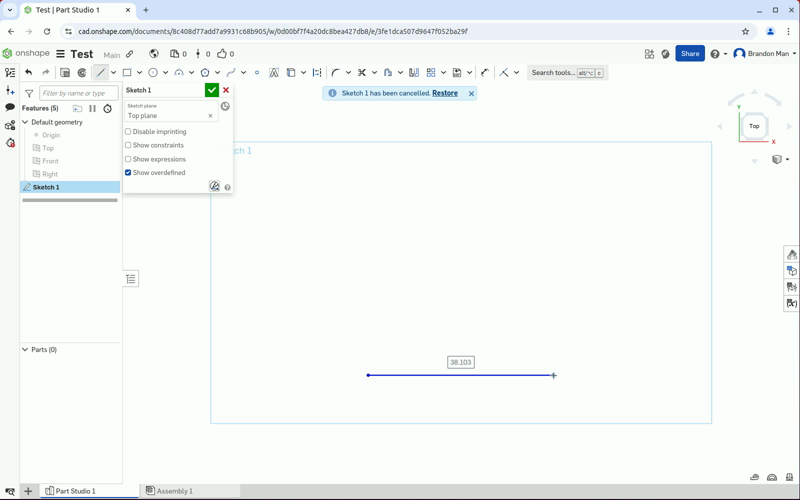
mouse_move(553, 189)
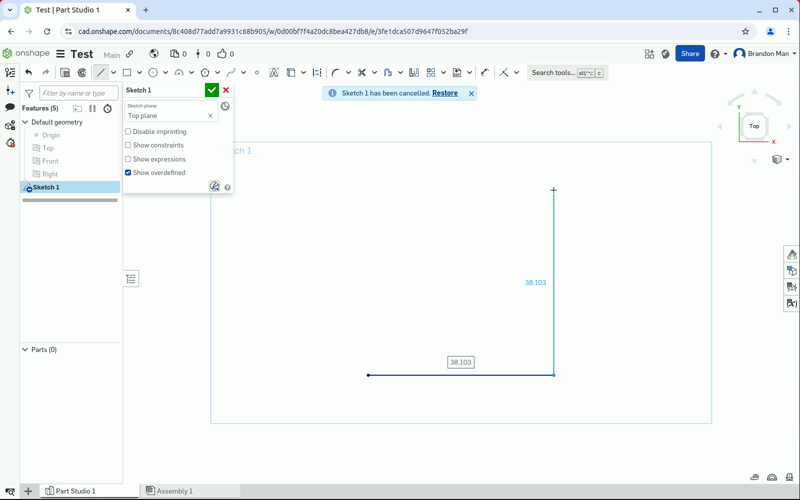
click(553, 189)
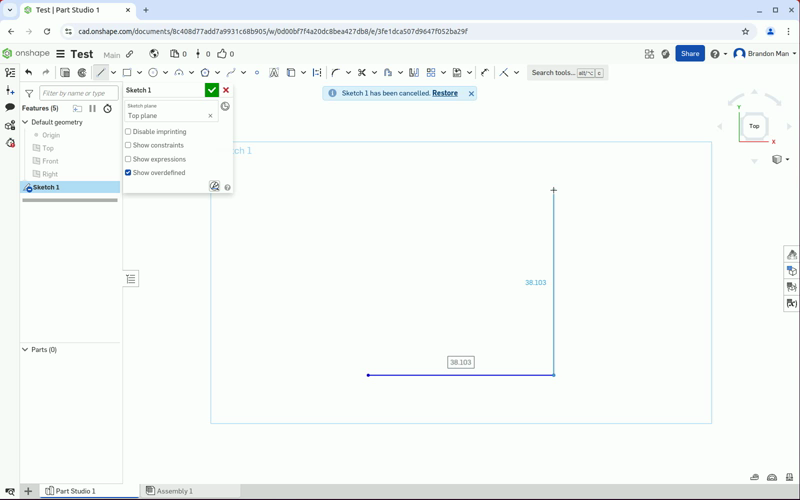
key_up(shift)
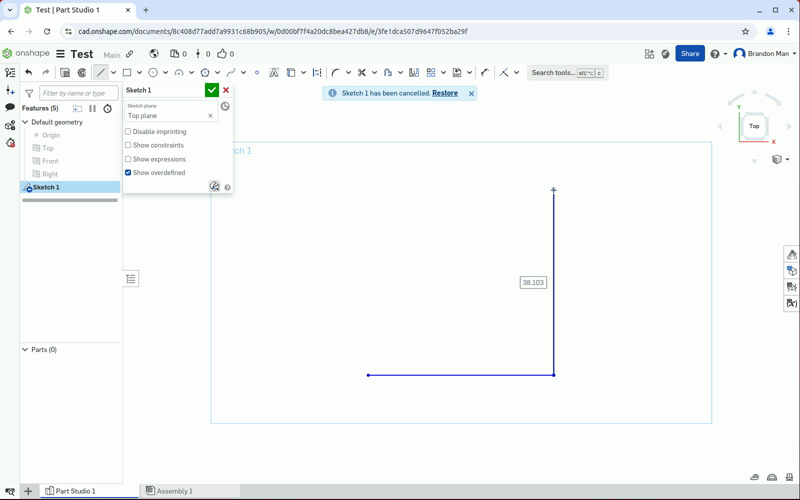
key_down(shift)
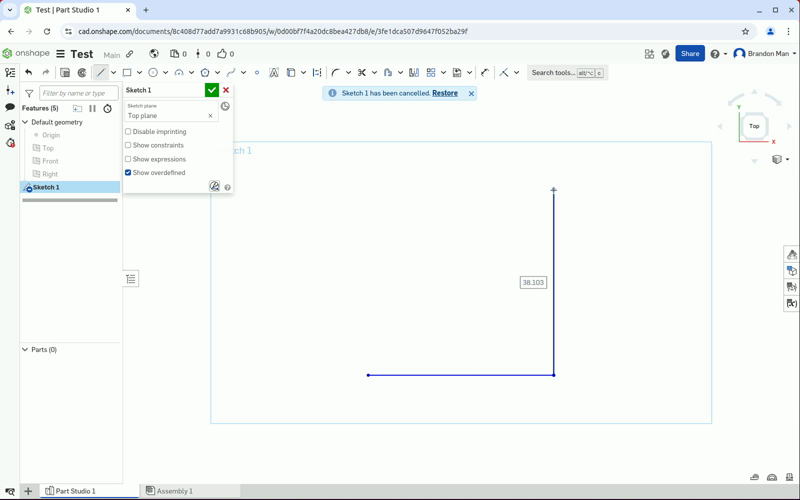
mouse_move(368, 189)
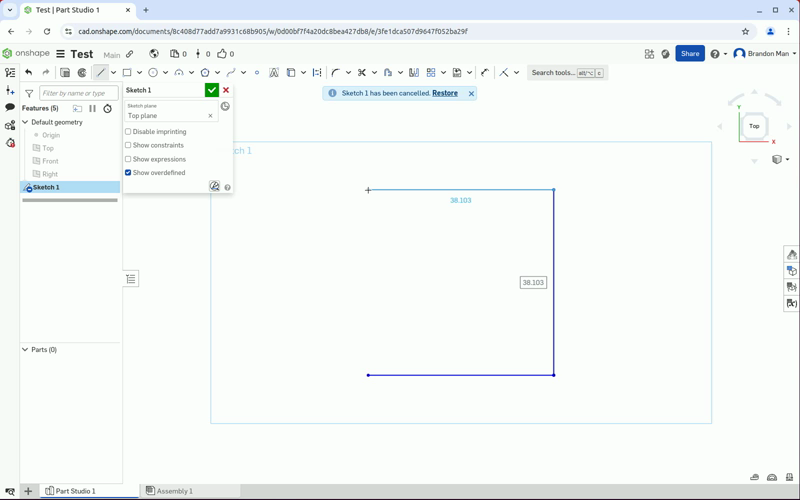
click(368, 189)
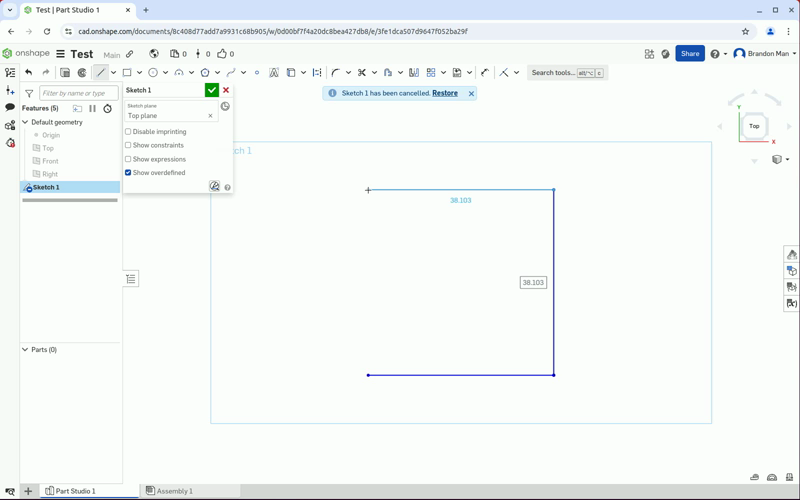
key_up(shift)
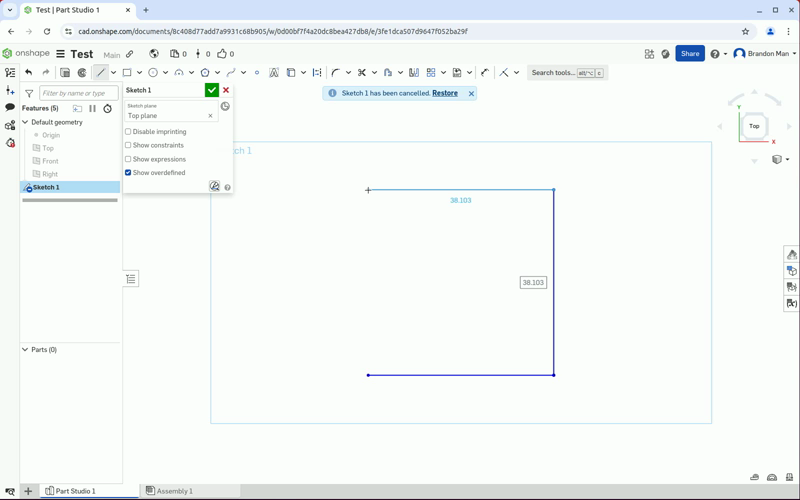
key_down(shift)
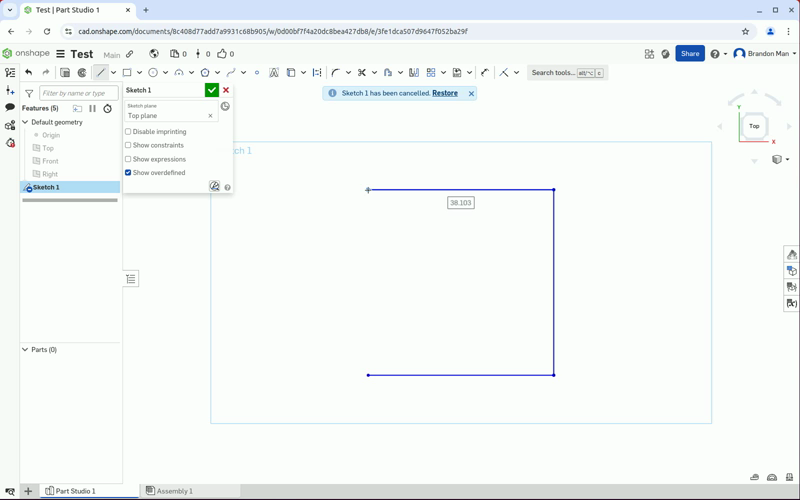
mouse_move(368, 375)
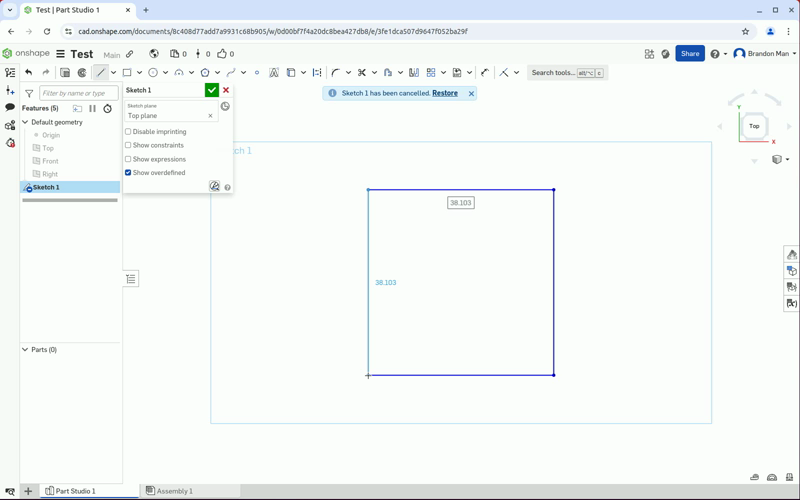
key_up(shift)
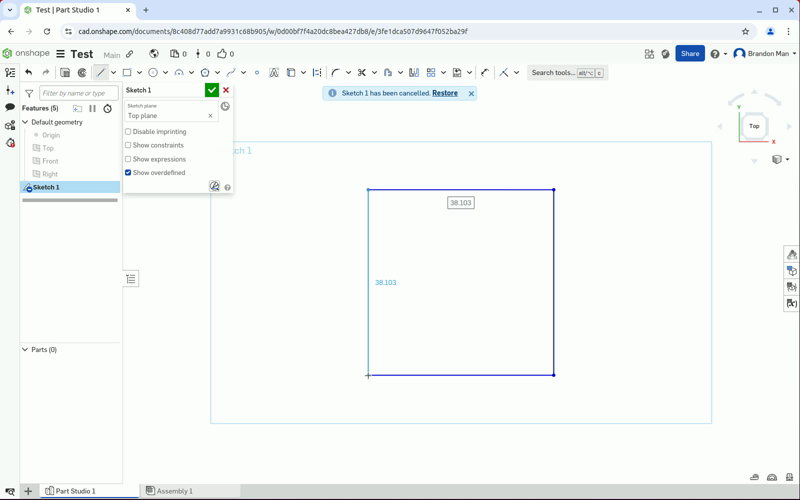
click(368, 375)
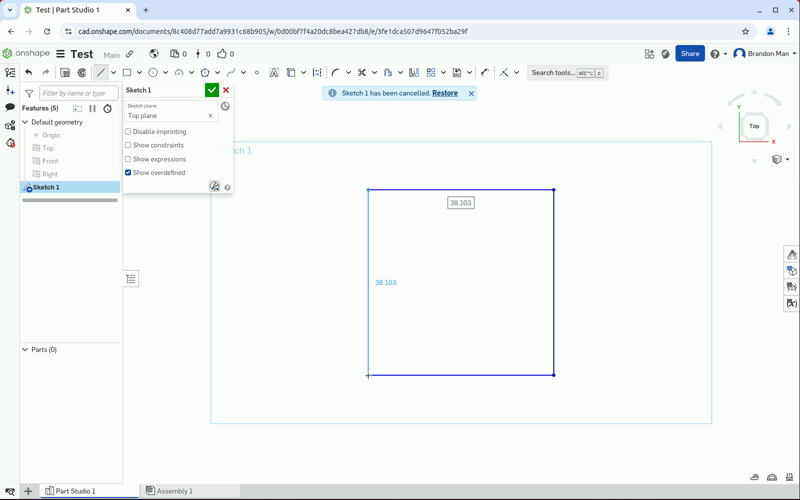
key(esc)
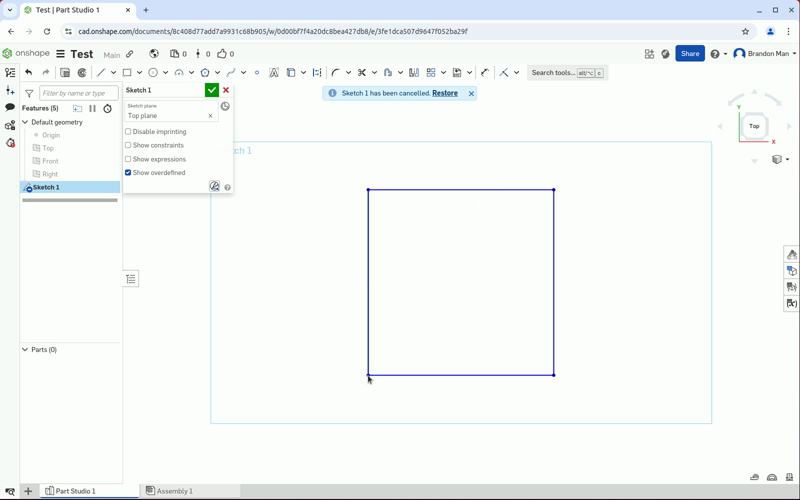
mouse_move(429, 255)
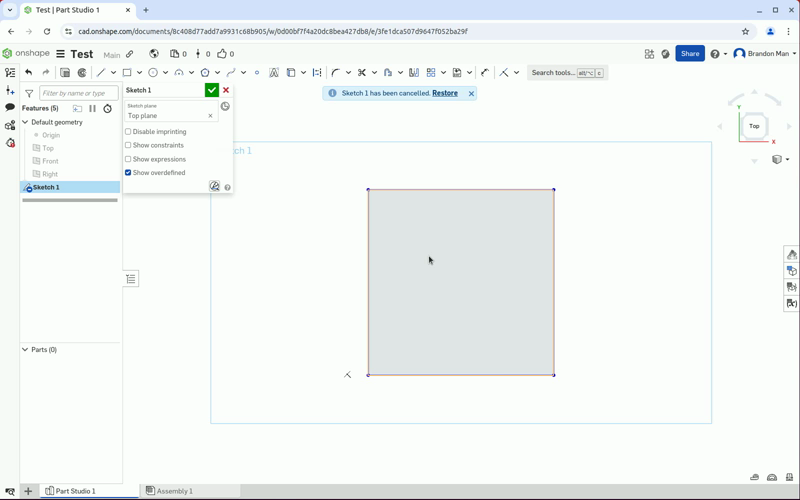
click(429, 255)
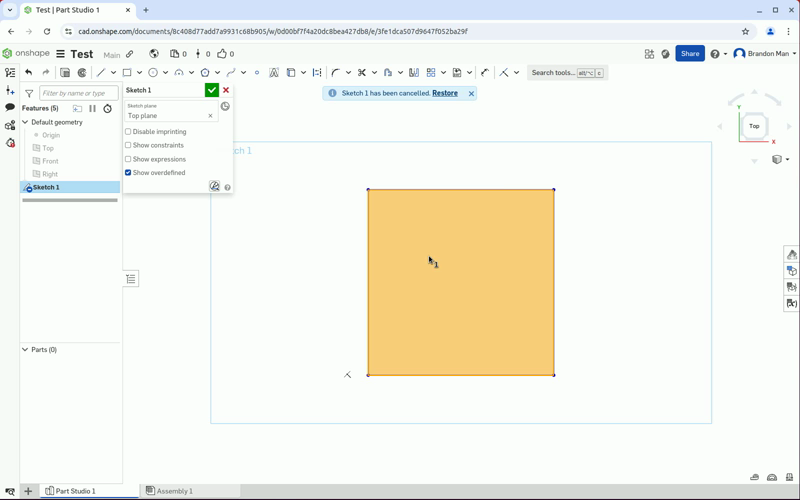
mouse_move(73, 352)
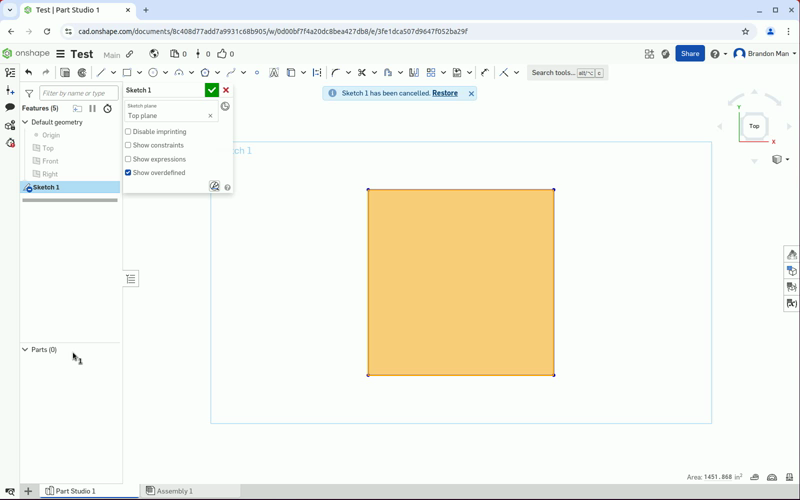
key(shift+y)
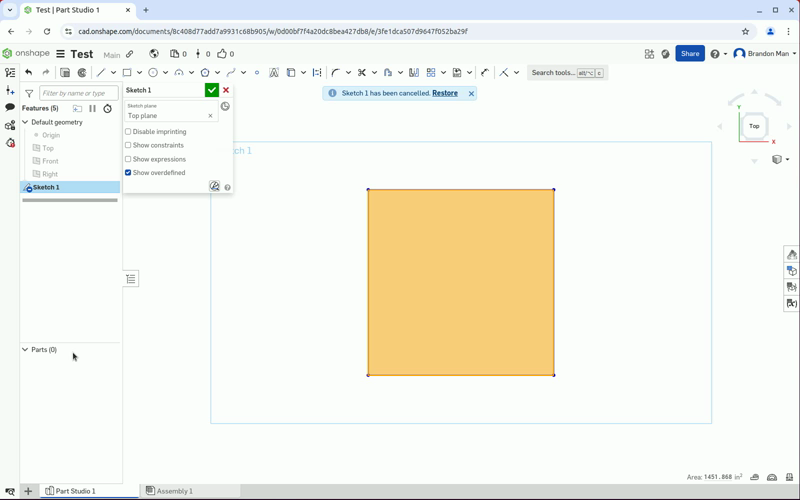
key(shift+e)
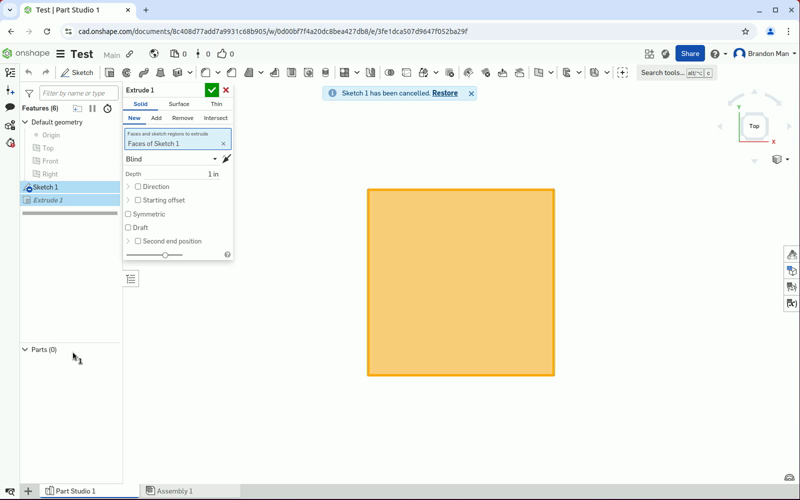
mouse_move(143, 106)
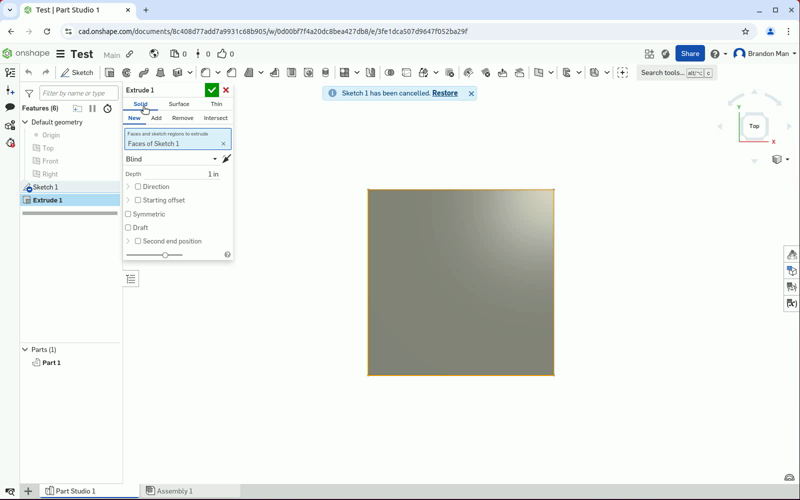
click(143, 106)
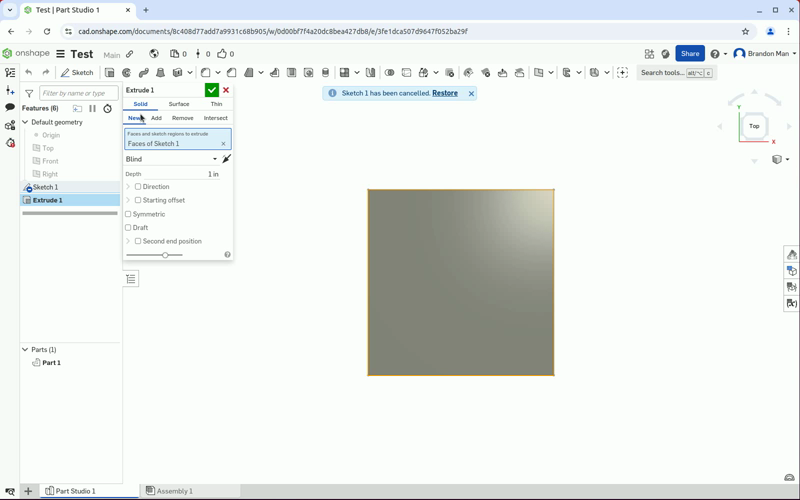
mouse_move(137, 120)
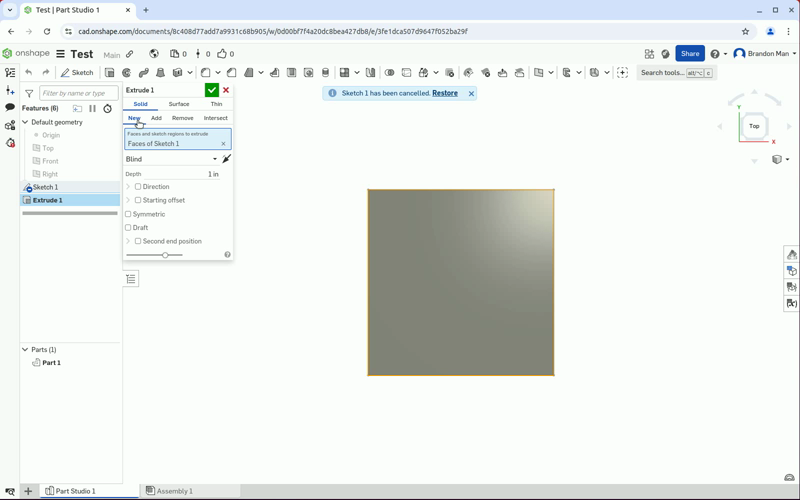
click(137, 120)
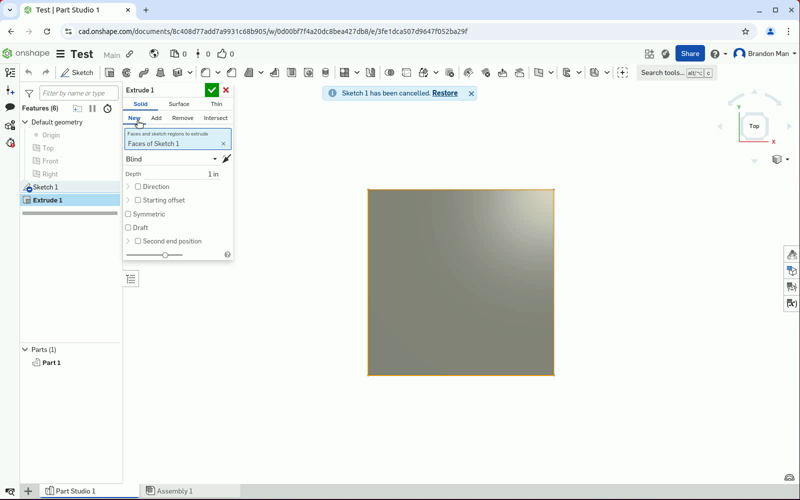
key(tab, 4)
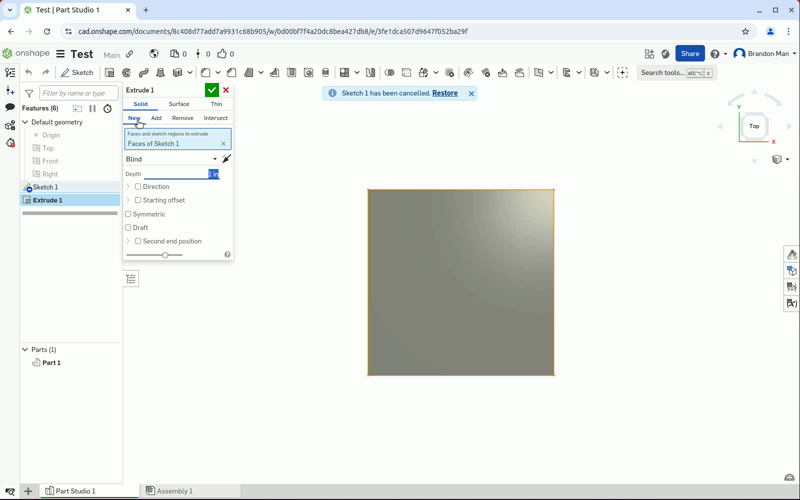
text(16.128)
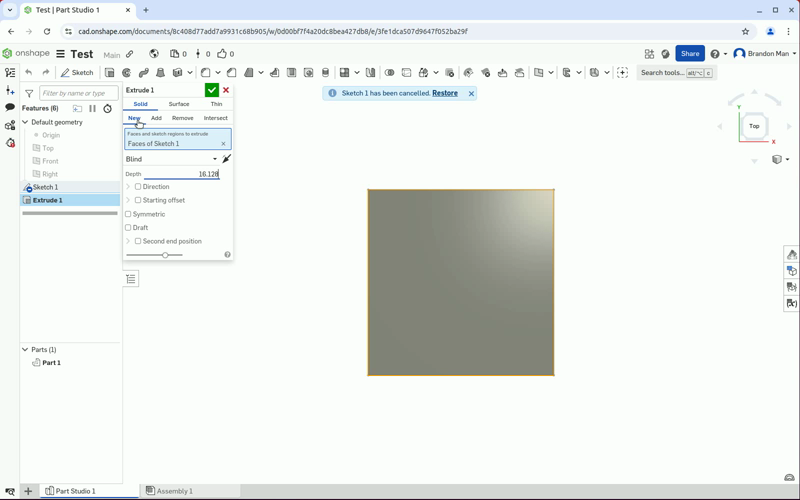
key(enter)
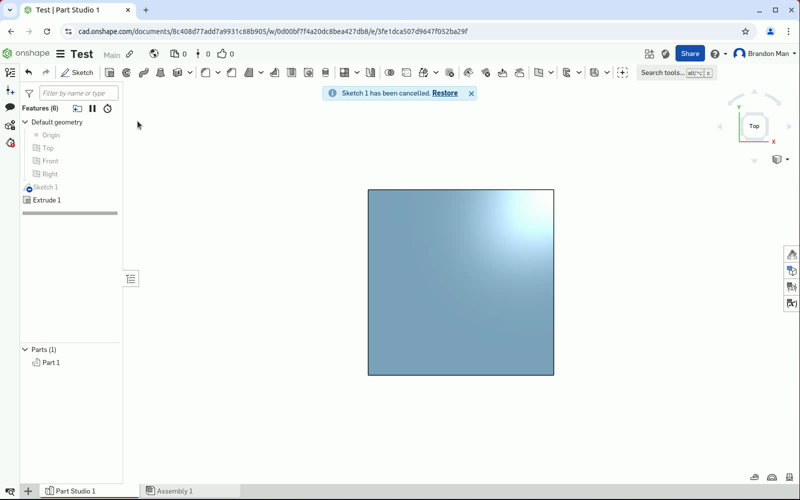
key(shift+h)
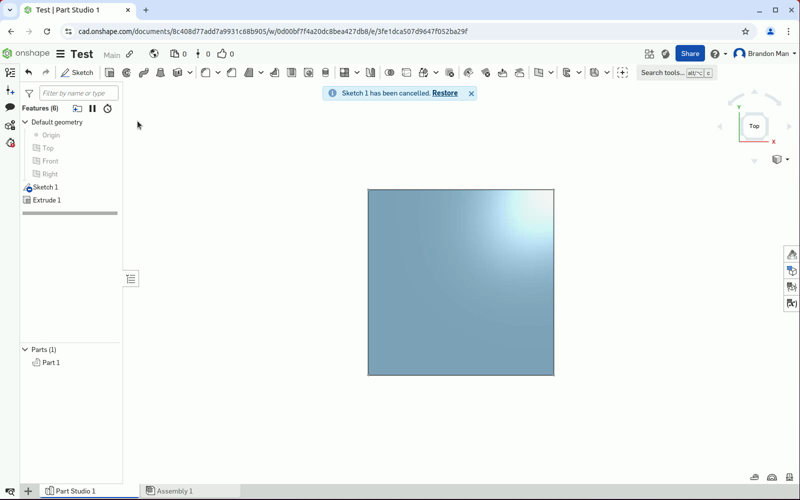
key(shift+h)
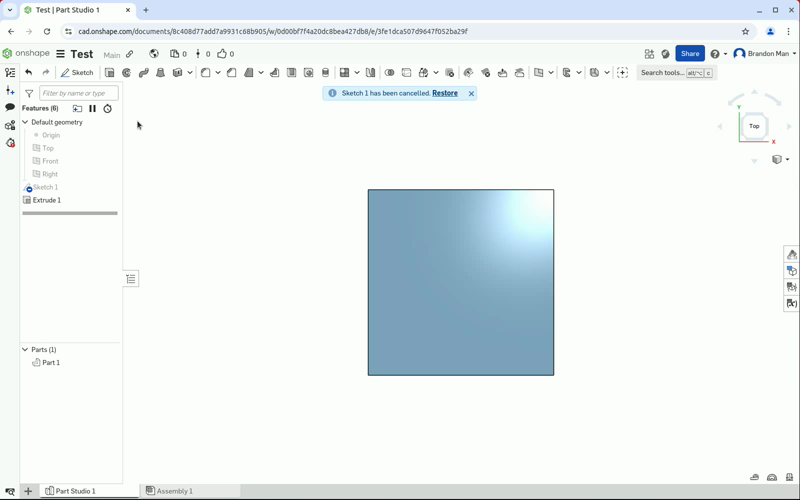
mouse_move(73, 189)
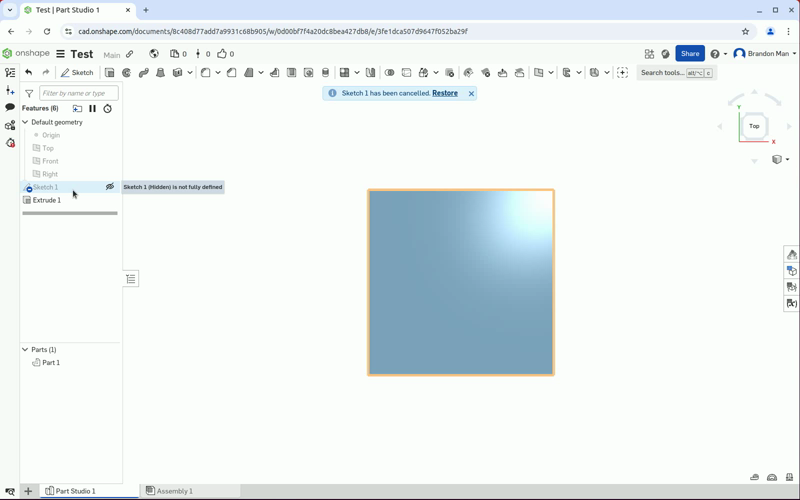
click(73, 189)
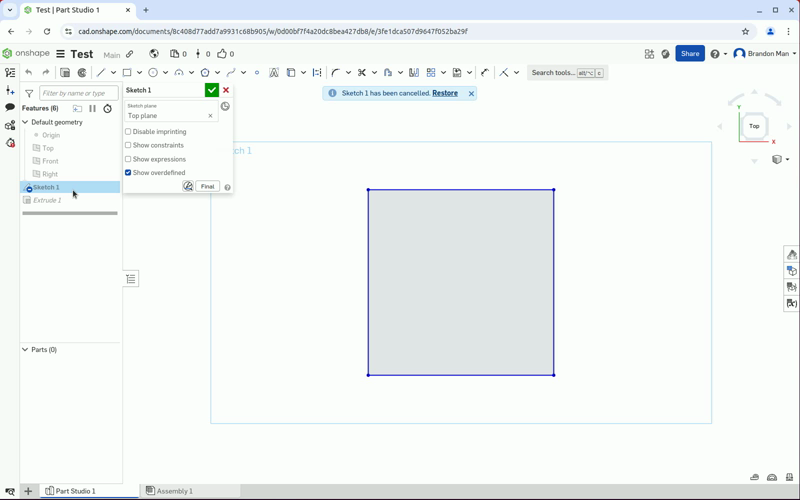
mouse_move(229, 92)
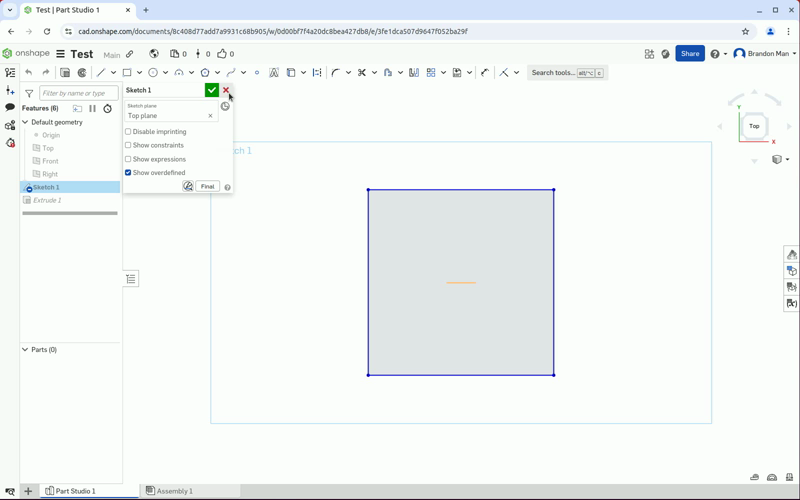
click(229, 92)
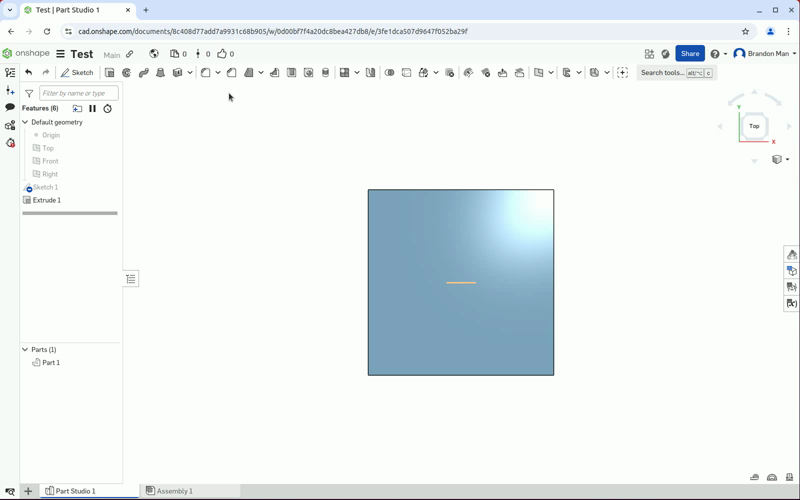
mouse_move(73, 352)
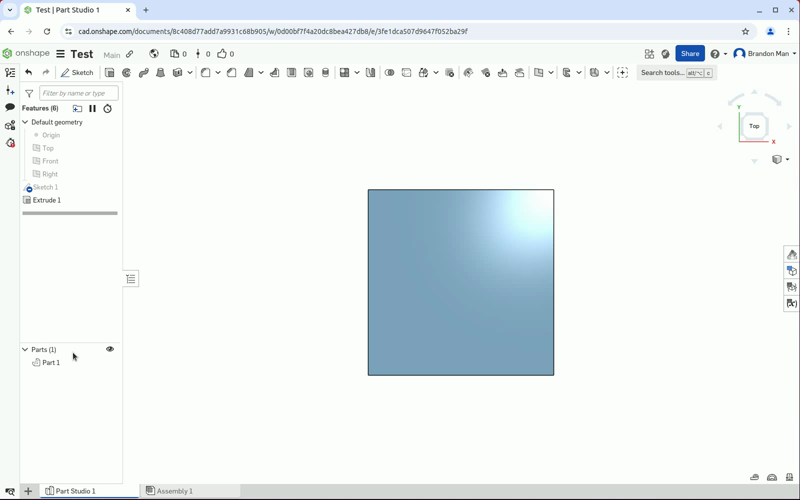
key(y)
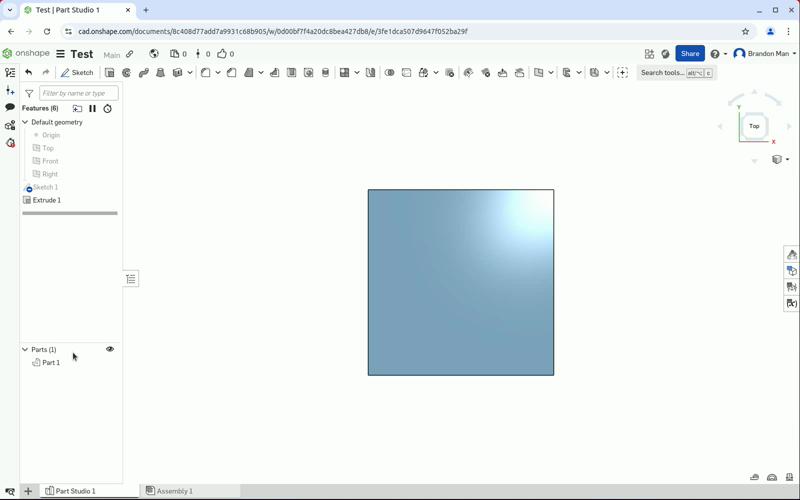
key(shift+p)
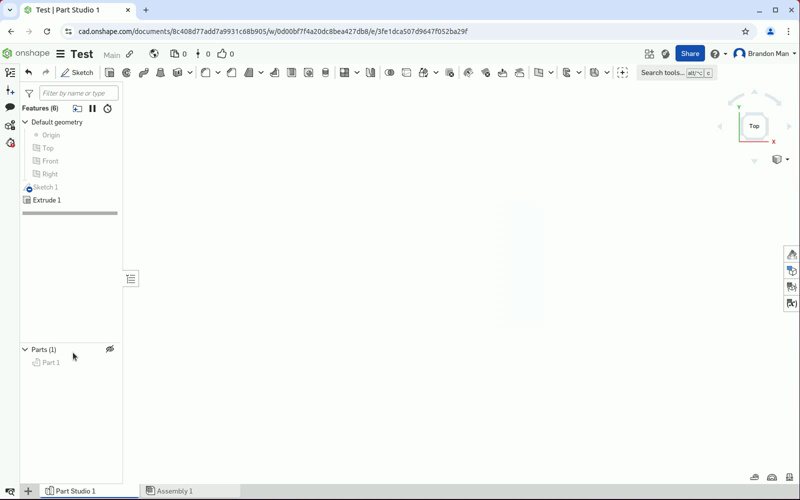
key(space)
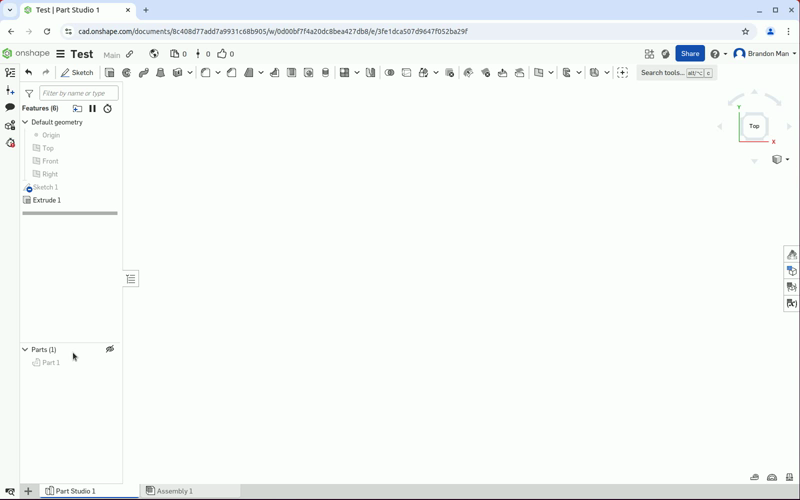
key_down(shift)
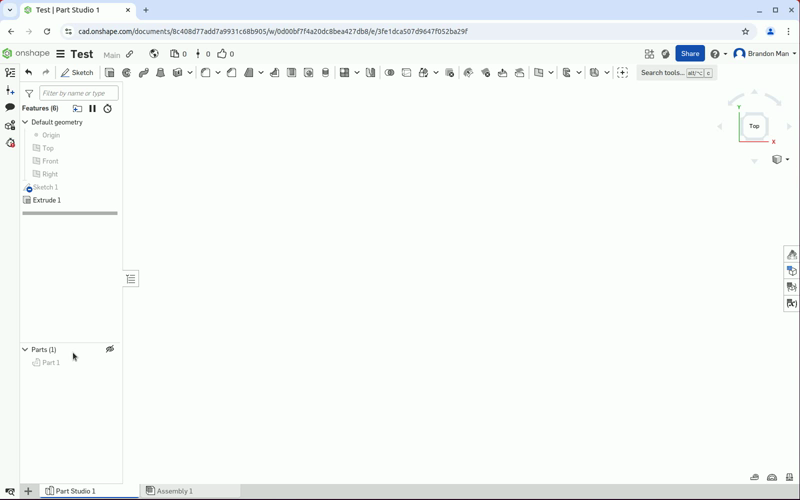
key(up)
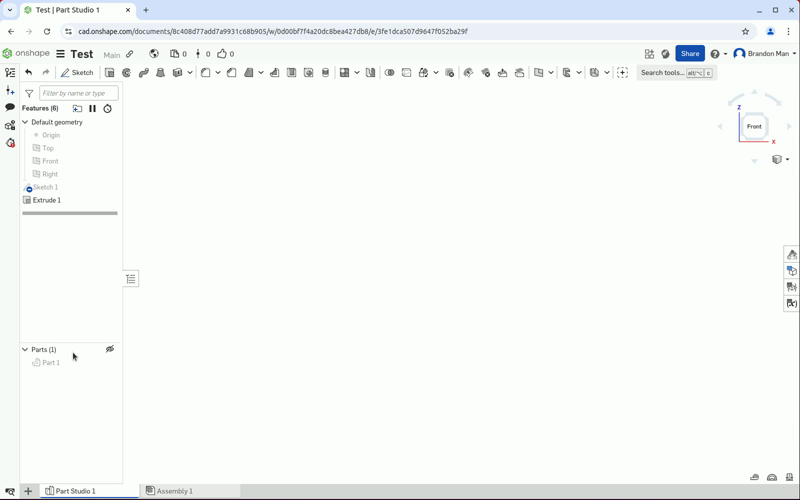
key_up(shift)
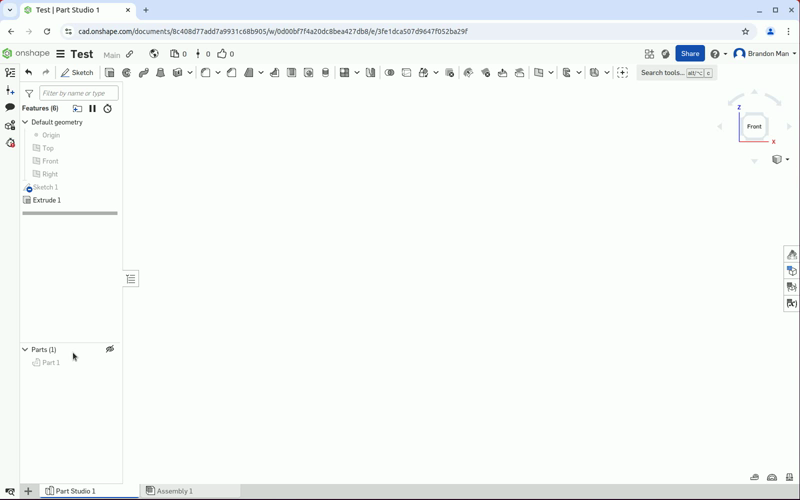
mouse_move(73, 352)
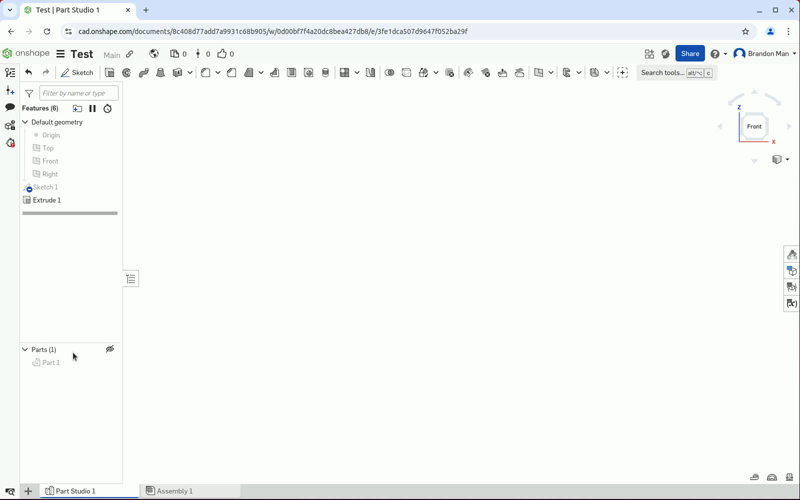
key(shift+y)
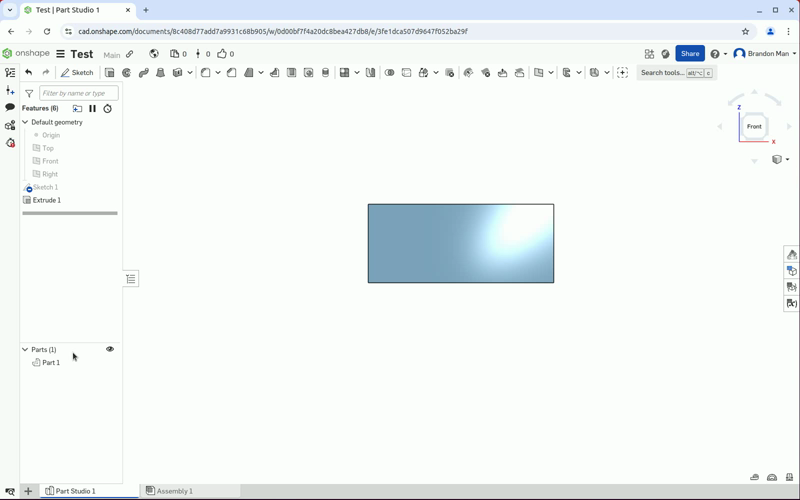
mouse_move(541, 75)
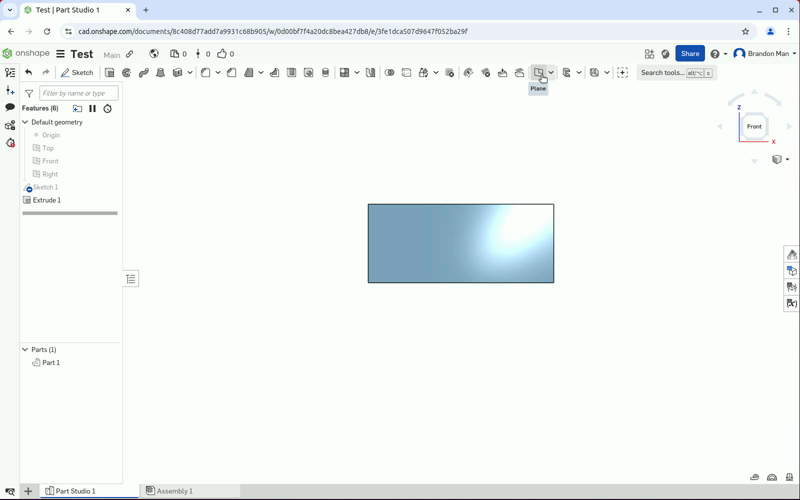
click(541, 75)
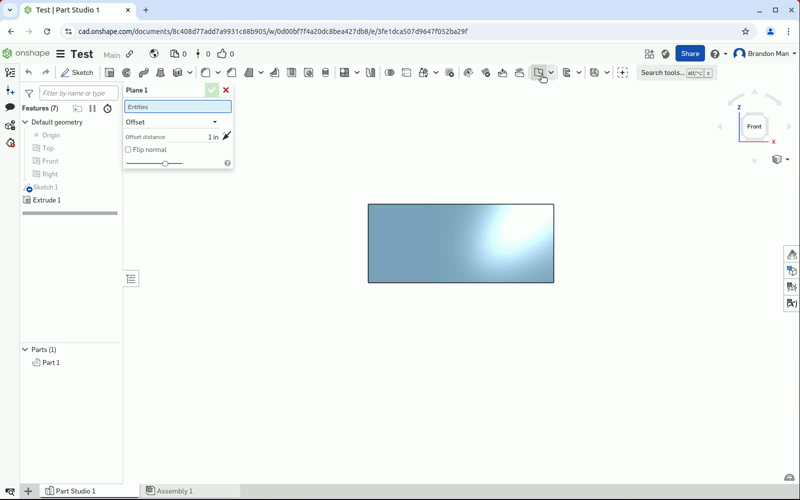
mouse_move(73, 163)
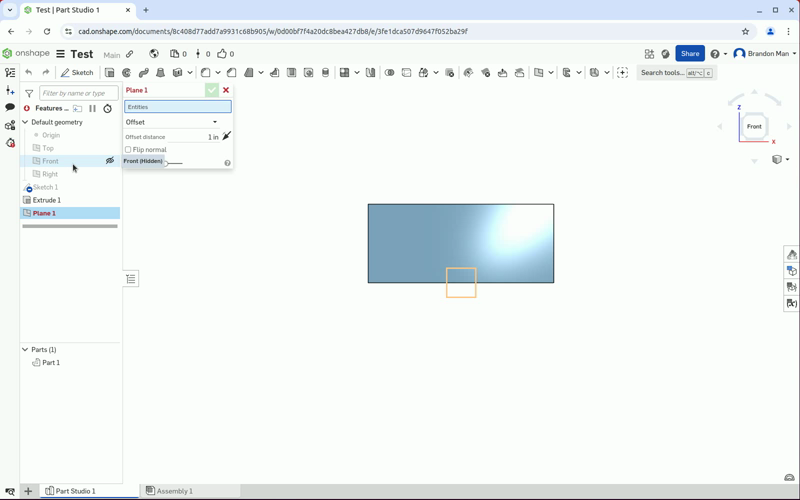
click(73, 163)
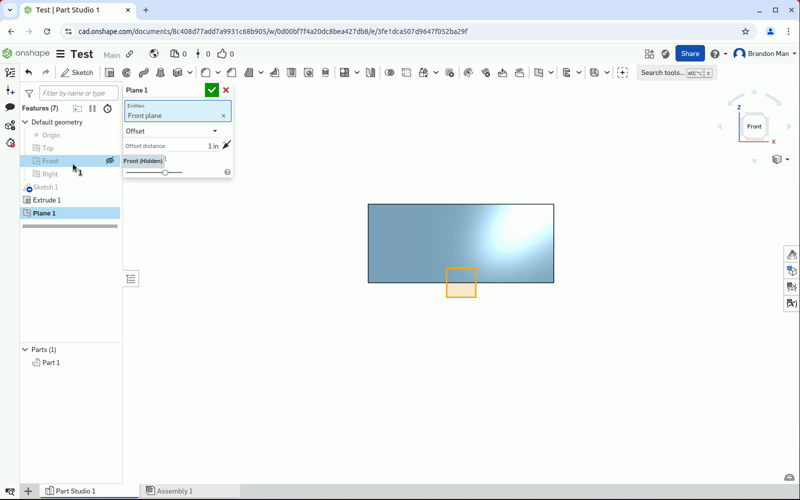
key(tab, 2)
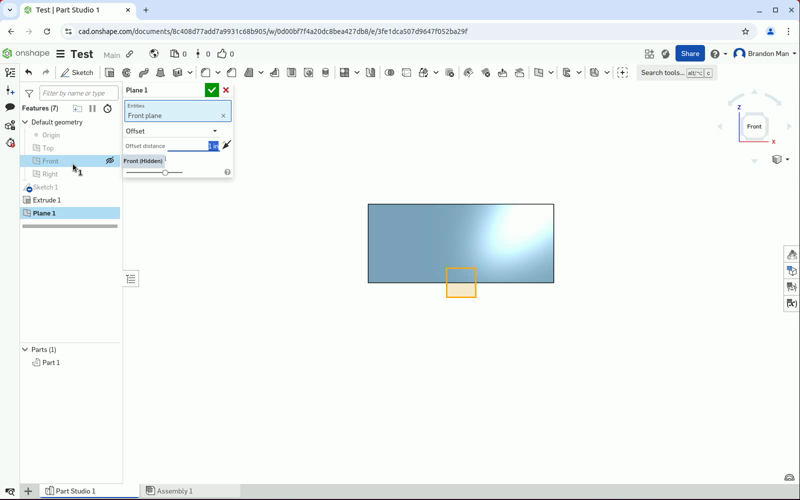
text(19.01)
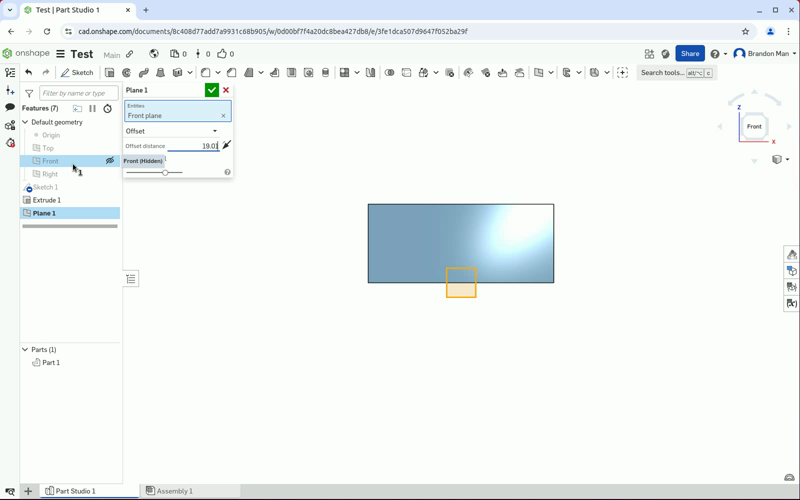
key(enter, 2)
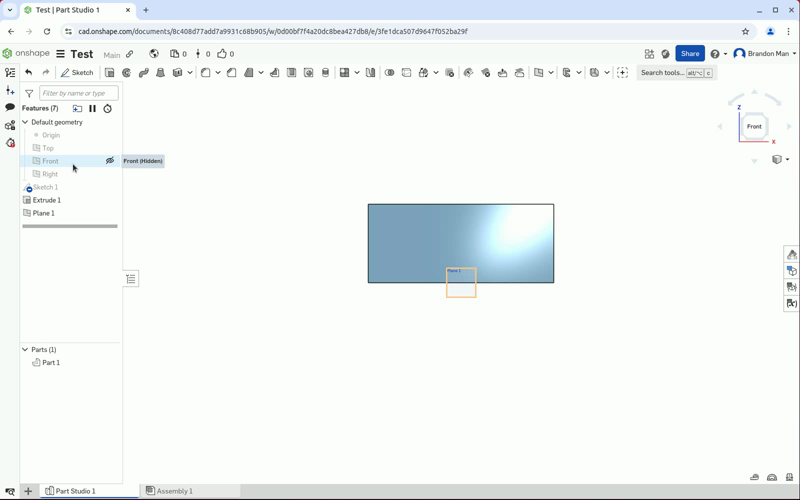
key(shift+s)
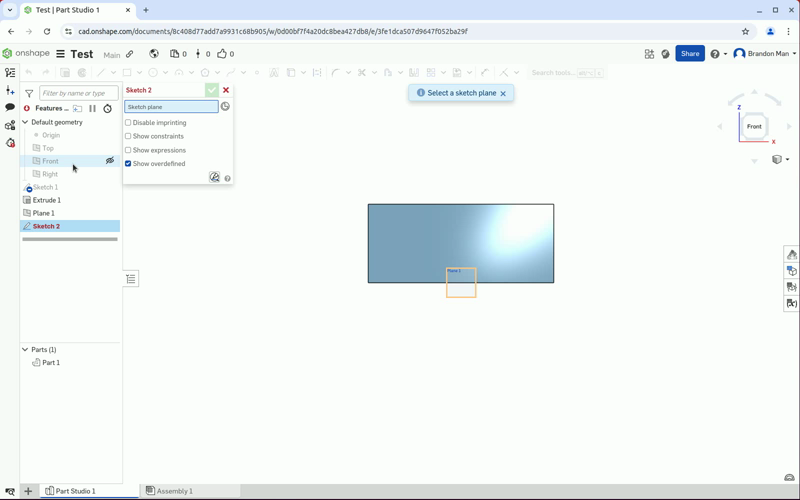
mouse_move(73, 215)
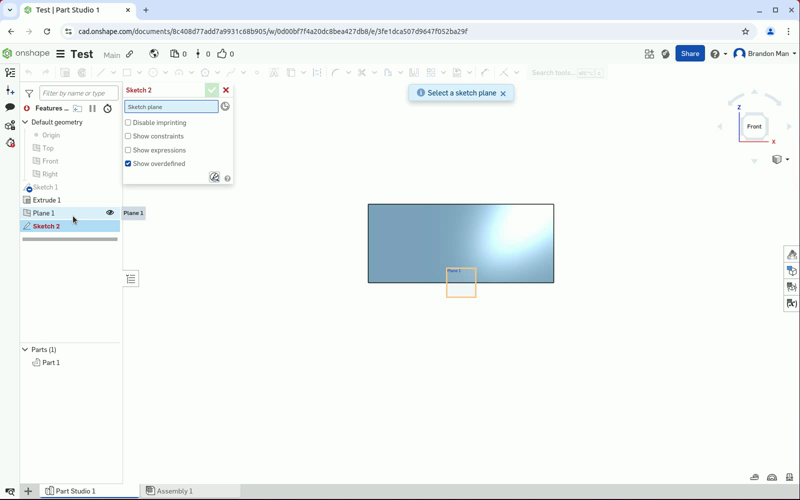
click(73, 215)
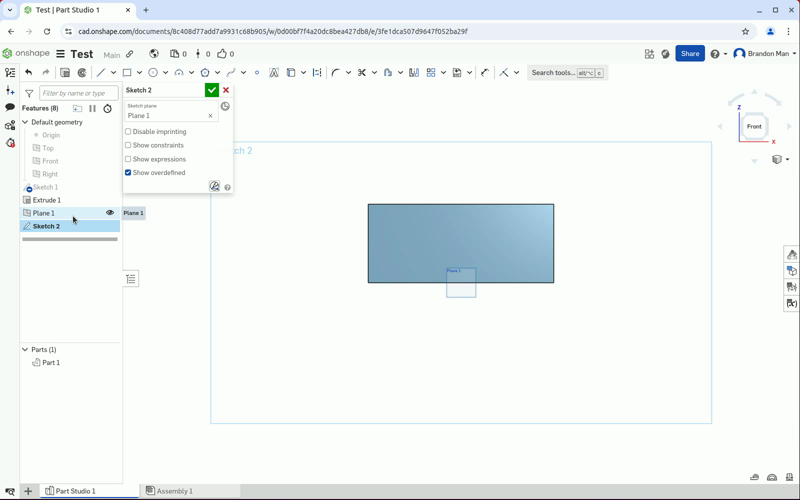
mouse_move(73, 352)
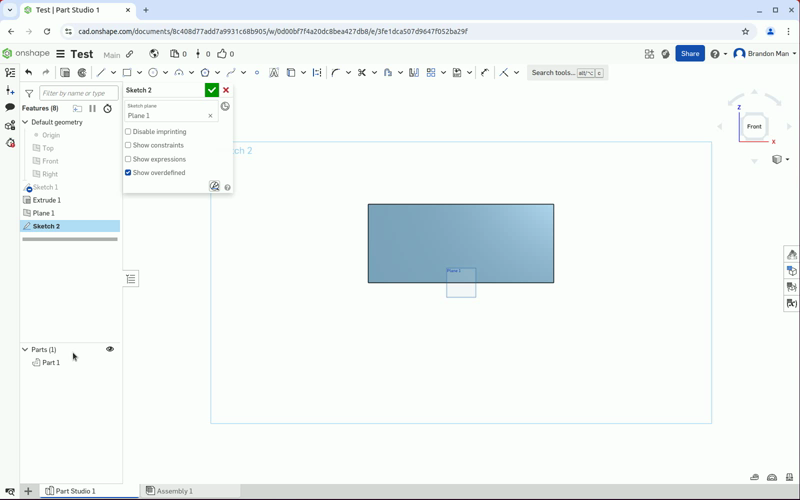
key(y)
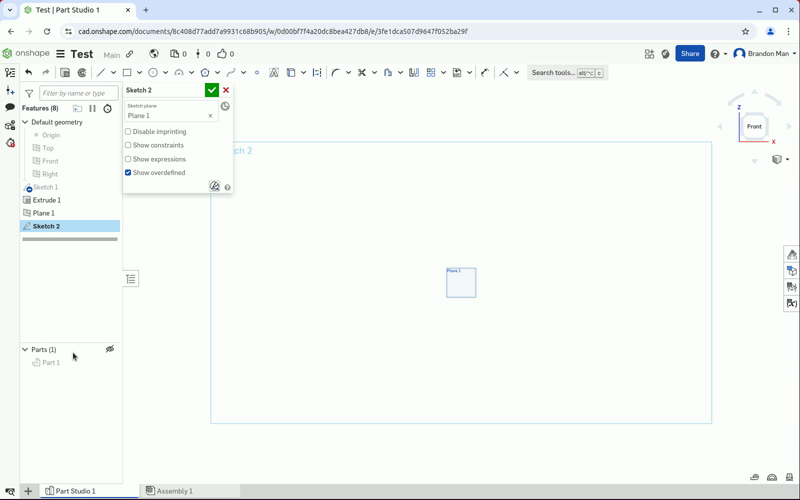
key(l)
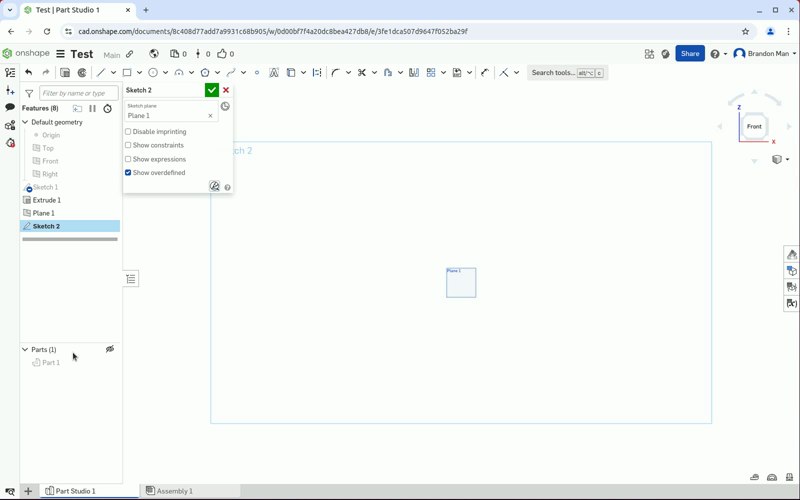
key_down(shift)
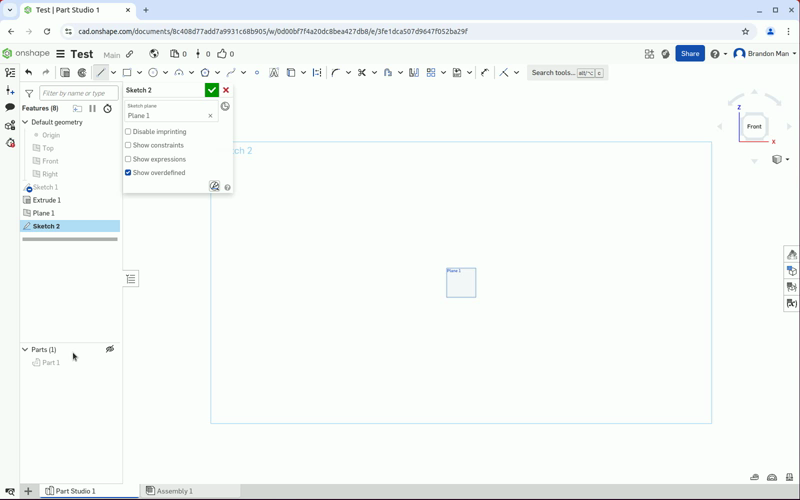
mouse_move(501, 282)
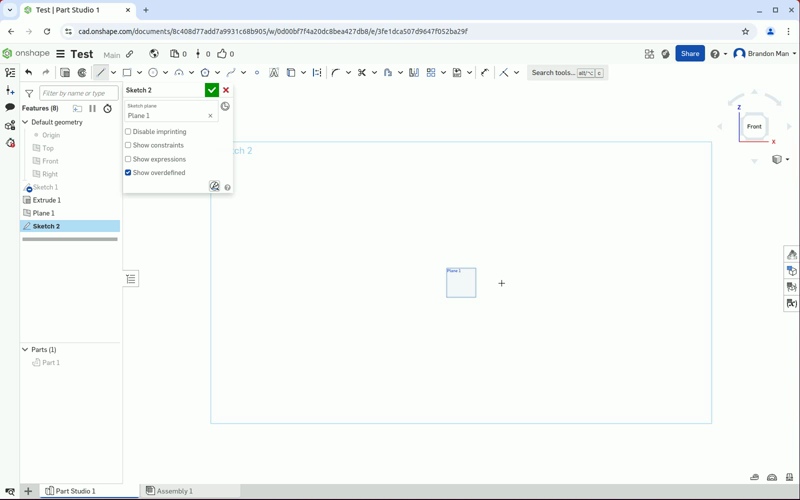
click(501, 282)
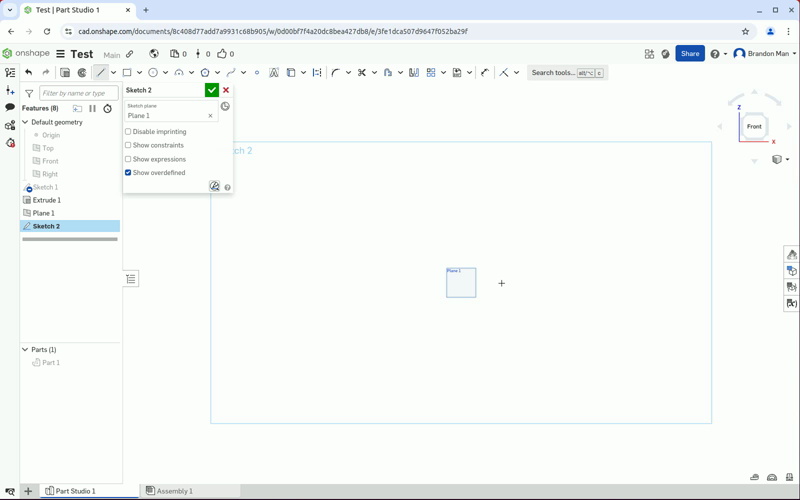
key_up(shift)
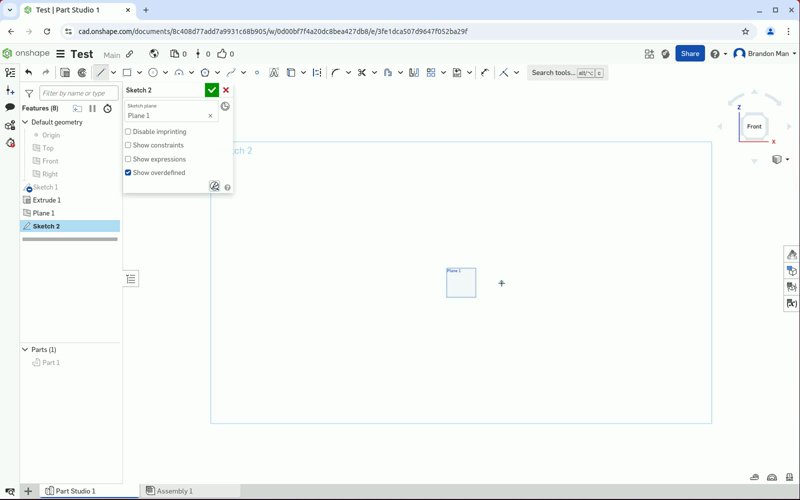
key_down(shift)
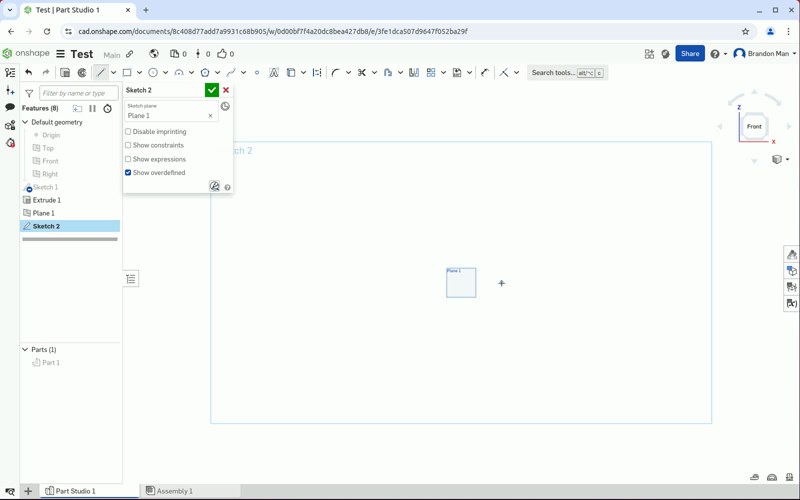
mouse_move(531, 282)
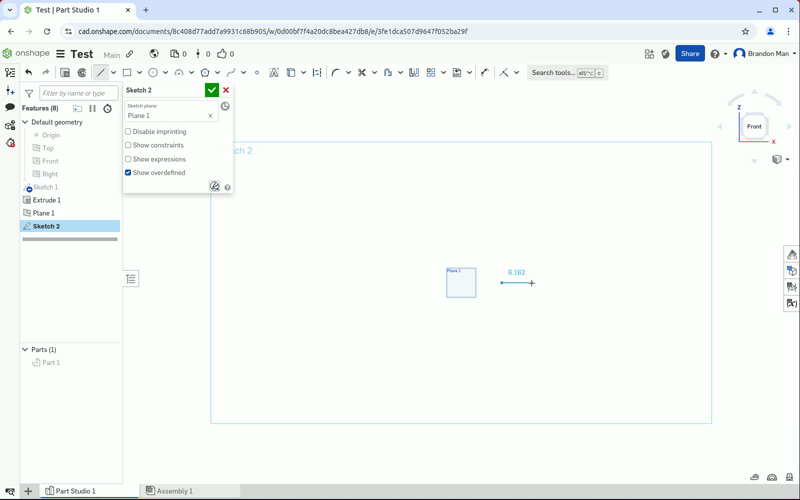
mouse_move(534, 282)
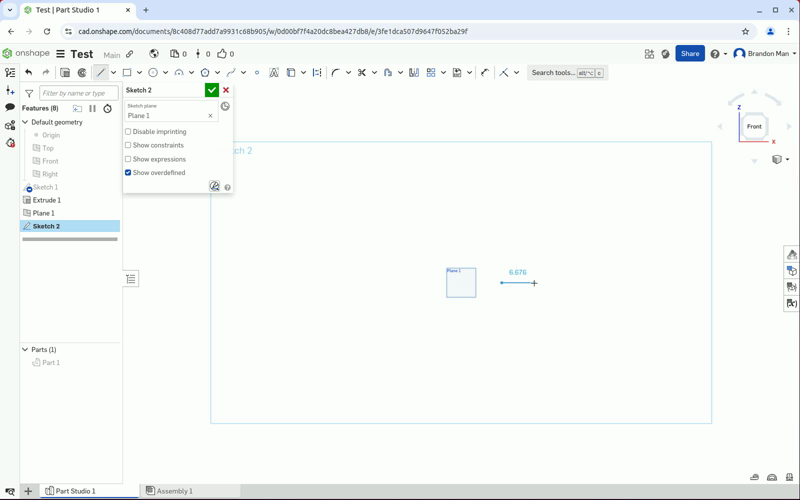
click(534, 282)
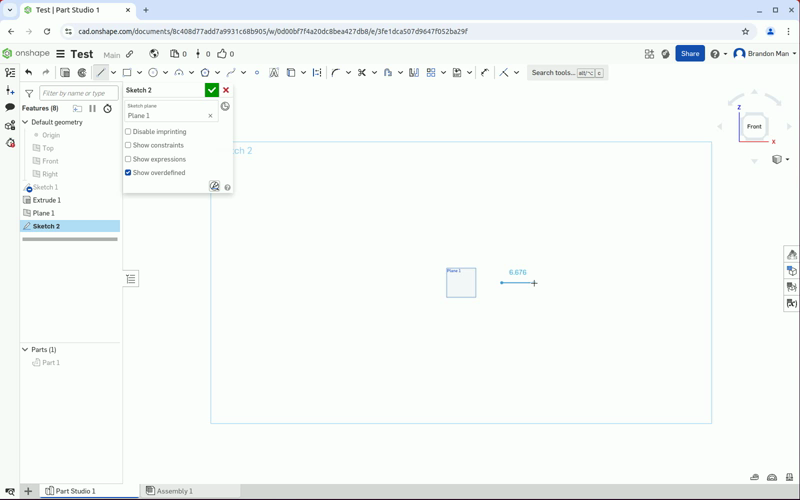
key_up(shift)
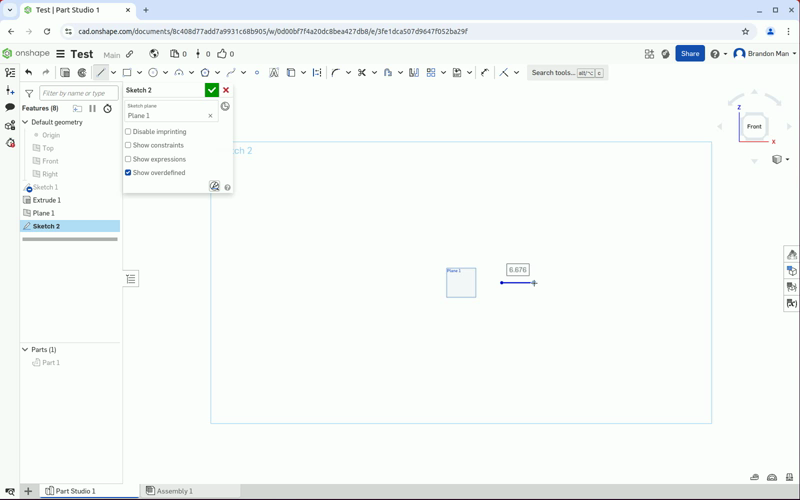
key_down(shift)
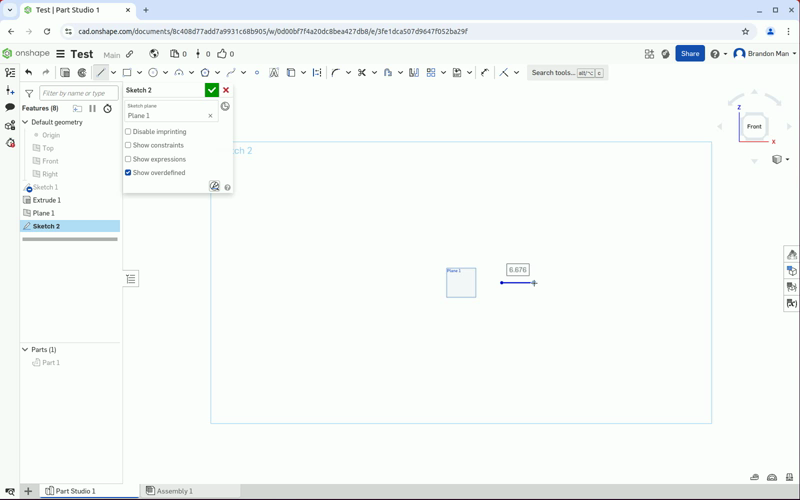
mouse_move(564, 282)
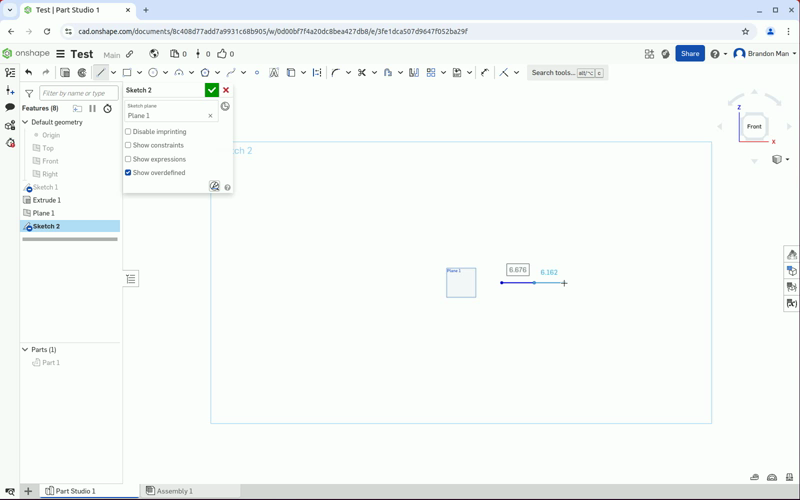
mouse_move(534, 252)
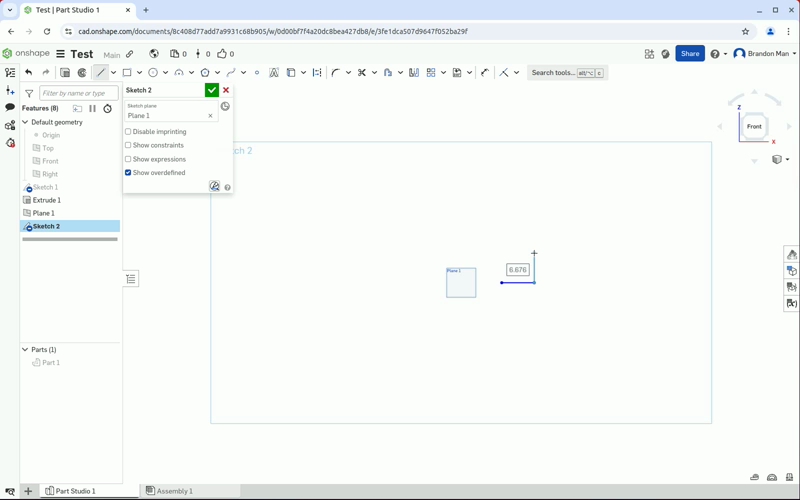
click(534, 252)
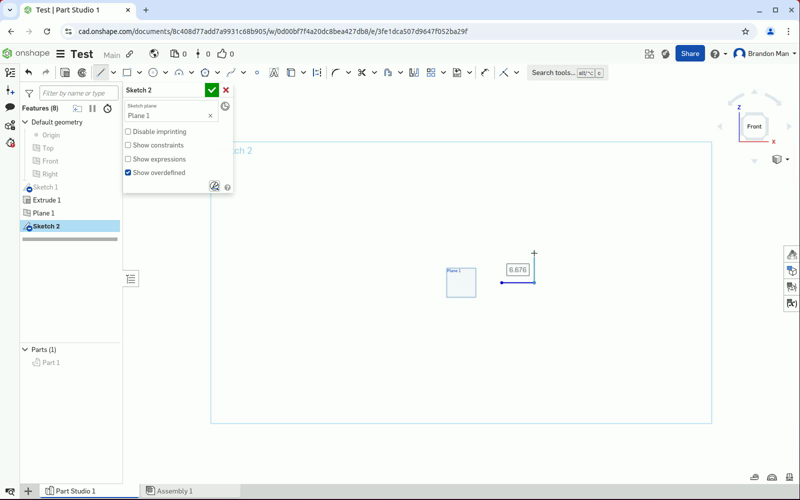
key_up(shift)
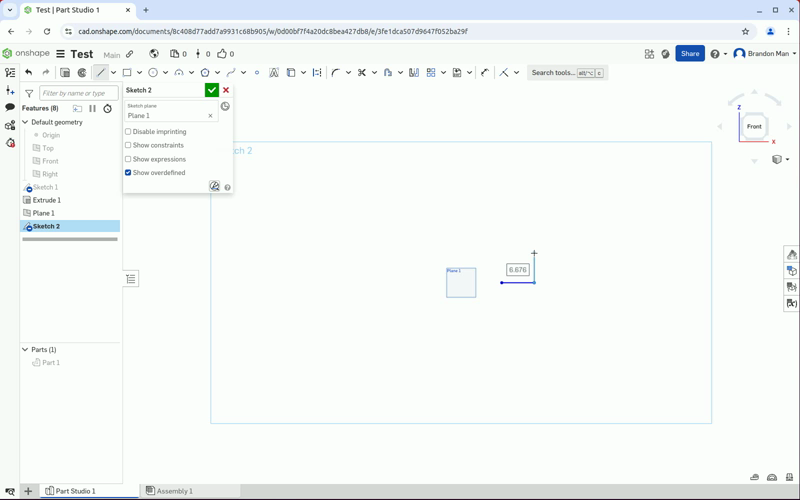
key_down(shift)
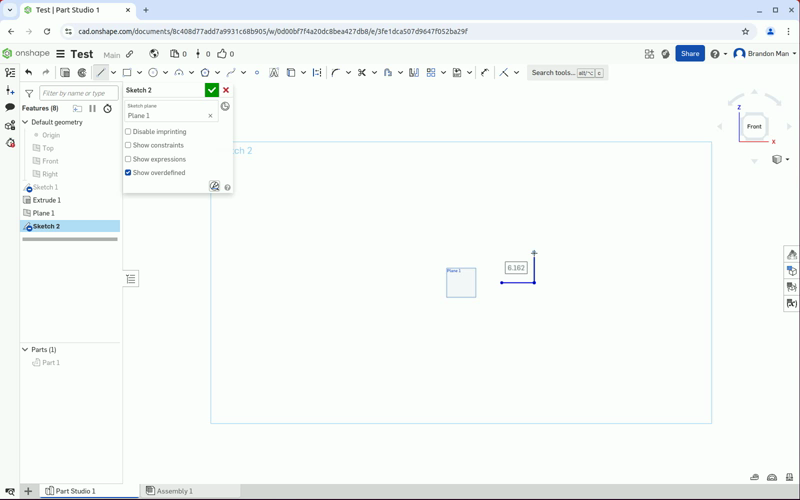
mouse_move(564, 252)
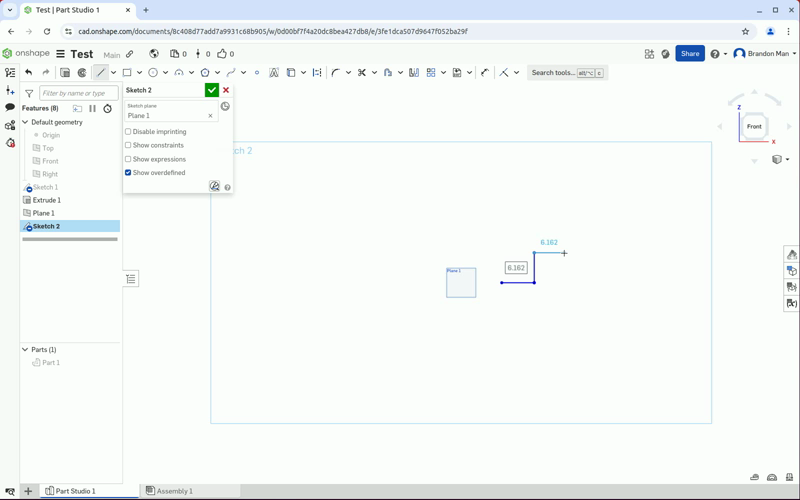
mouse_move(501, 252)
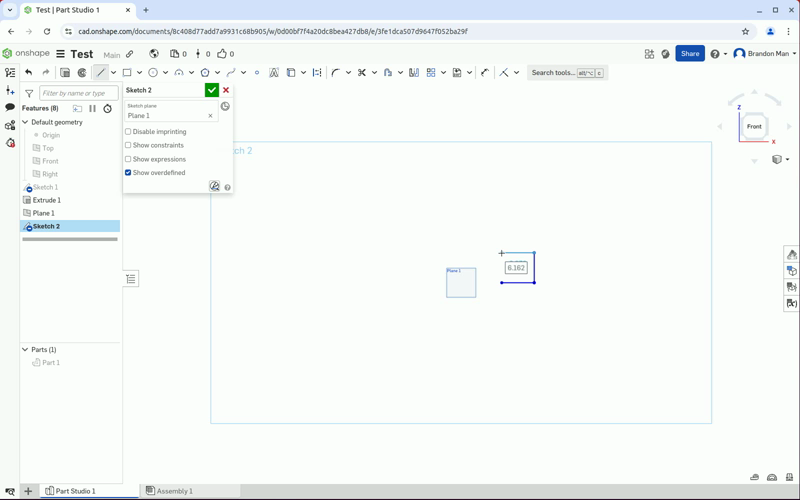
click(501, 252)
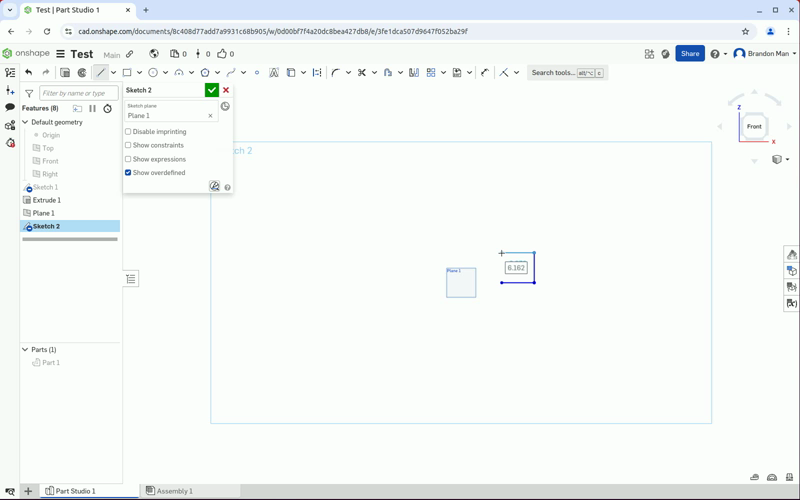
key_up(shift)
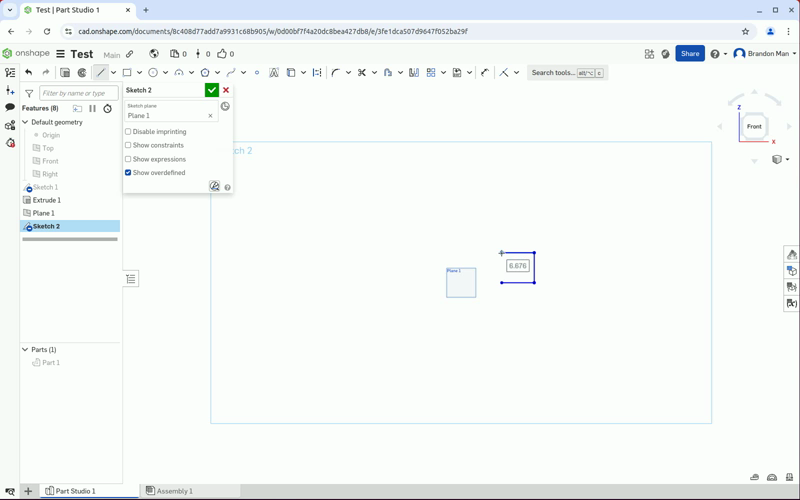
mouse_move(531, 252)
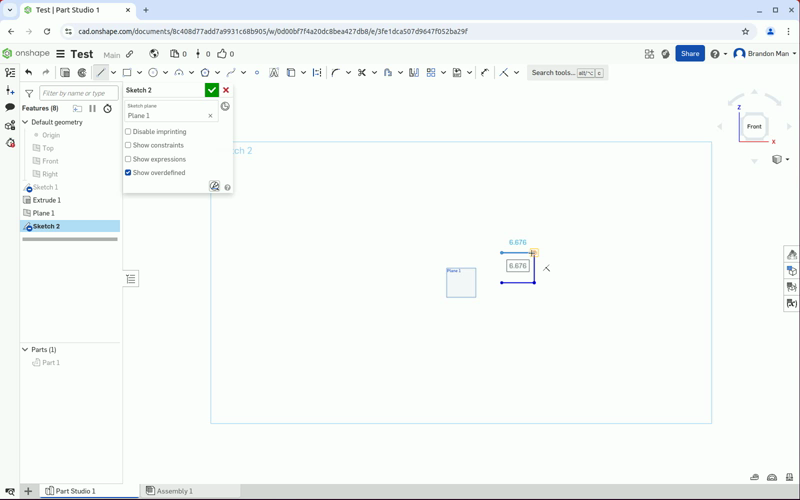
key_down(shift)
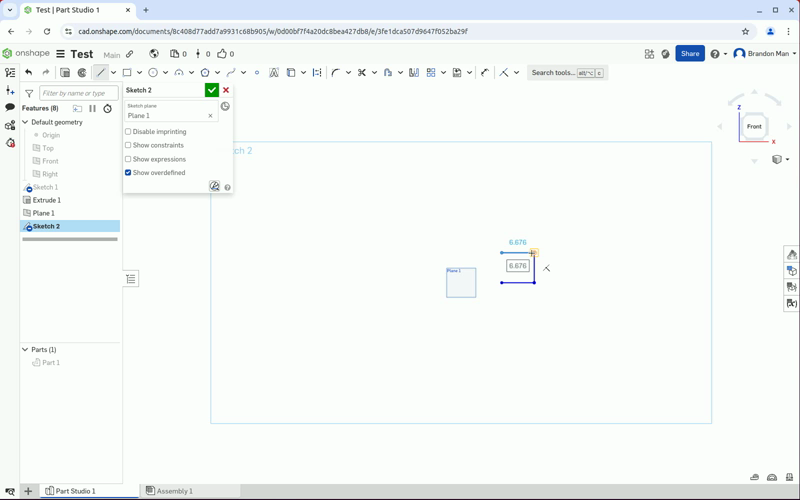
mouse_move(501, 282)
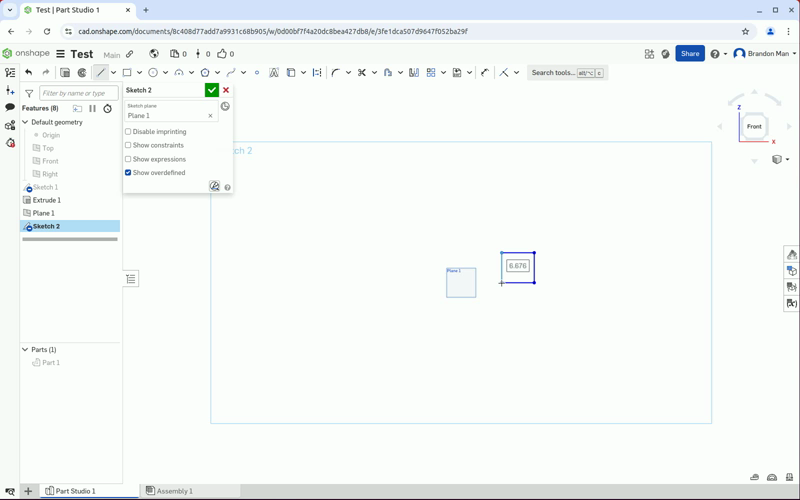
key_up(shift)
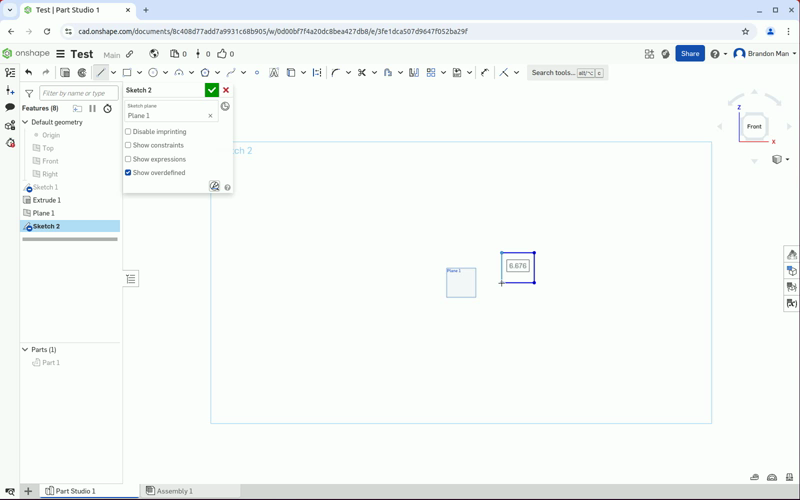
click(501, 282)
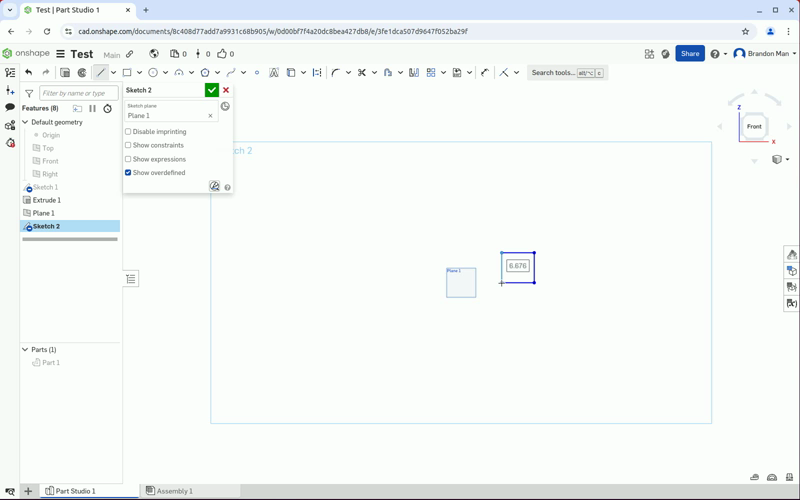
key(esc)
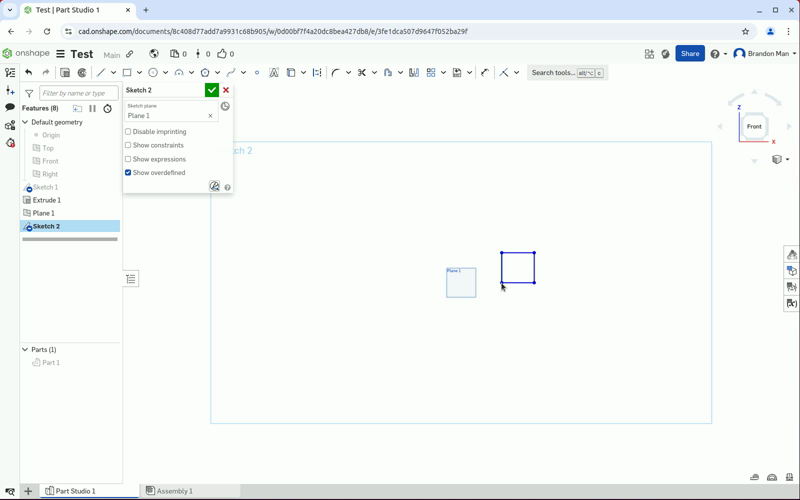
mouse_move(511, 259)
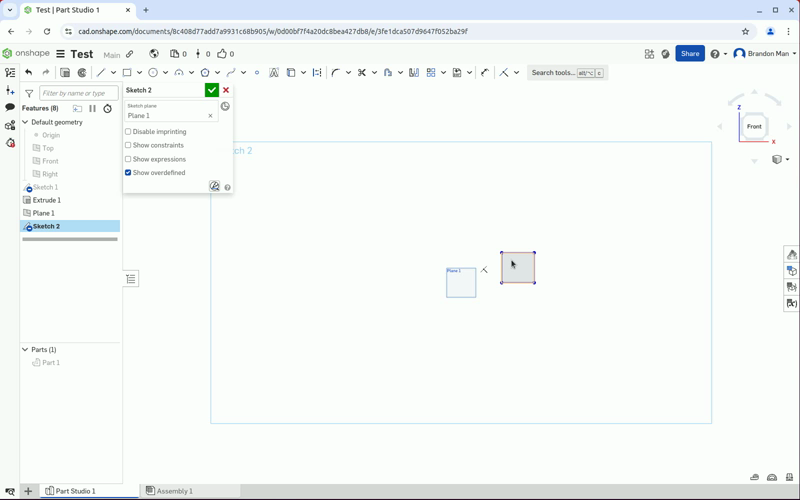
scroll(6)
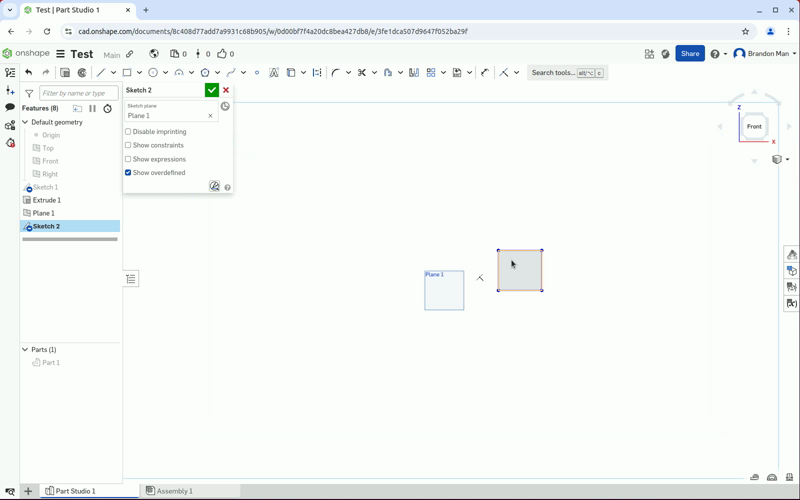
scroll(6)
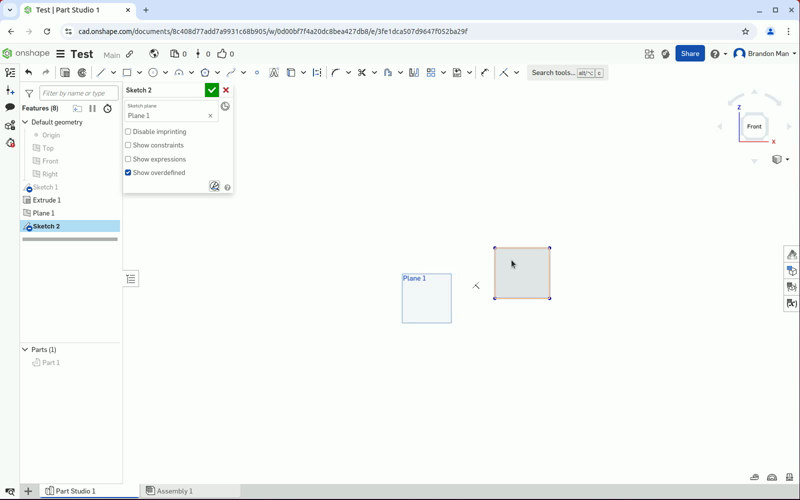
scroll(6)
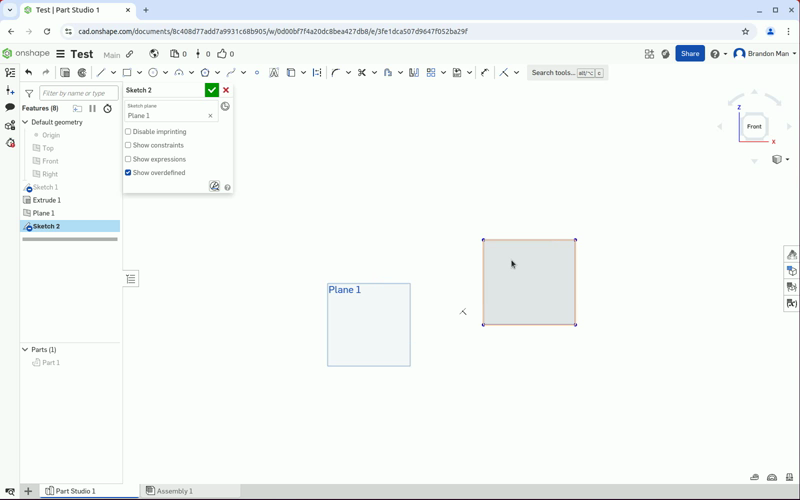
scroll(6)
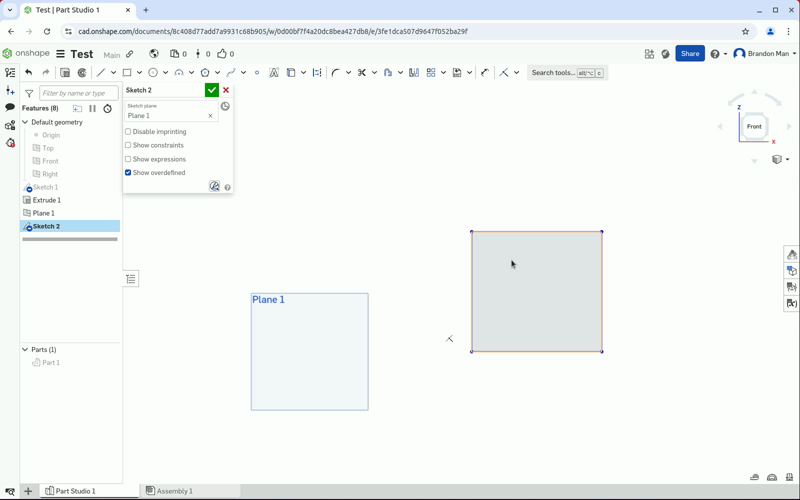
scroll(6)
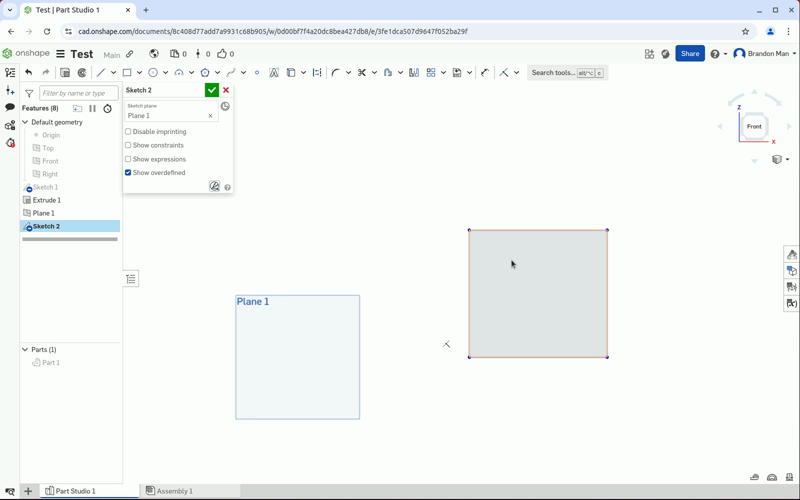
scroll(6)
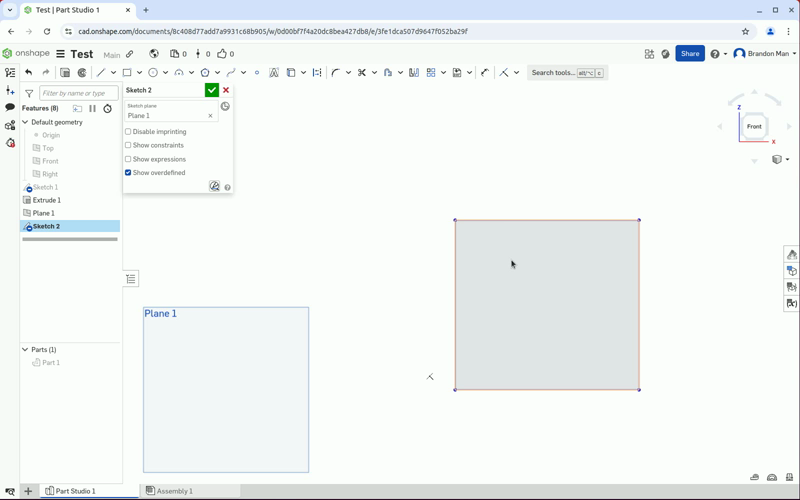
scroll(6)
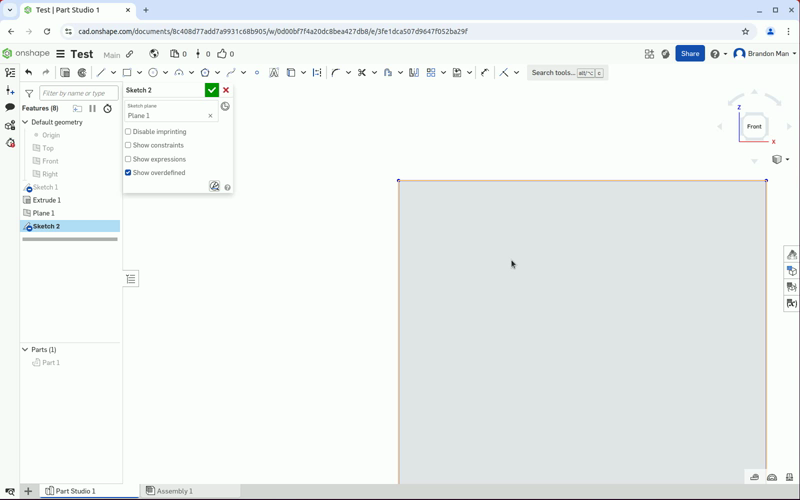
click(511, 259)
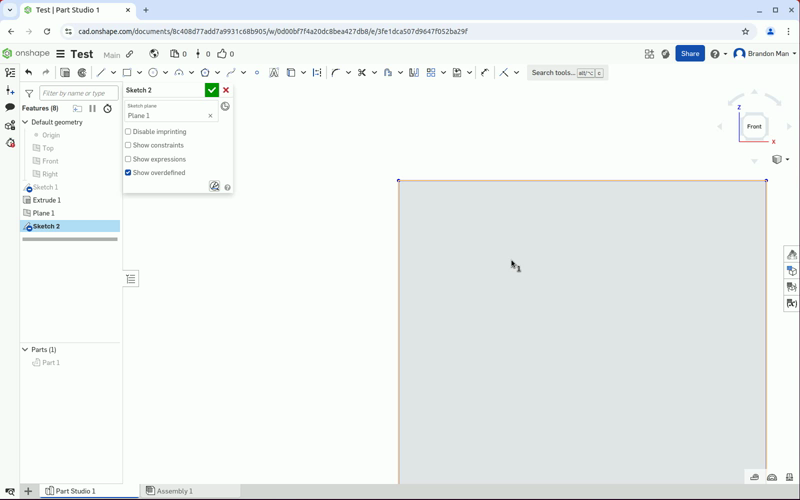
scroll(-6)
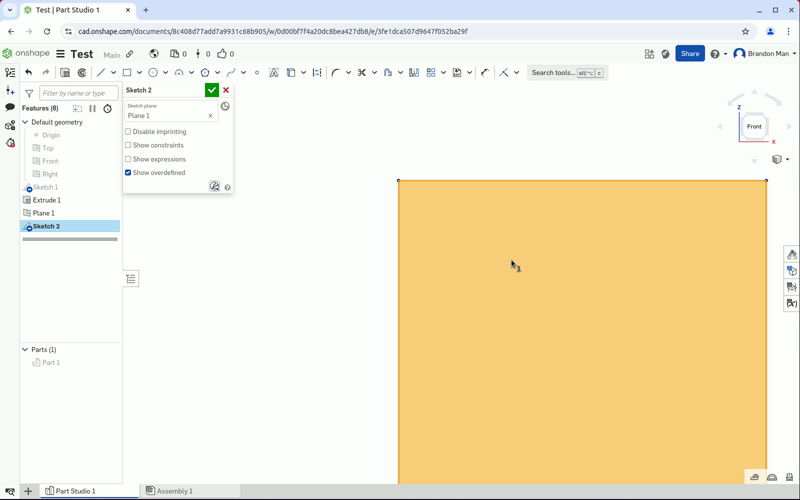
scroll(-6)
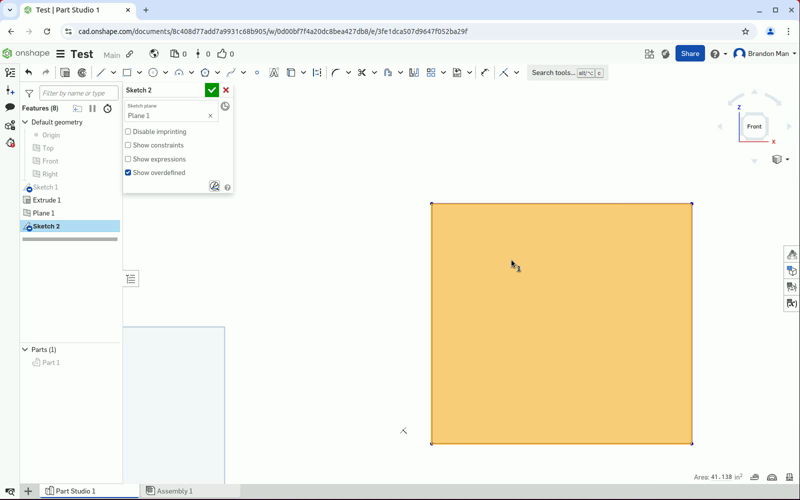
scroll(-6)
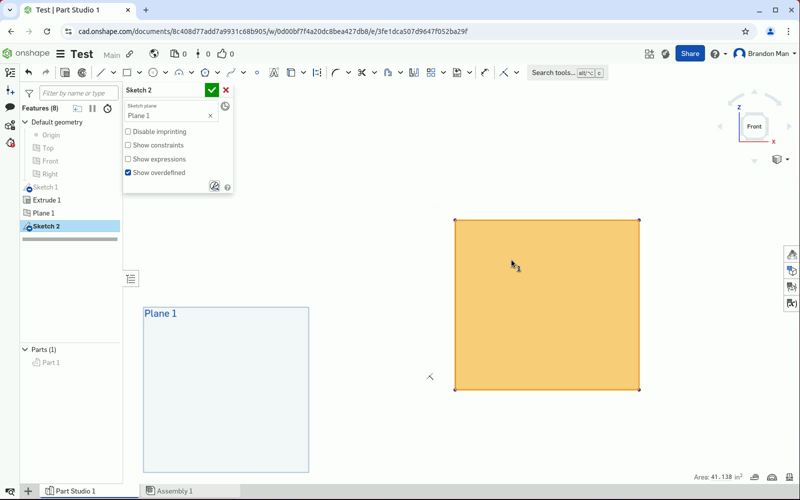
scroll(-6)
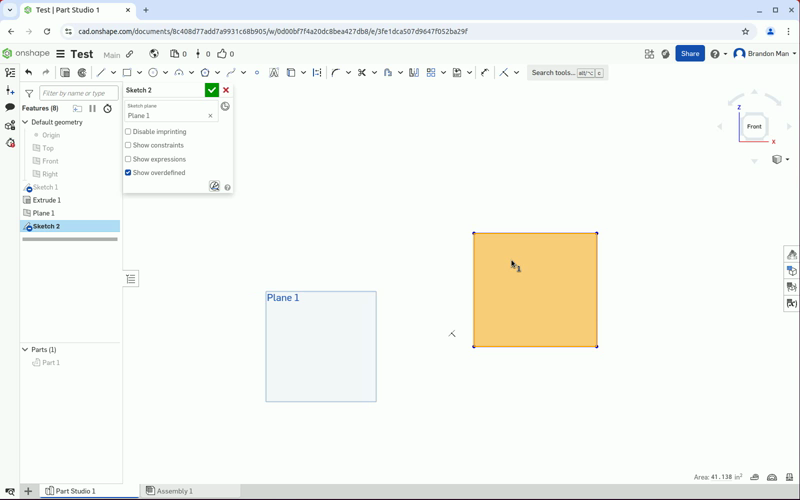
scroll(-6)
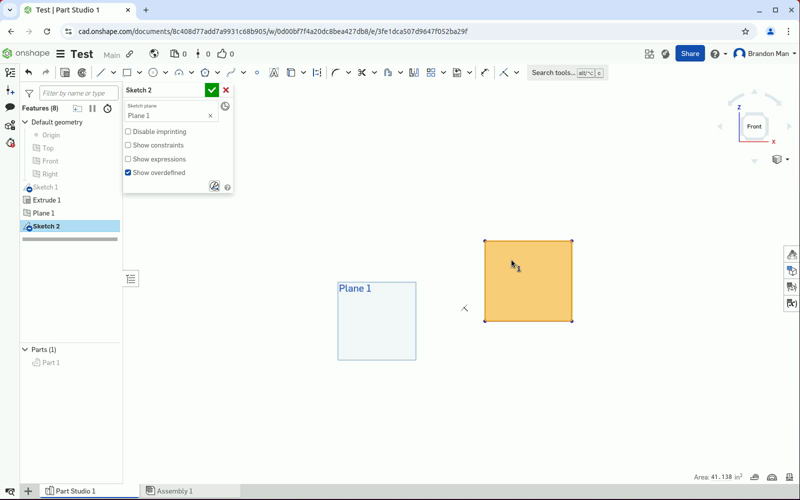
scroll(-6)
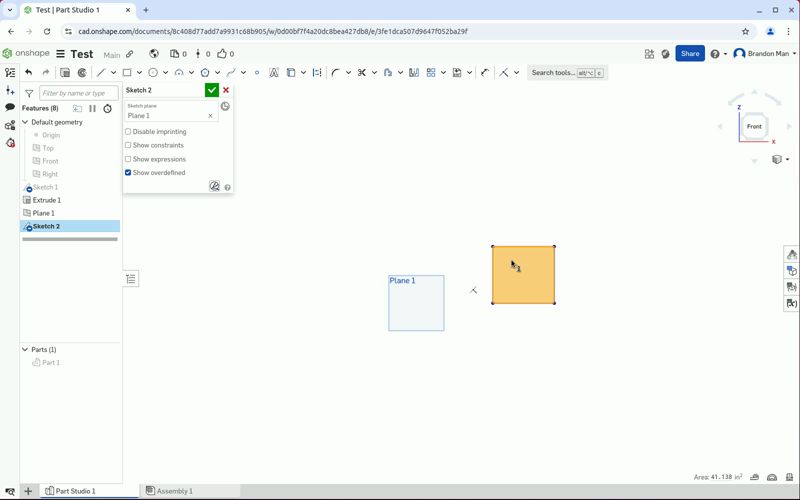
scroll(-6)
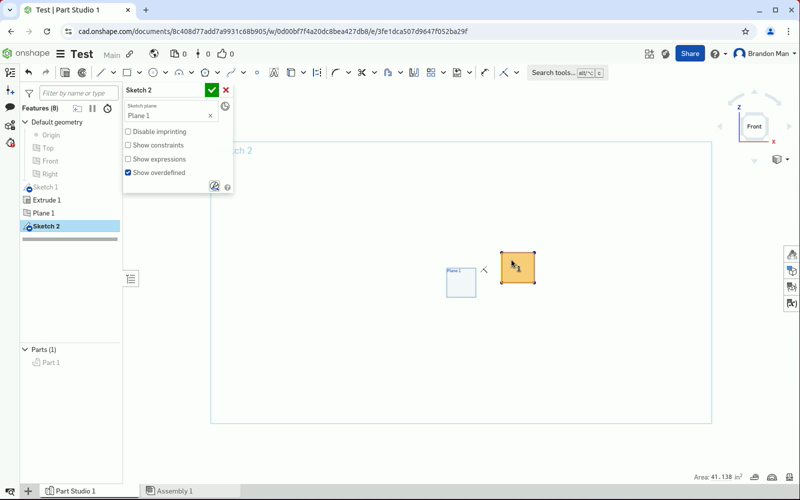
mouse_move(73, 352)
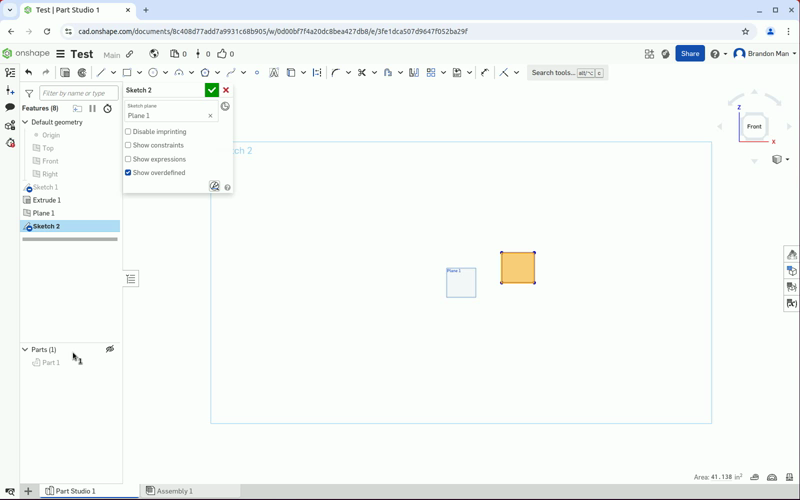
key(shift+y)
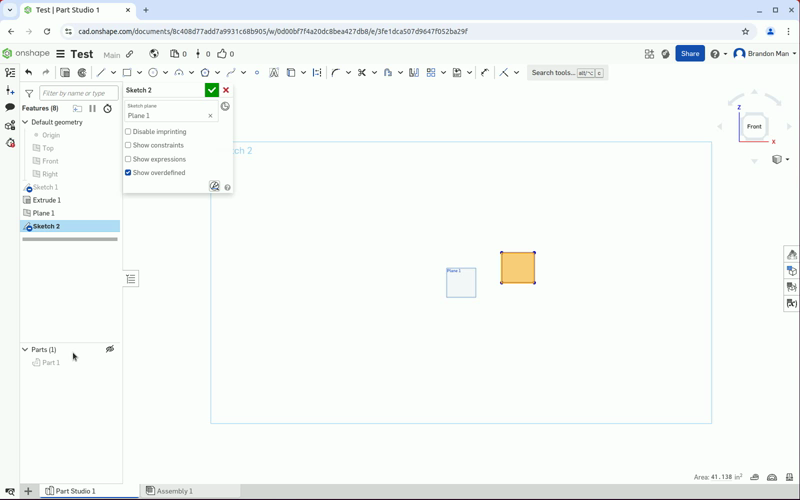
key(shift+e)
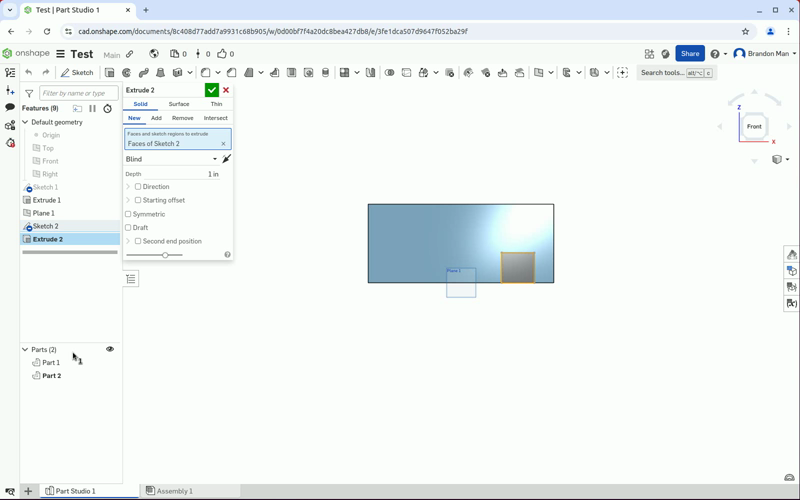
mouse_move(143, 106)
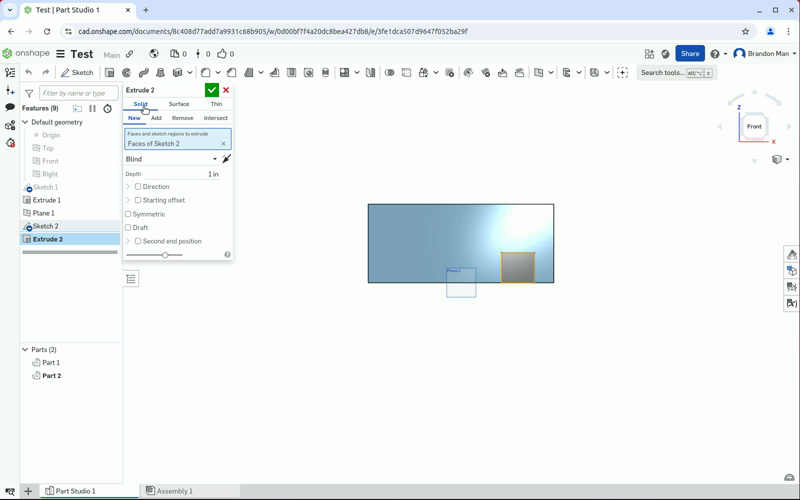
click(143, 106)
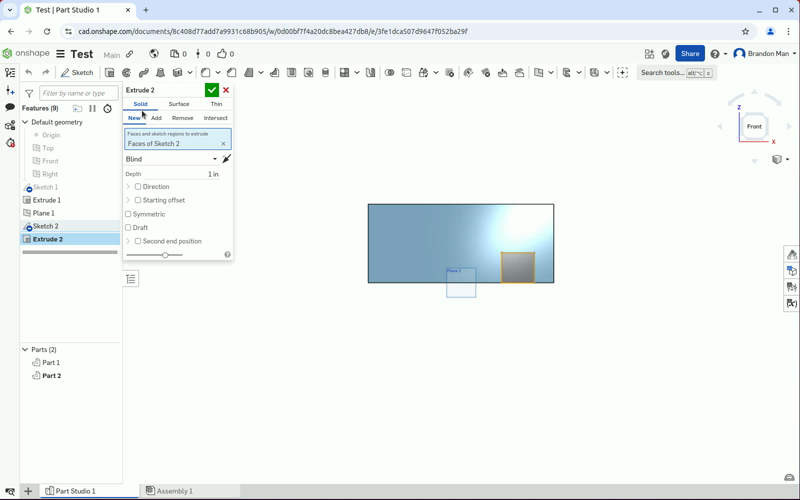
mouse_move(137, 120)
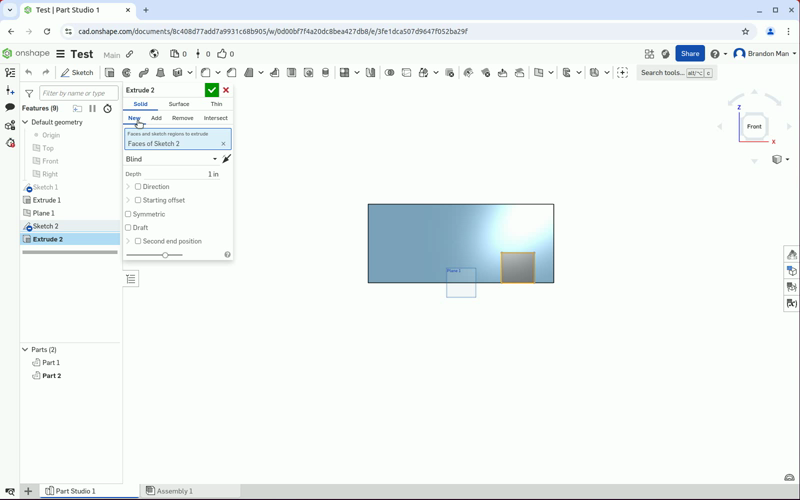
click(137, 120)
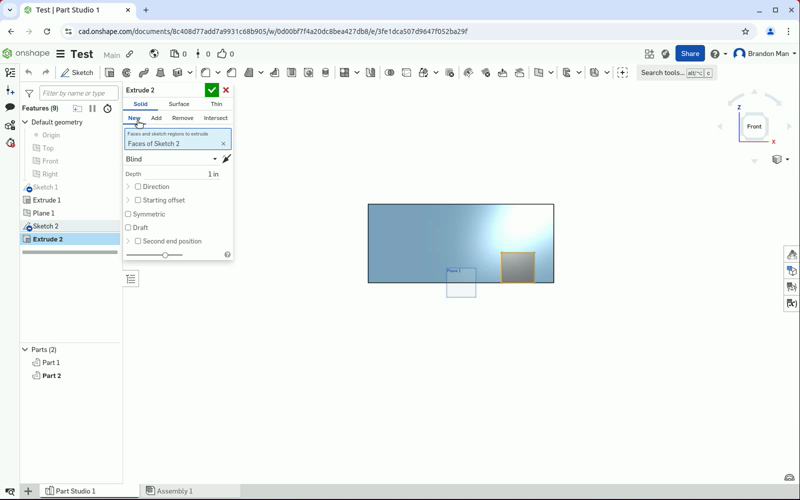
key(tab, 4)
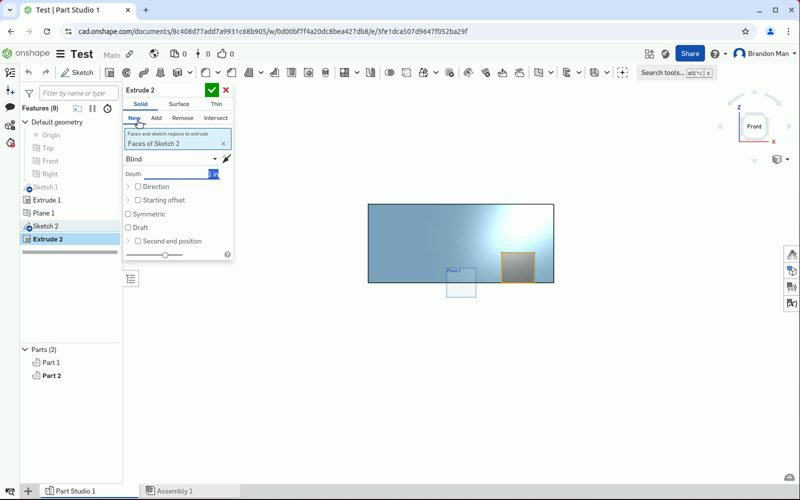
text(4.092)
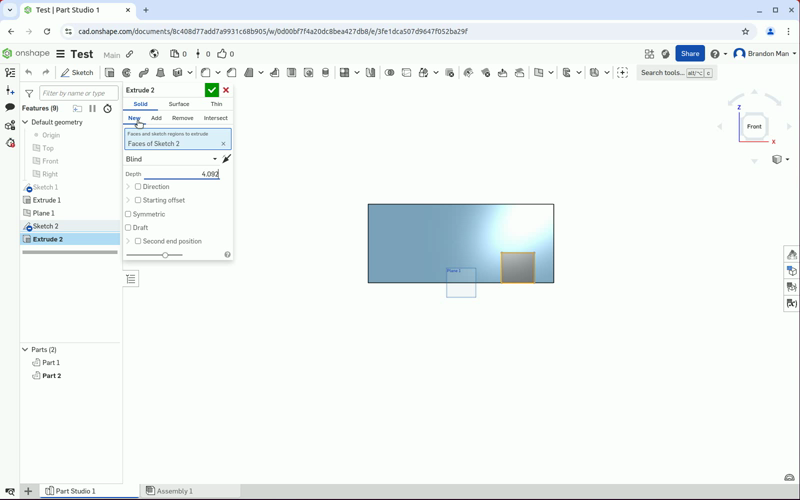
key(enter)
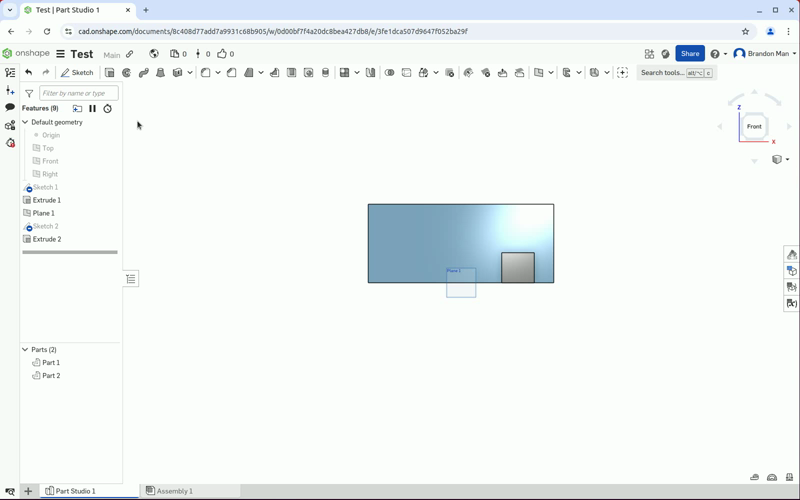
key(shift+h)
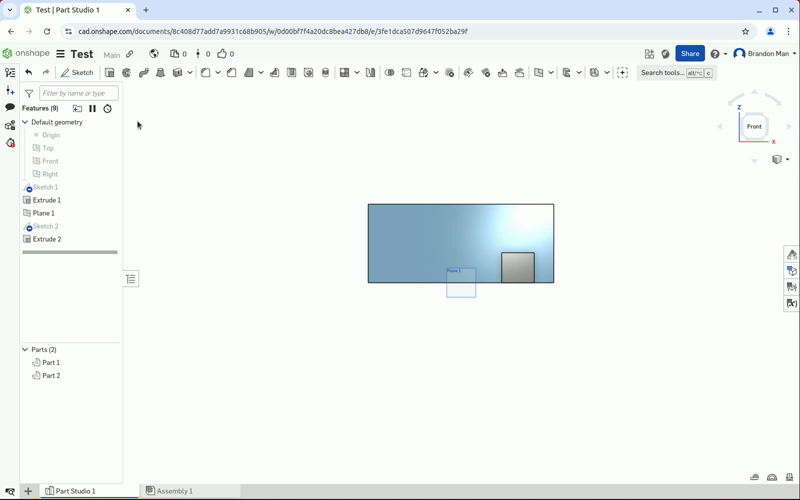
key(shift+h)
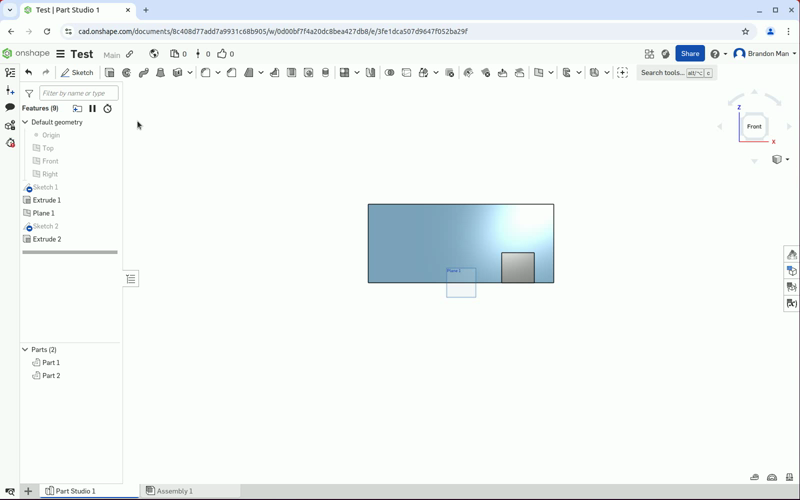
mouse_move(73, 189)
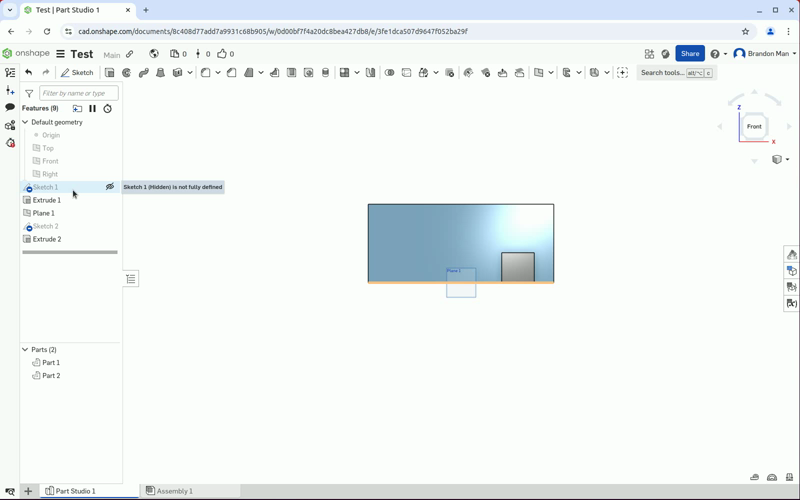
click(73, 189)
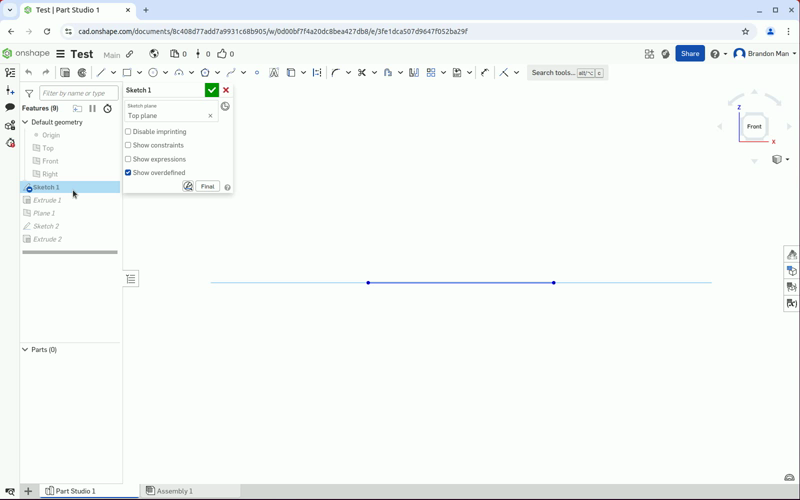
mouse_move(229, 92)
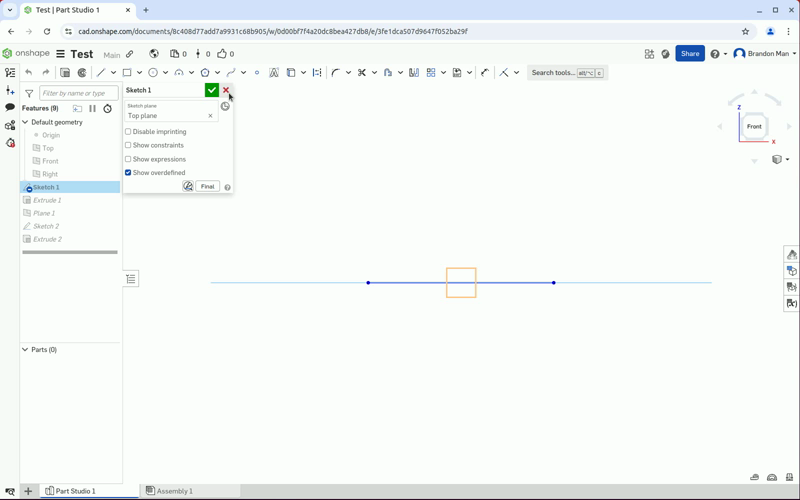
click(229, 92)
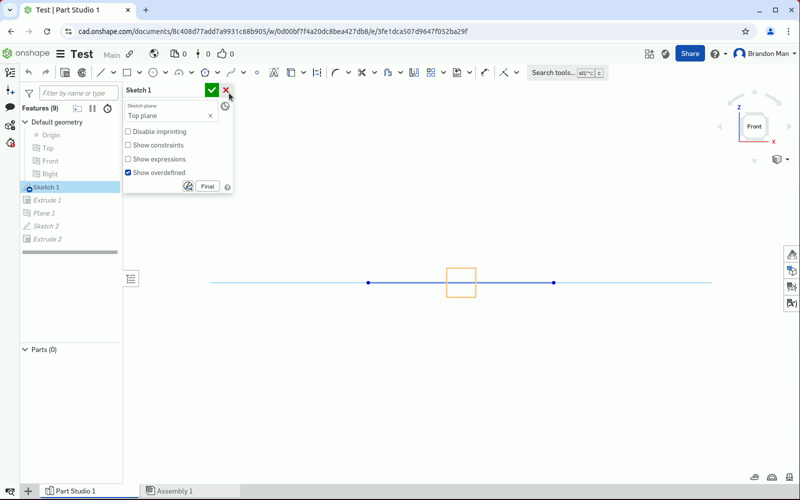
key(shift+s)
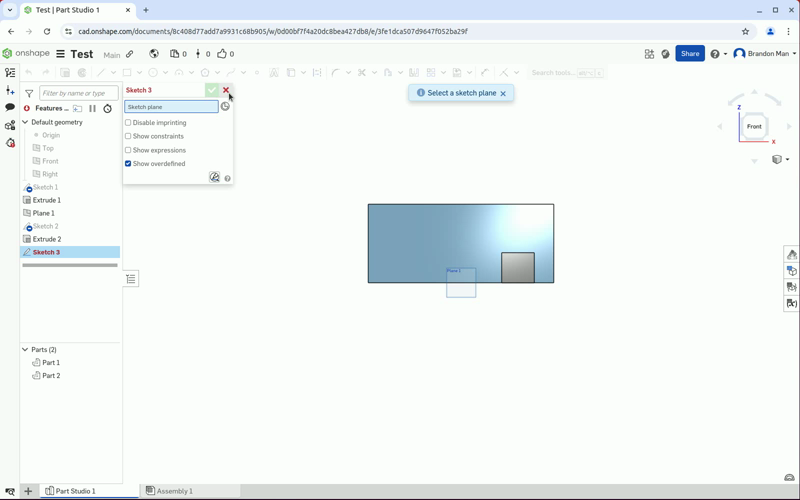
mouse_move(73, 215)
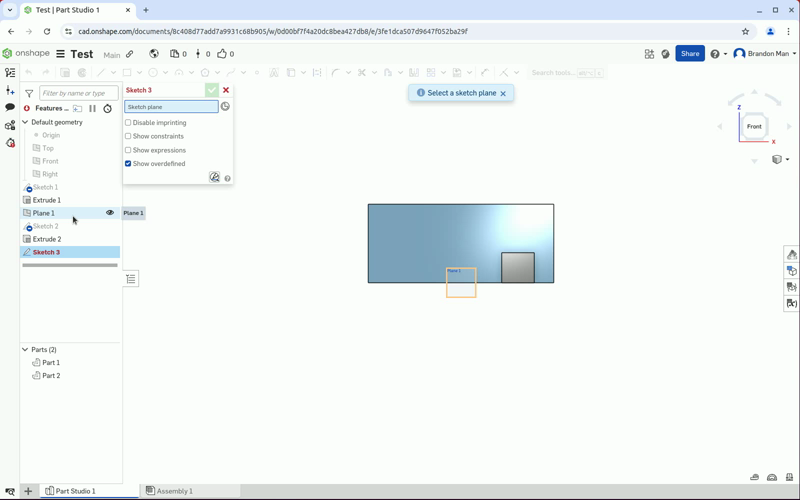
click(73, 215)
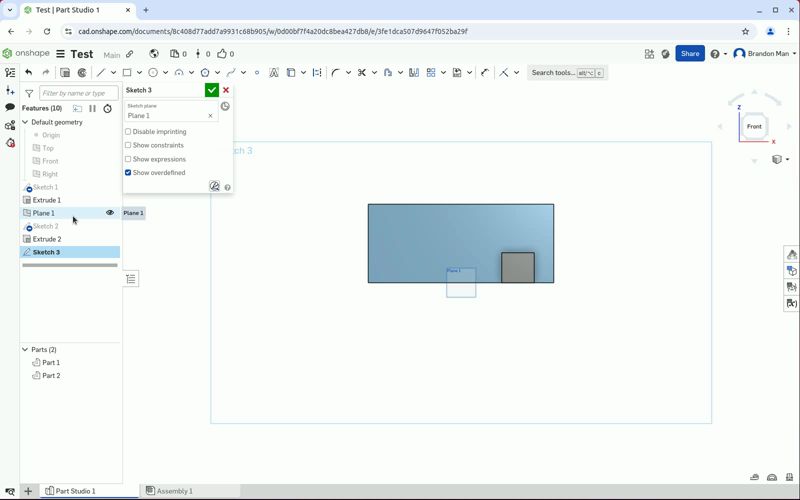
mouse_move(73, 352)
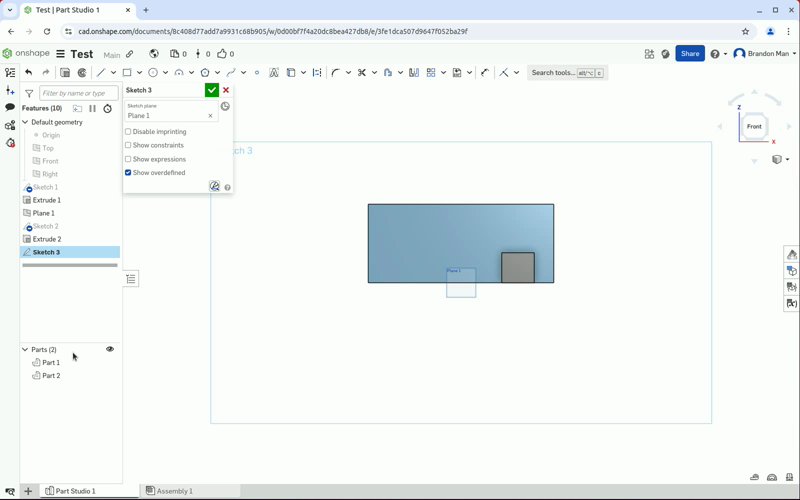
key(y)
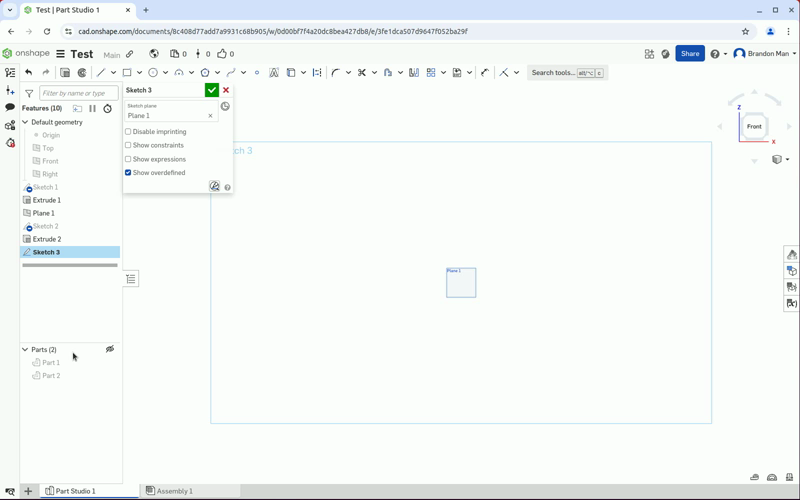
key(l)
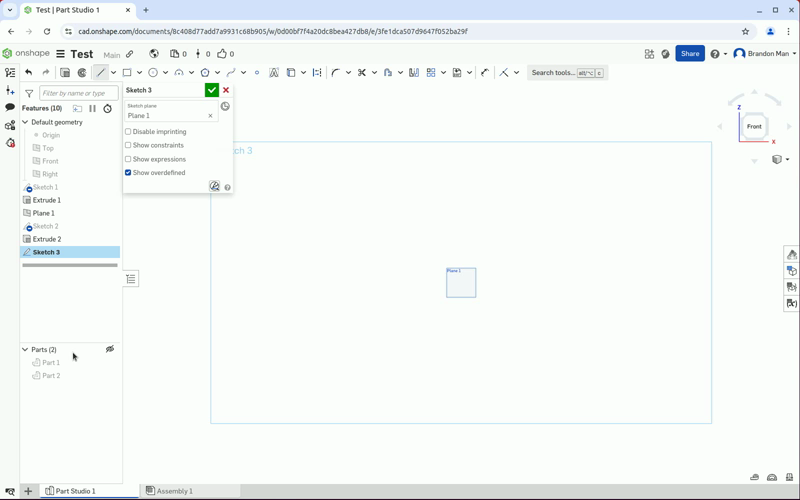
key_down(shift)
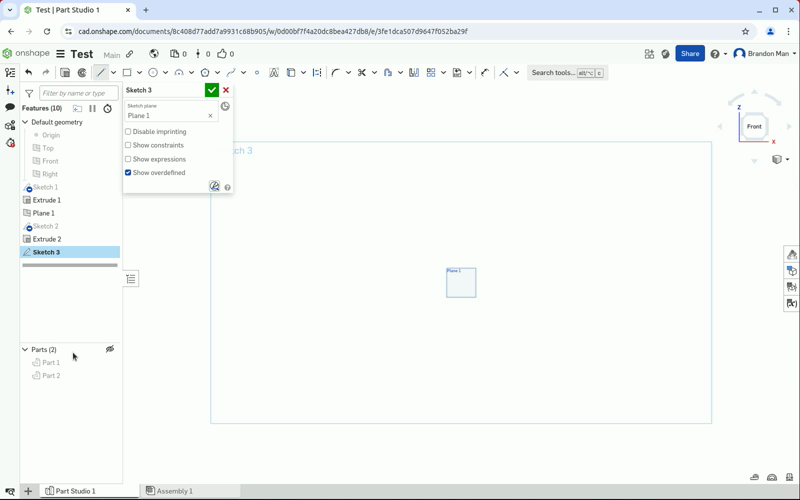
mouse_move(468, 282)
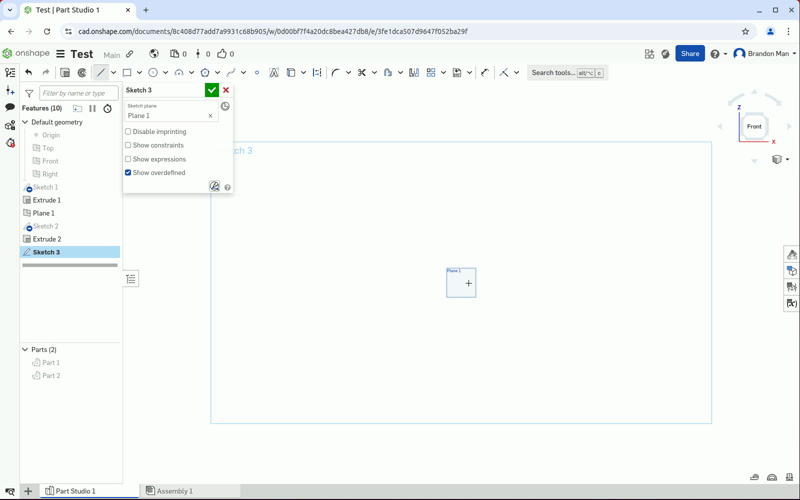
click(468, 282)
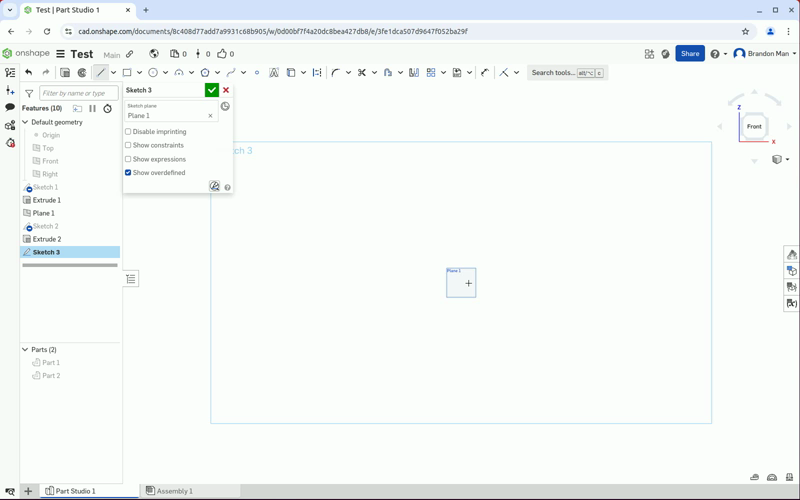
key_up(shift)
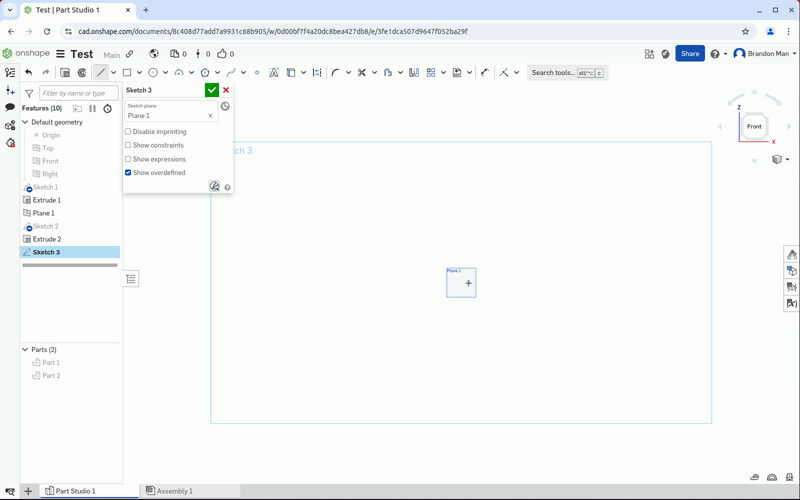
key_down(shift)
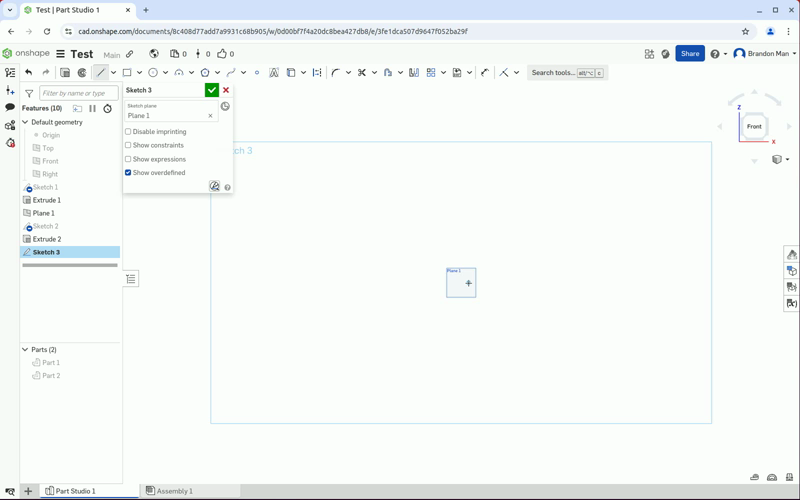
mouse_move(498, 282)
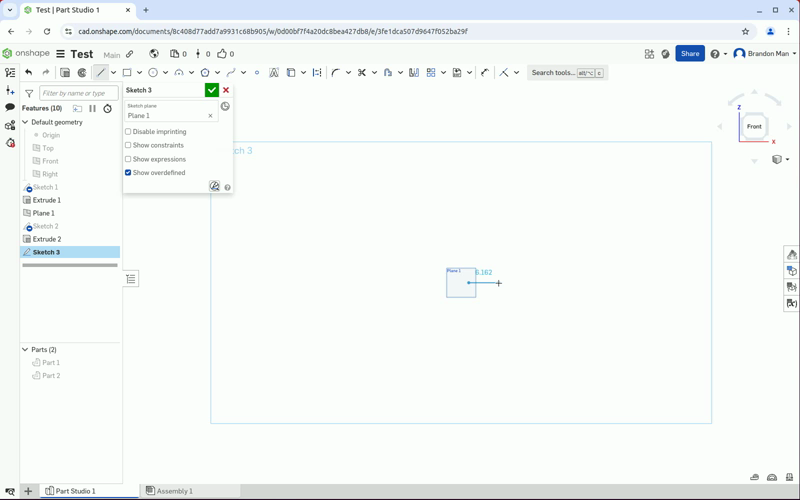
mouse_move(501, 282)
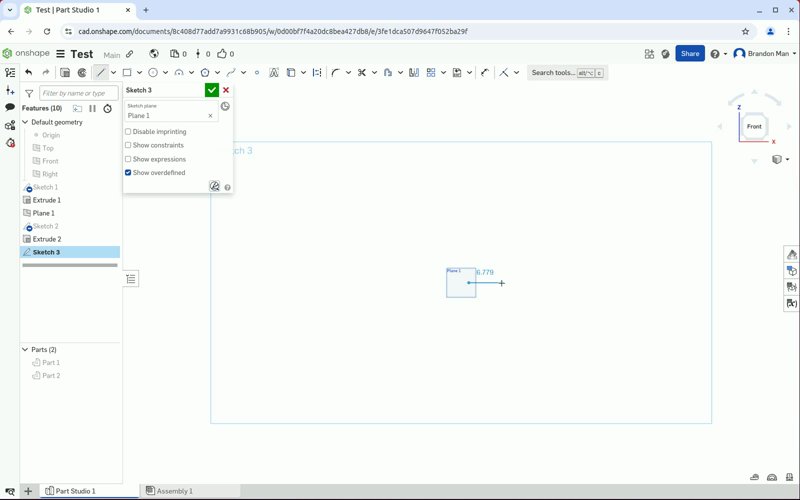
click(501, 282)
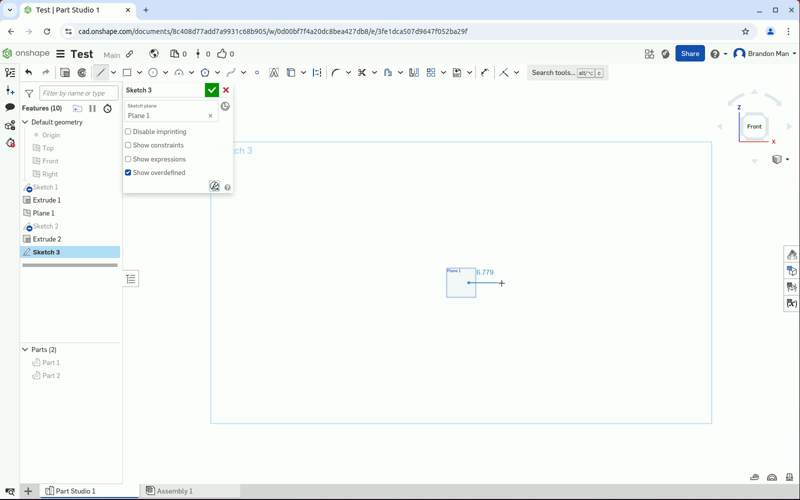
key_up(shift)
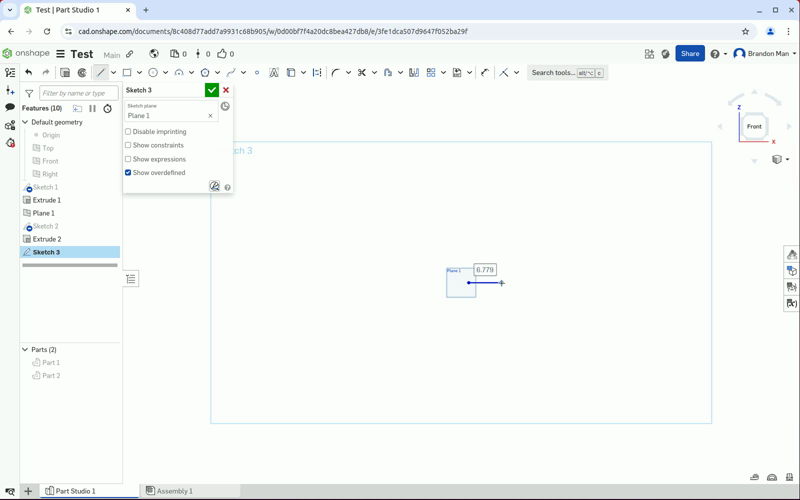
key_down(shift)
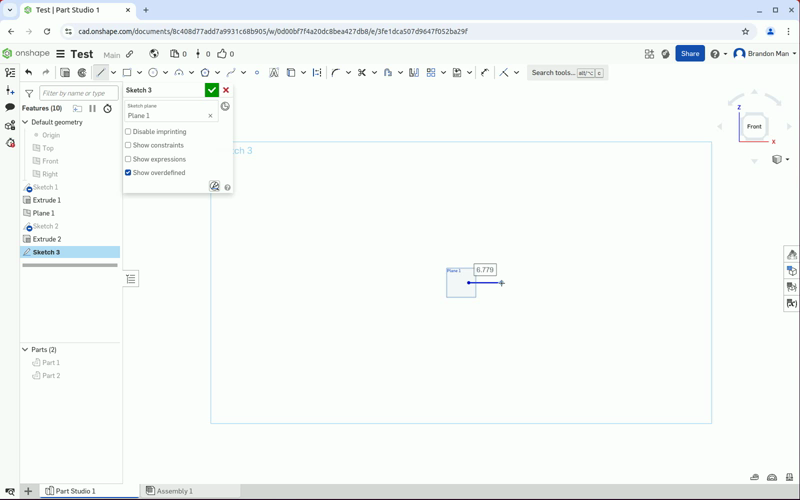
mouse_move(531, 282)
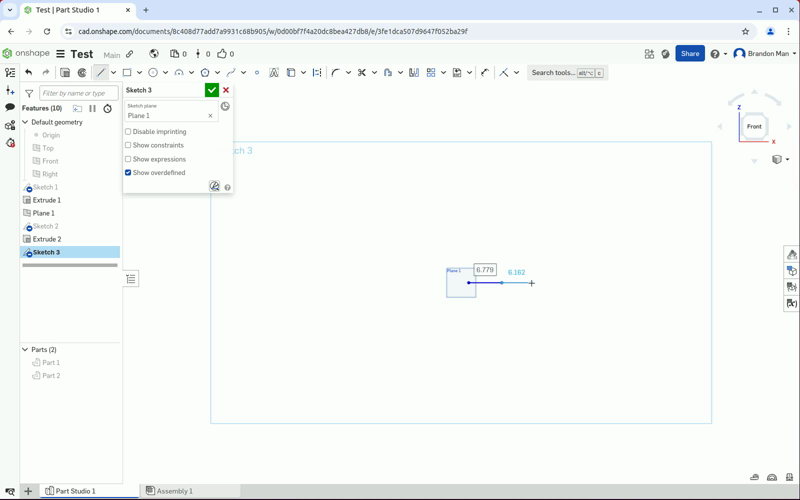
mouse_move(501, 252)
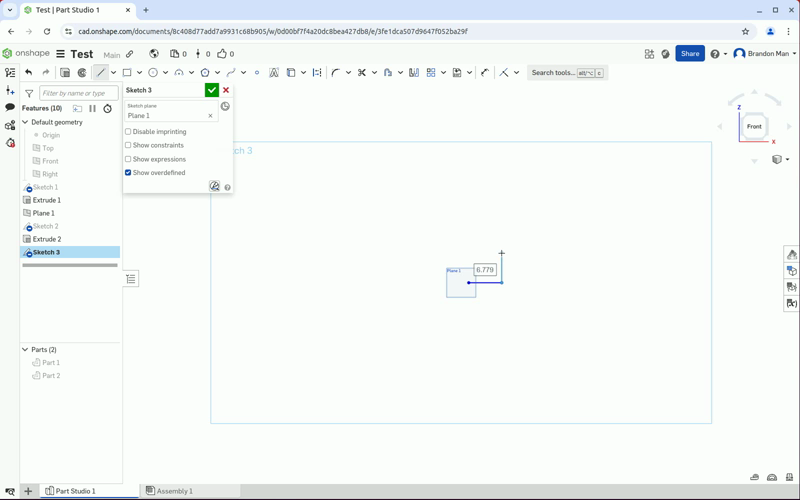
click(501, 252)
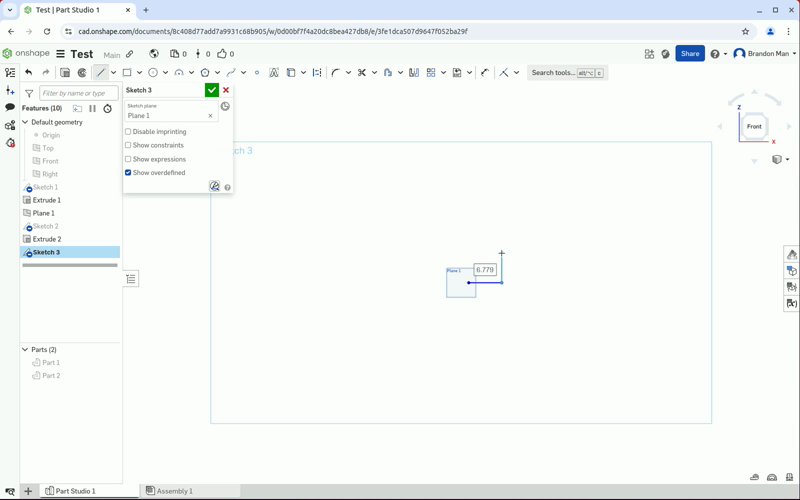
key_up(shift)
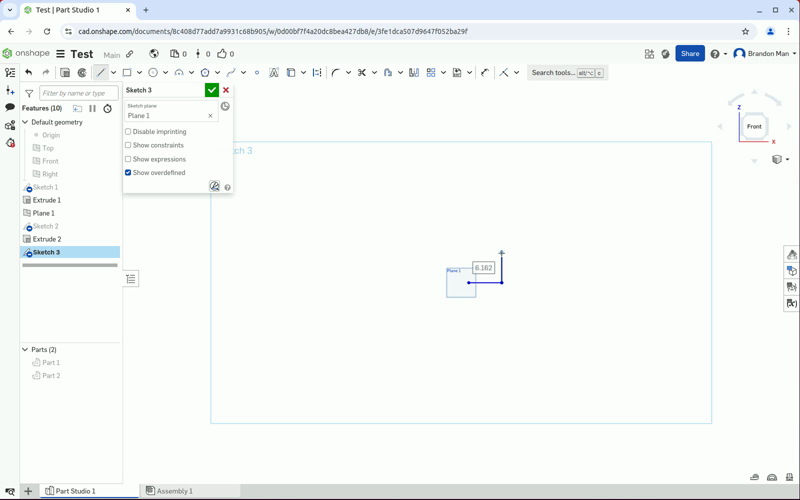
key_down(shift)
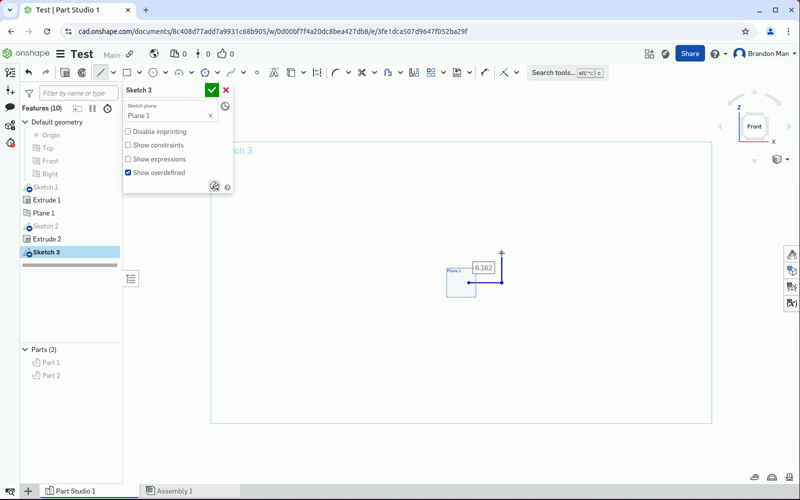
mouse_move(531, 252)
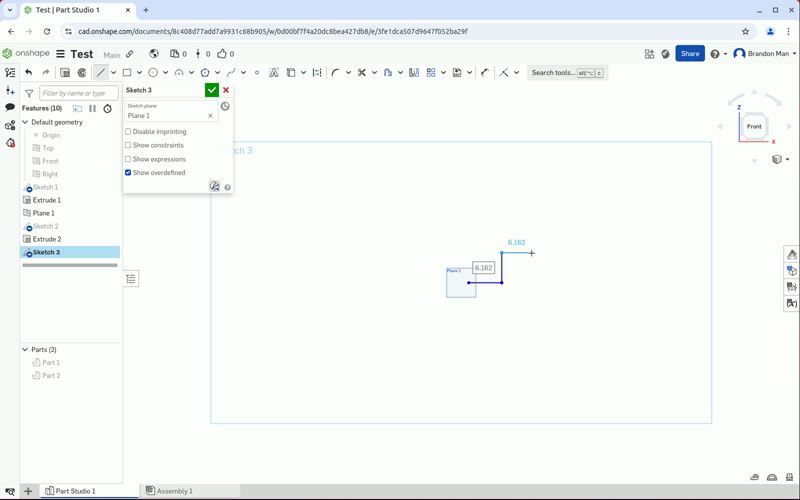
mouse_move(468, 252)
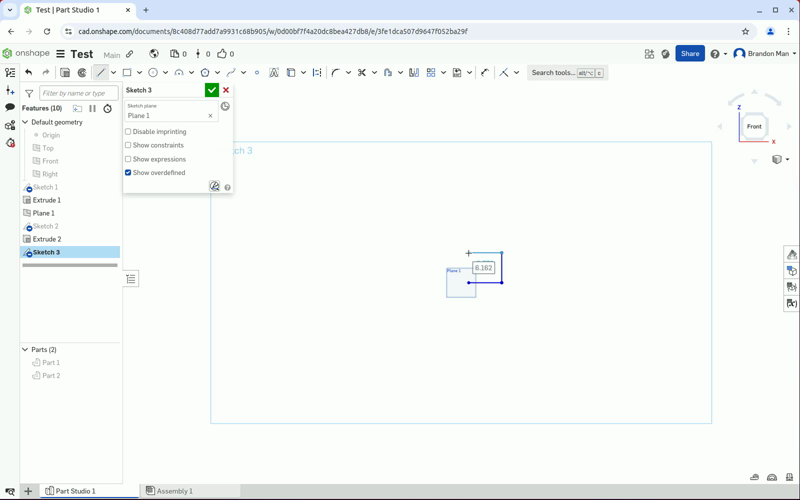
click(468, 252)
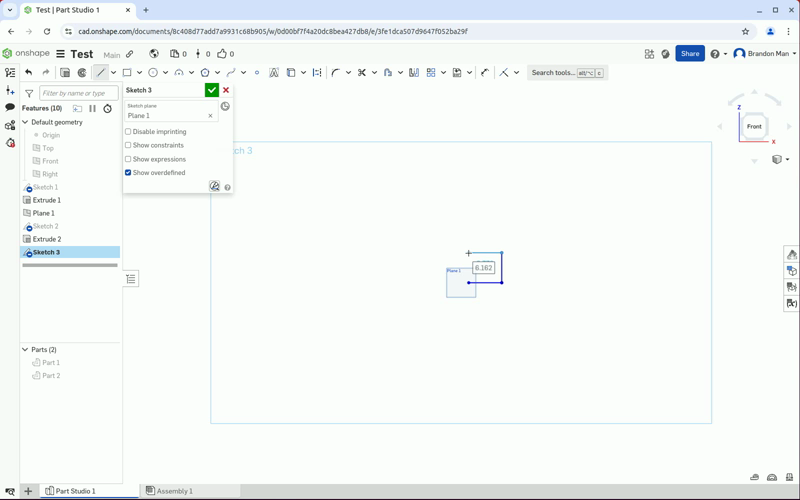
key_up(shift)
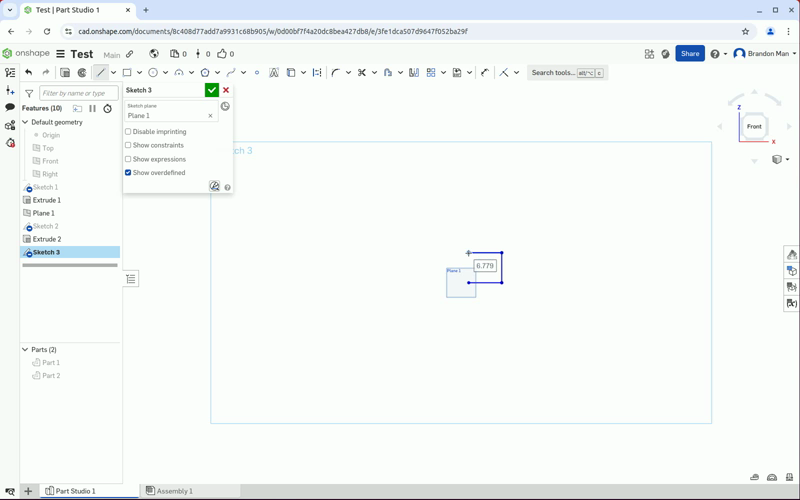
mouse_move(498, 252)
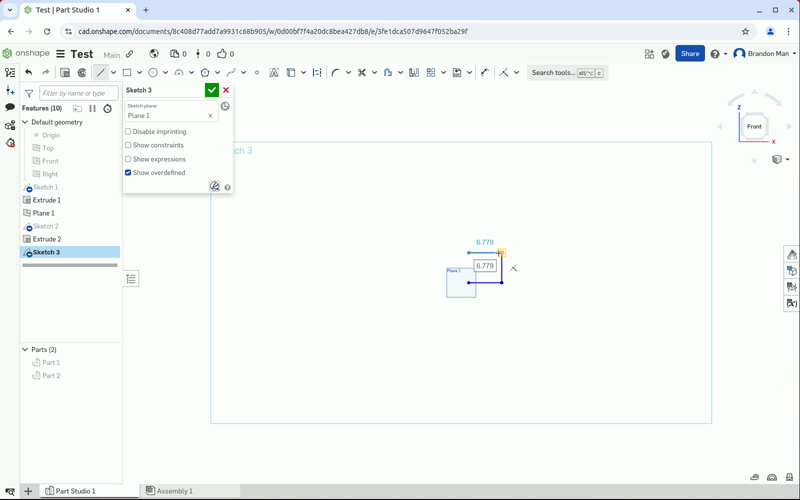
key_down(shift)
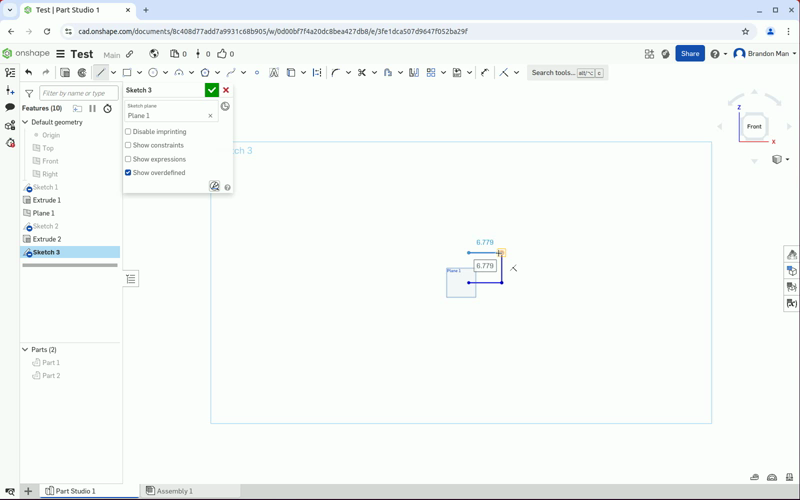
mouse_move(468, 282)
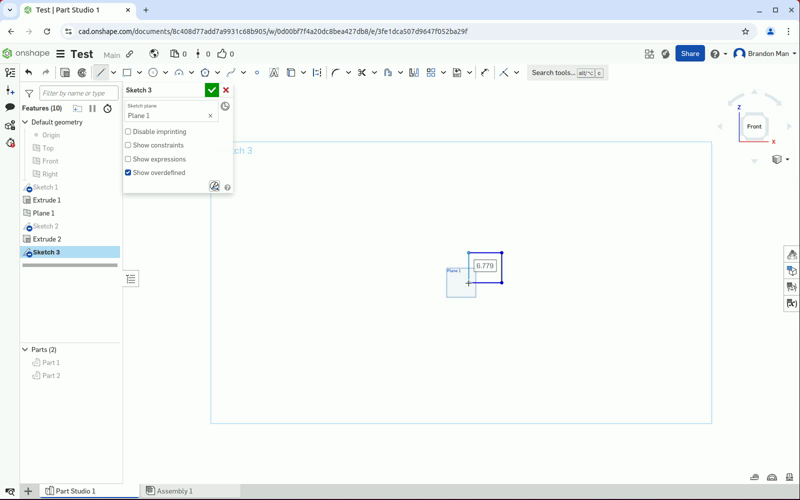
key_up(shift)
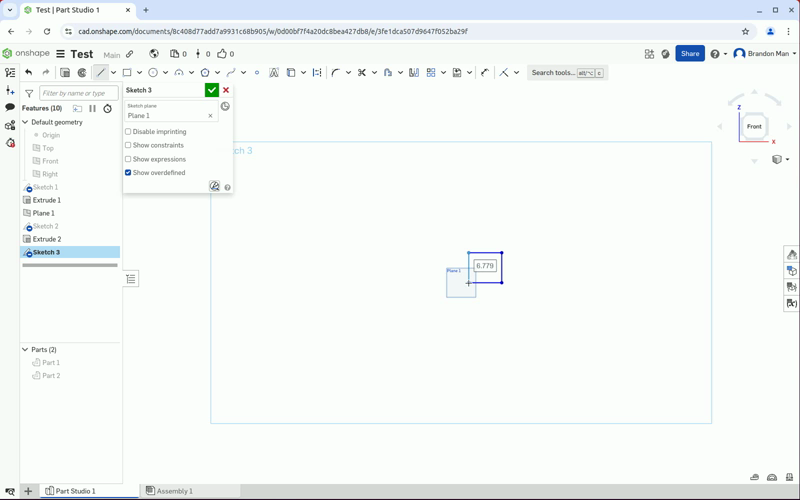
click(468, 282)
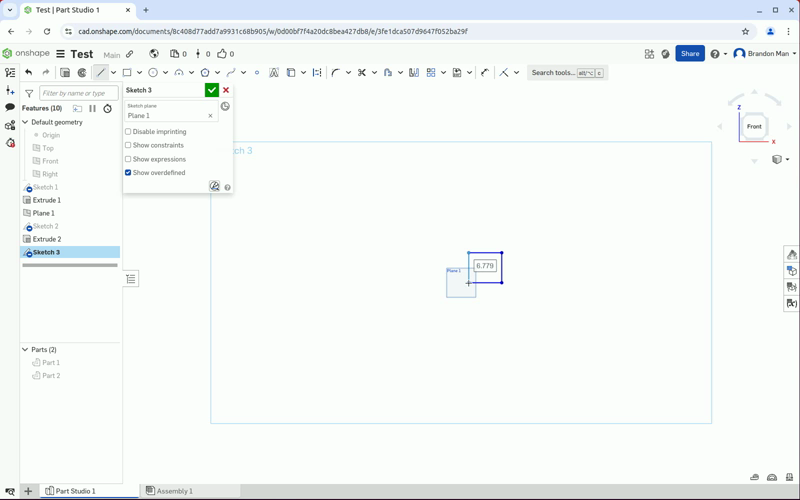
key(esc)
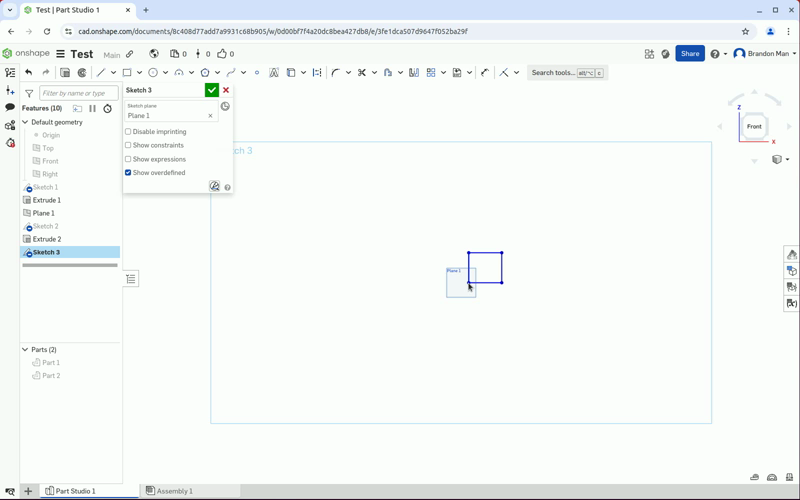
mouse_move(494, 265)
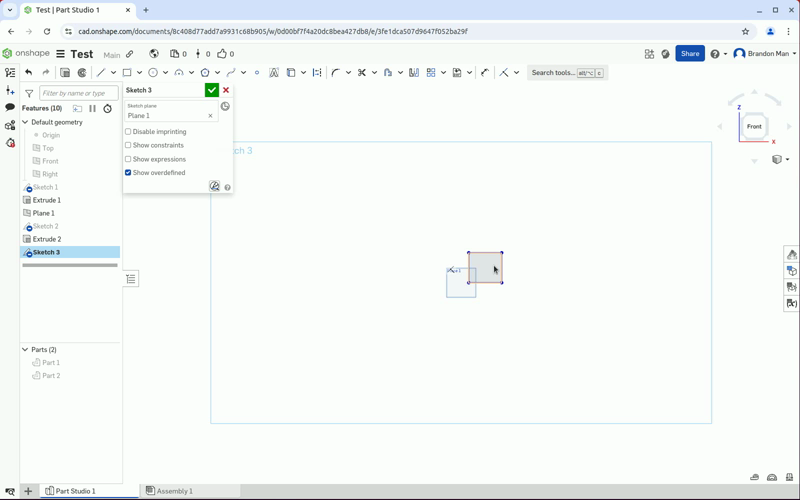
scroll(6)
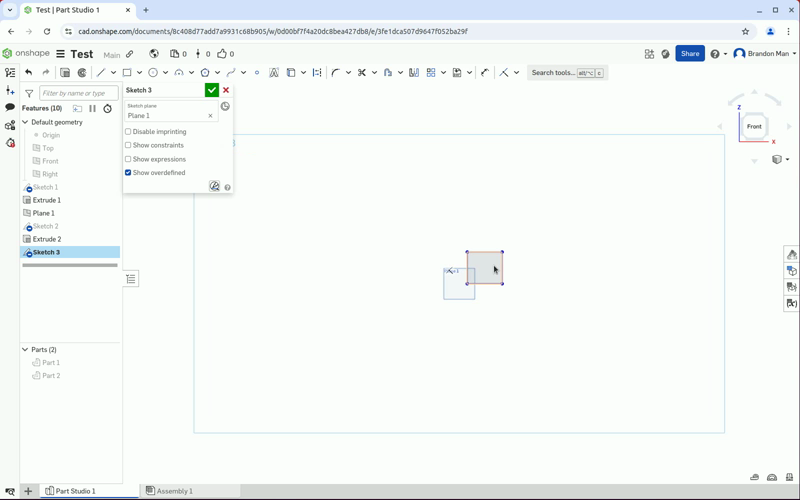
scroll(6)
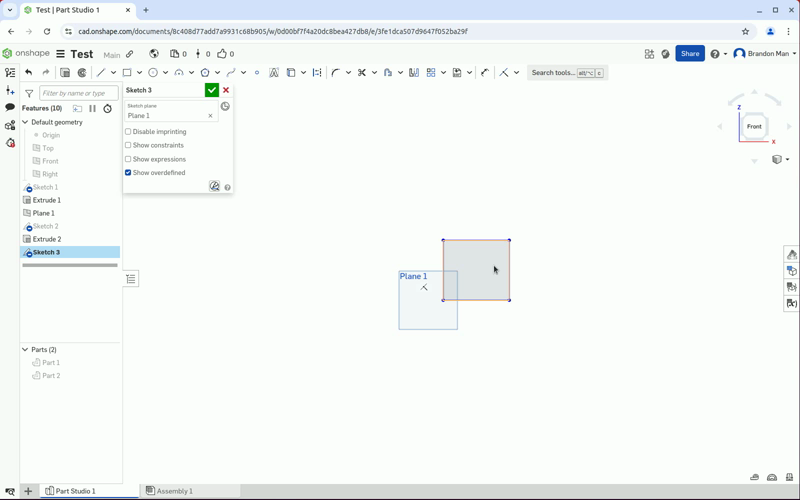
scroll(6)
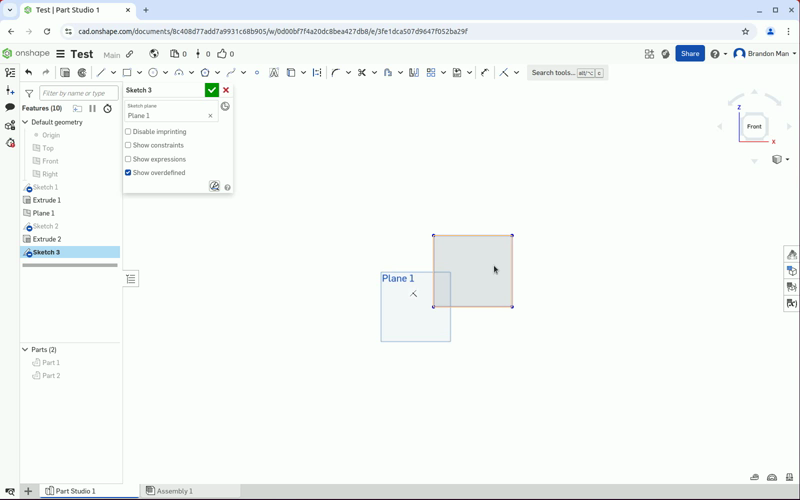
scroll(6)
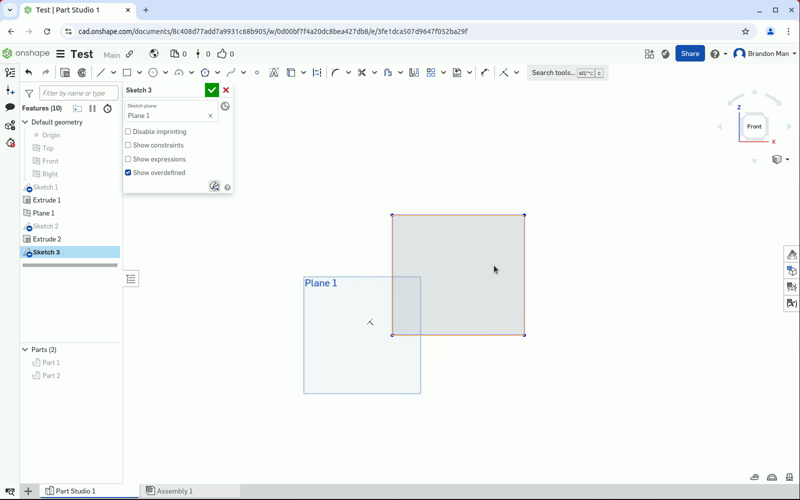
scroll(6)
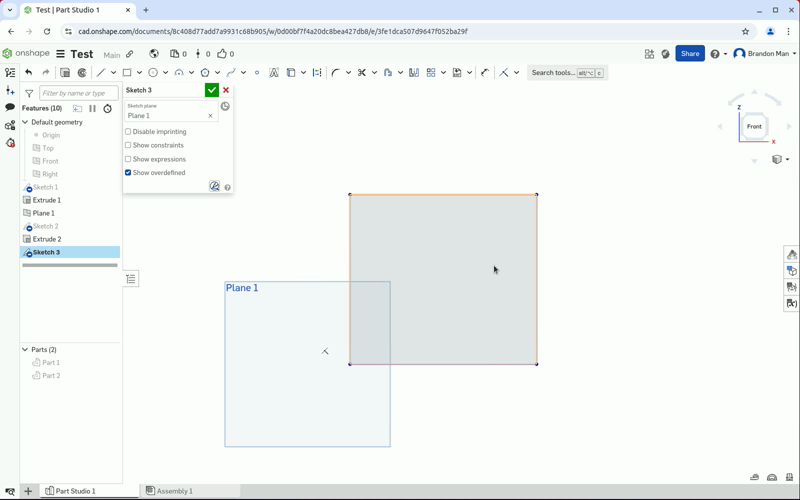
scroll(6)
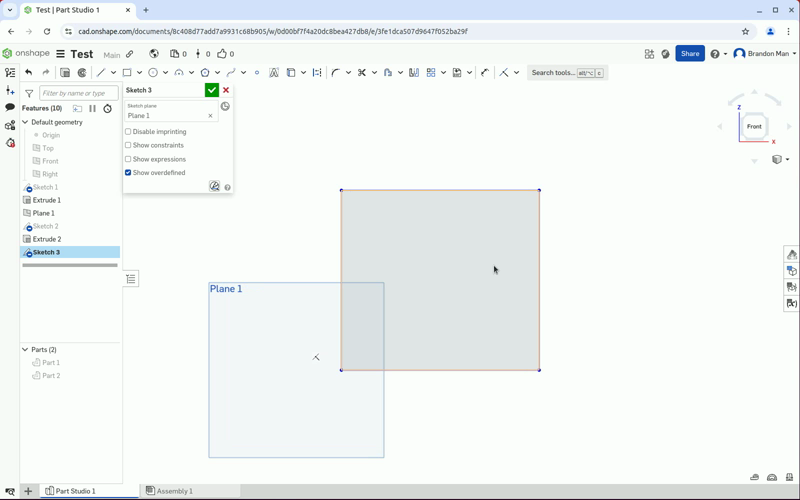
scroll(6)
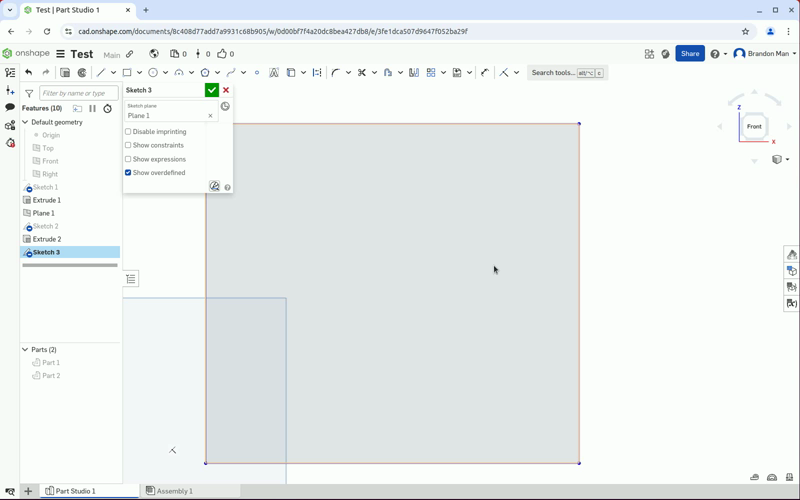
click(494, 265)
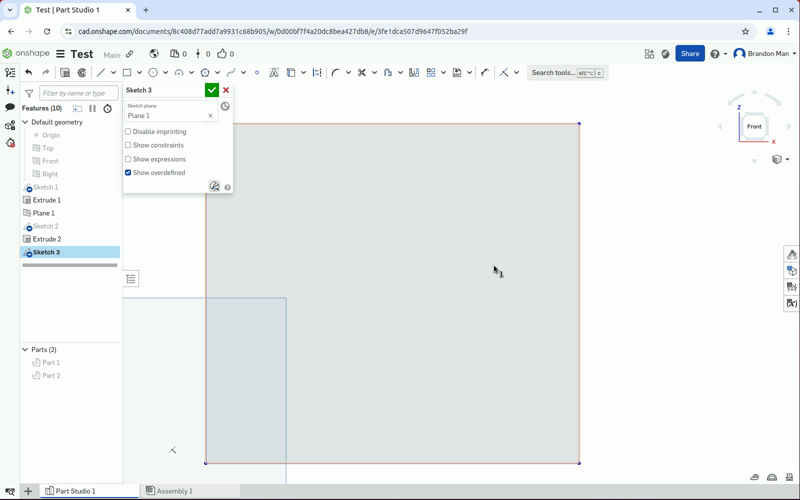
scroll(-6)
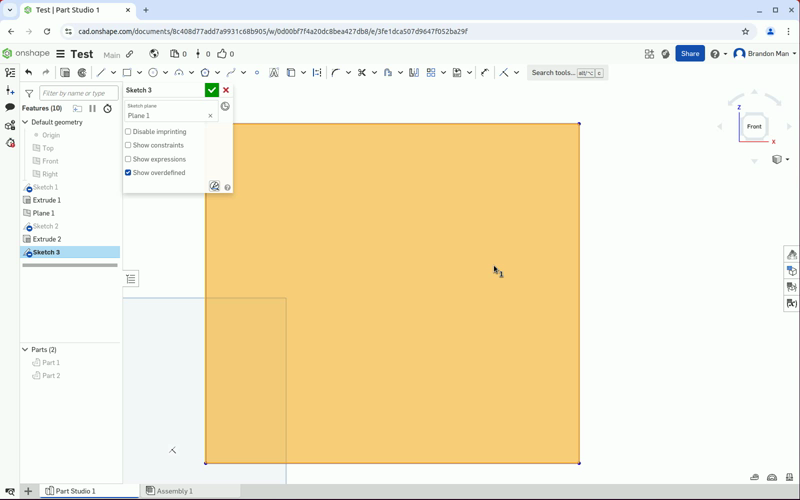
scroll(-6)
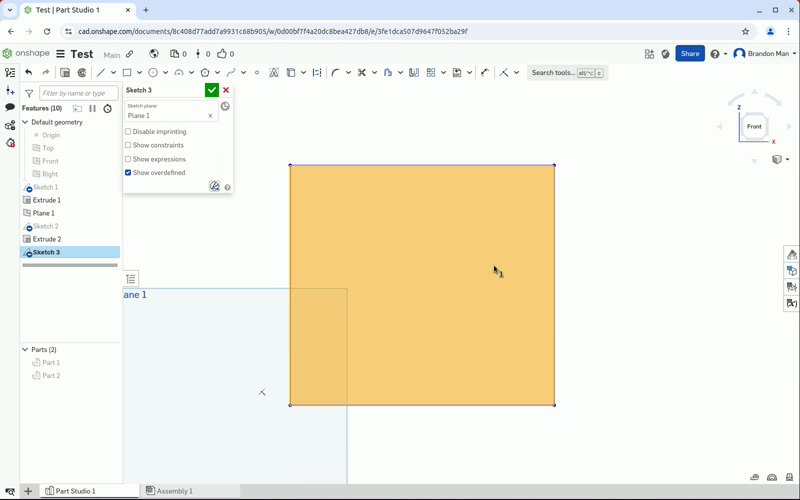
scroll(-6)
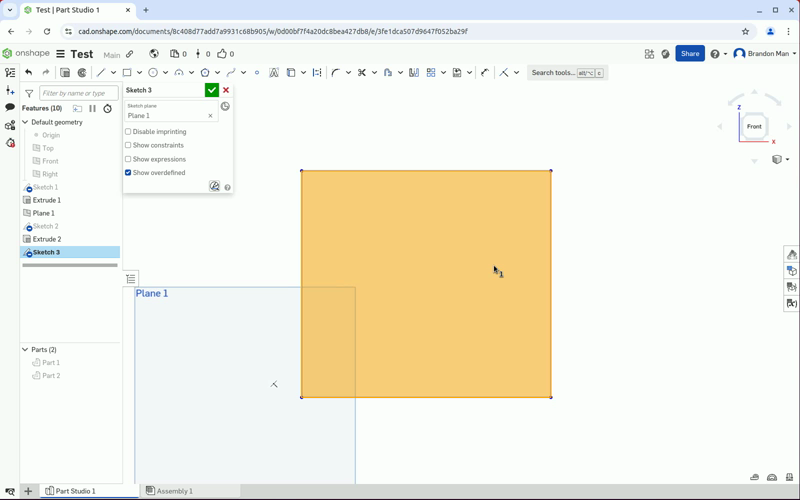
scroll(-6)
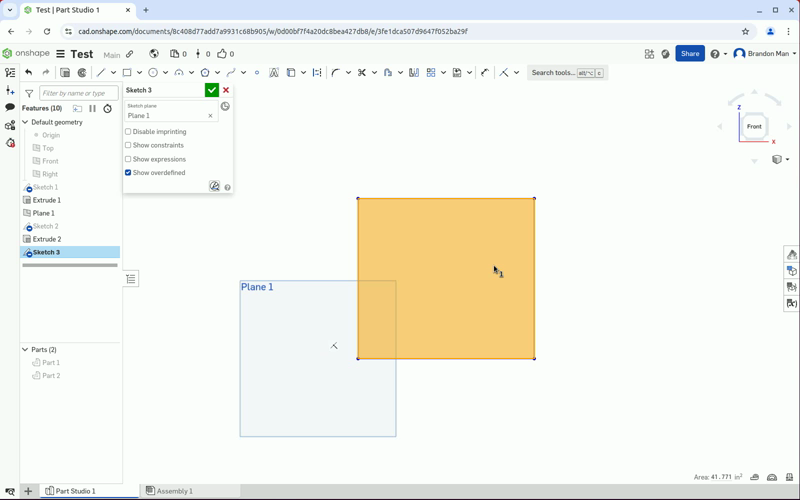
scroll(-6)
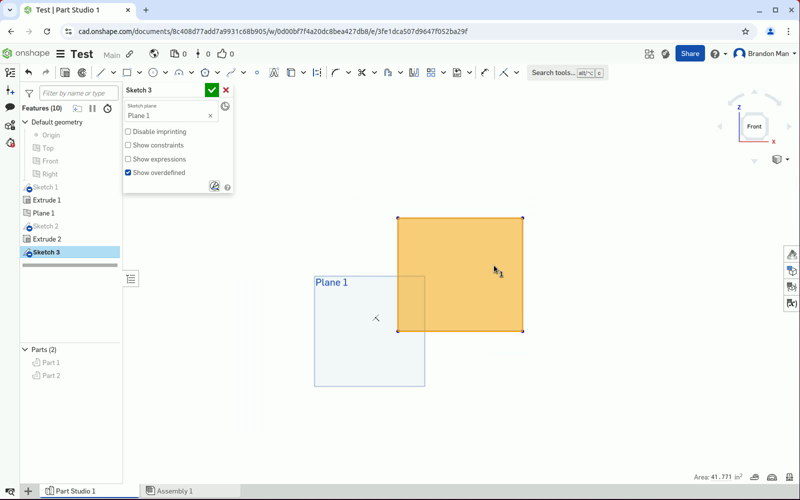
scroll(-6)
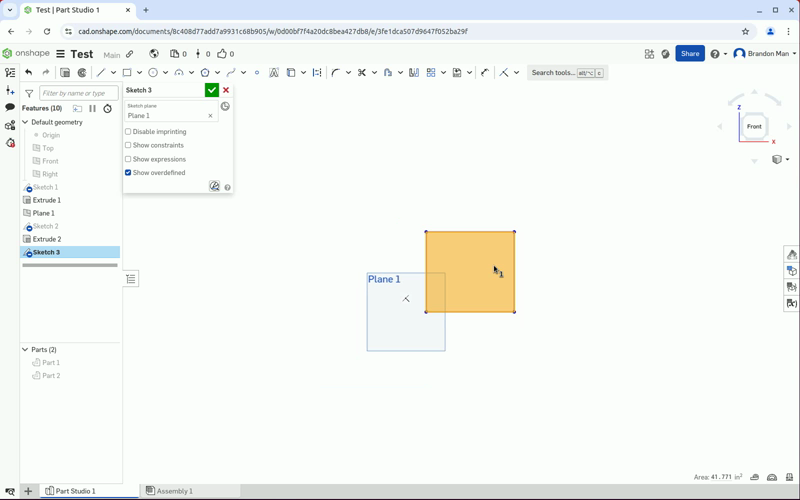
scroll(-6)
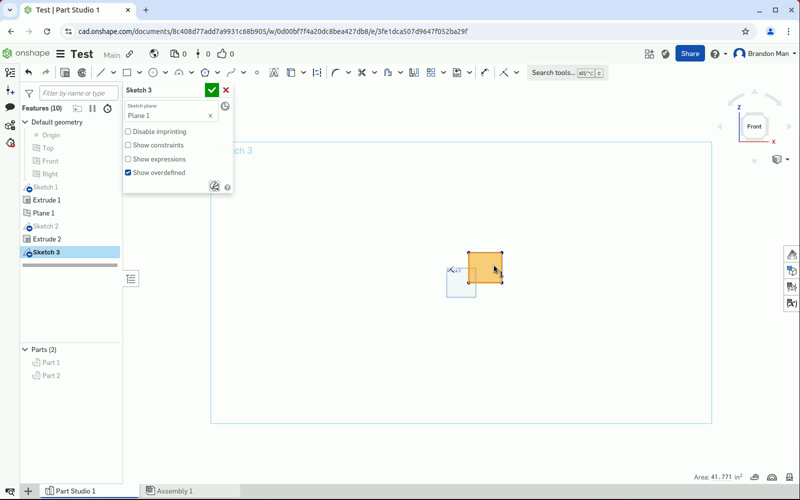
mouse_move(73, 352)
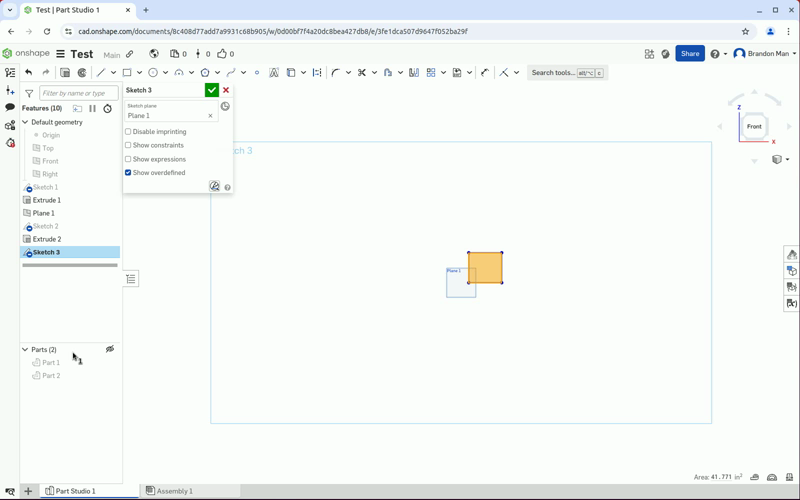
key(shift+y)
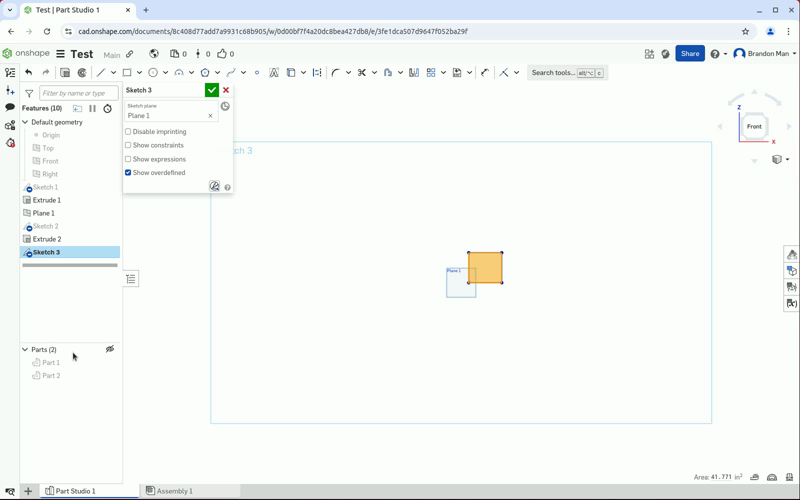
key(shift+e)
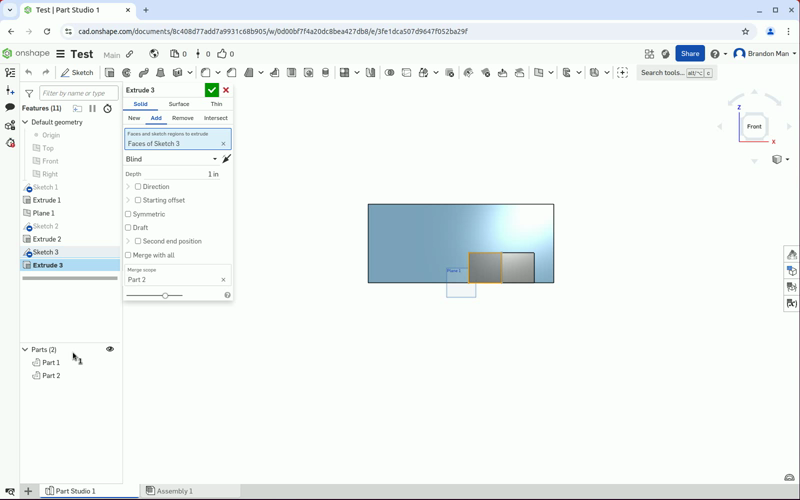
mouse_move(143, 106)
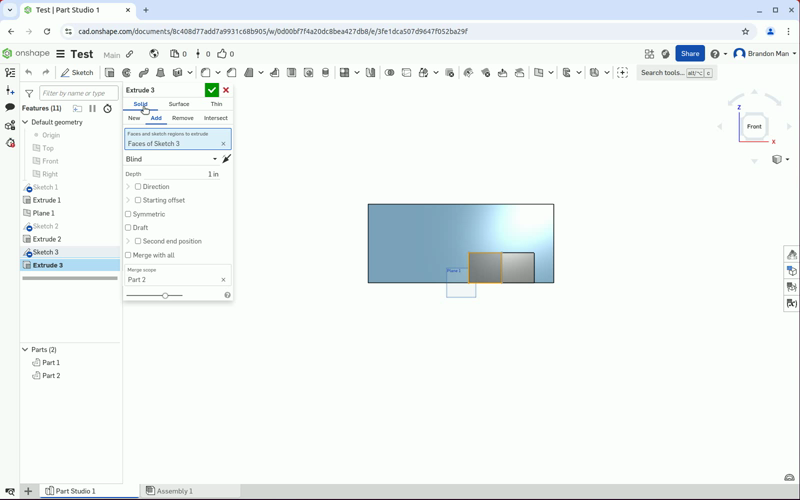
click(143, 106)
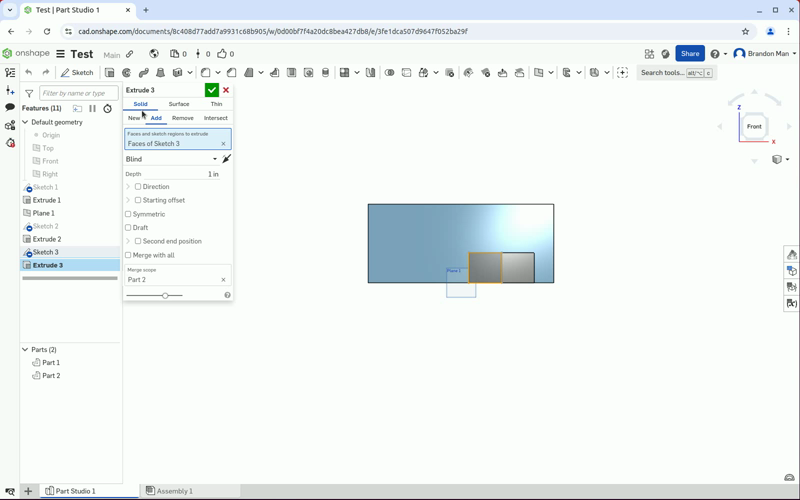
mouse_move(137, 120)
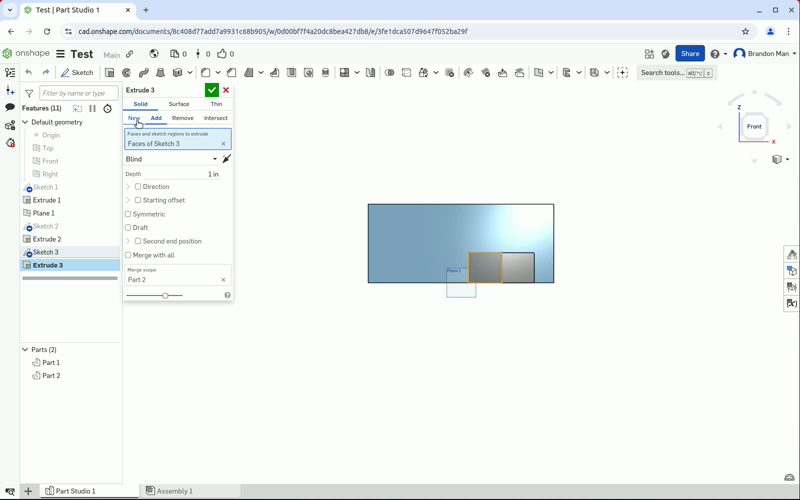
click(137, 120)
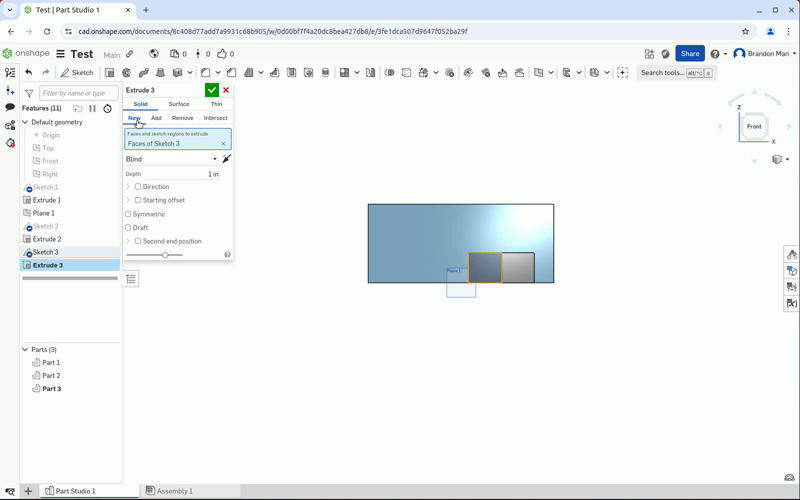
key(tab, 4)
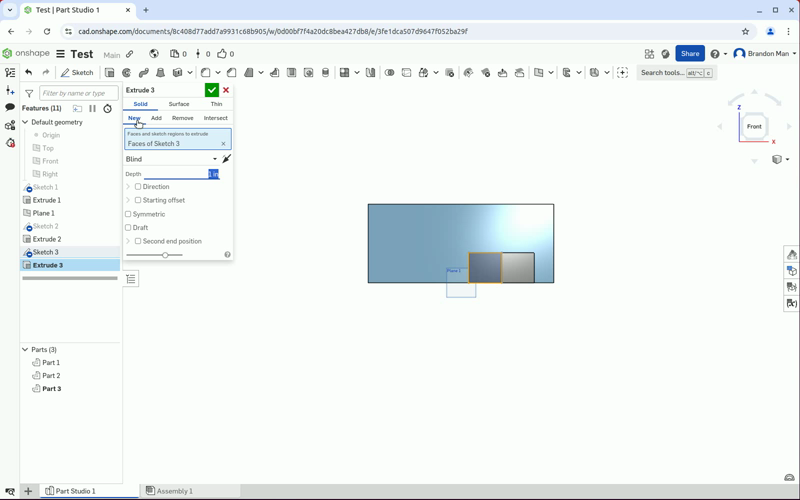
text(4.092)
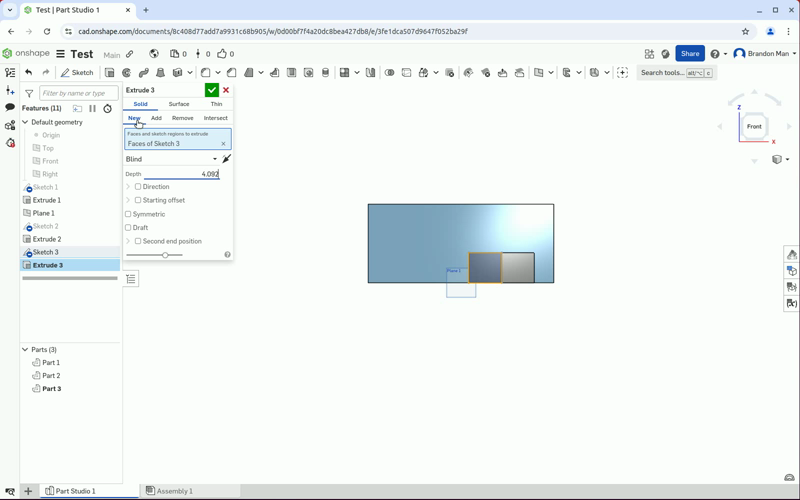
key(enter)
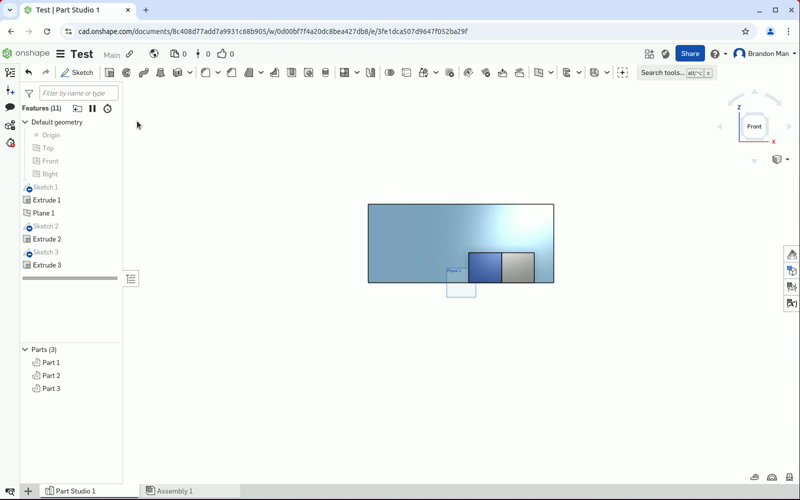
key(shift+h)
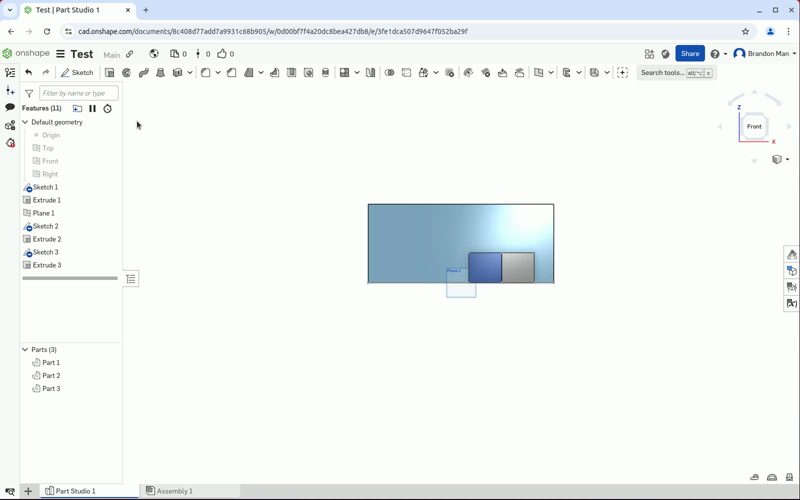
key(shift+h)
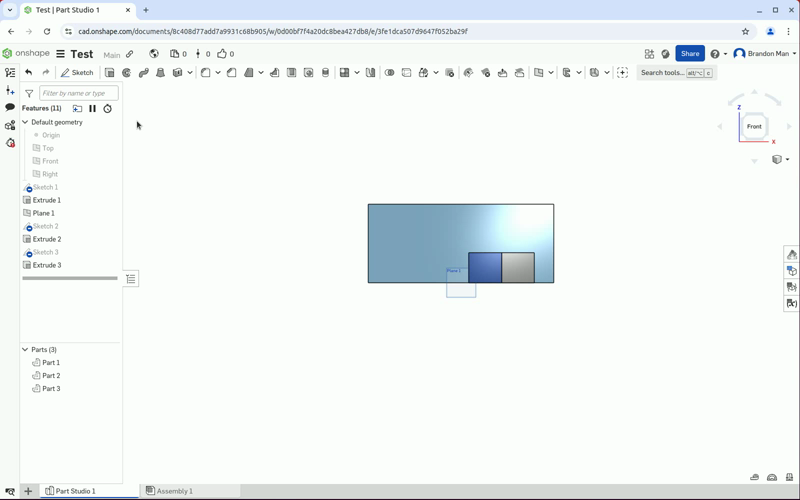
mouse_move(73, 189)
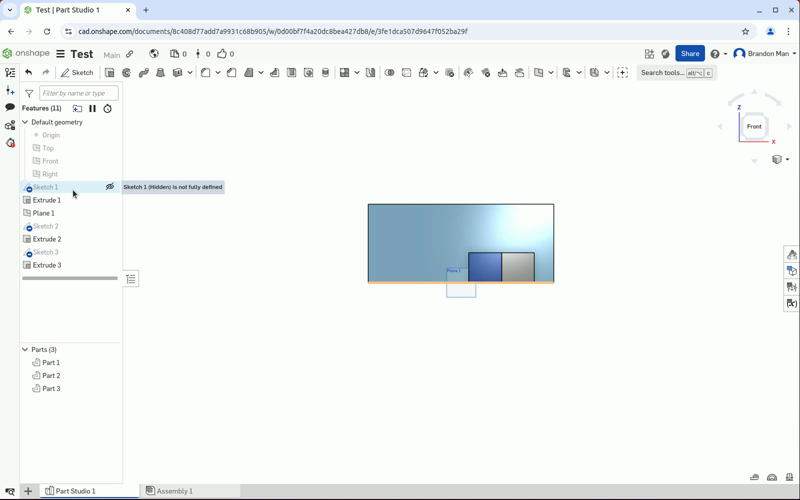
click(73, 189)
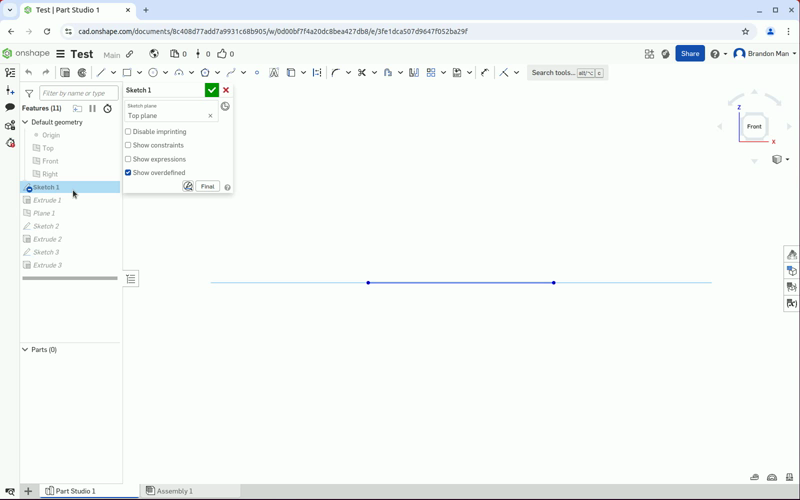
mouse_move(229, 92)
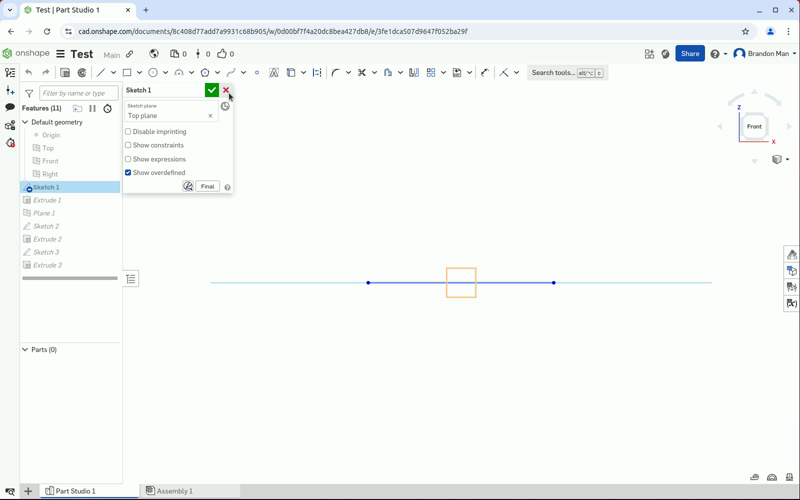
click(229, 92)
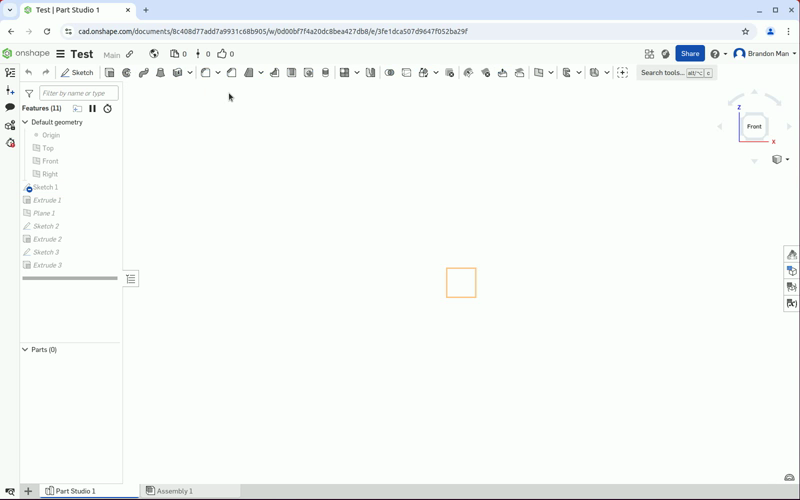
key(shift+s)
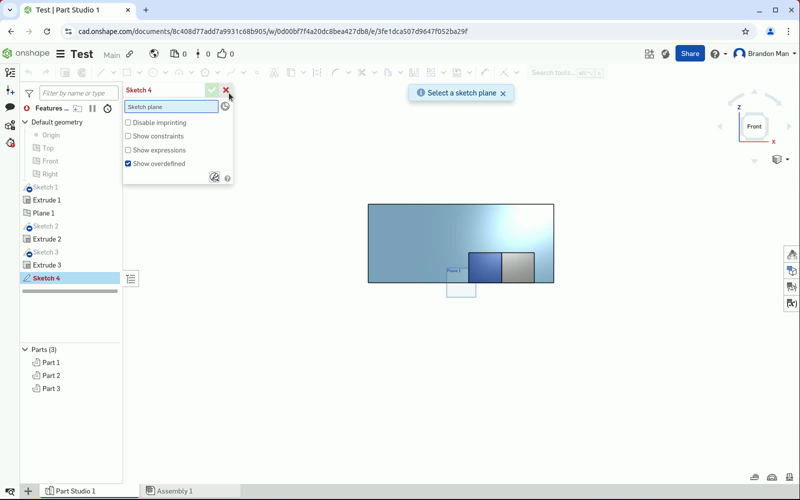
mouse_move(73, 215)
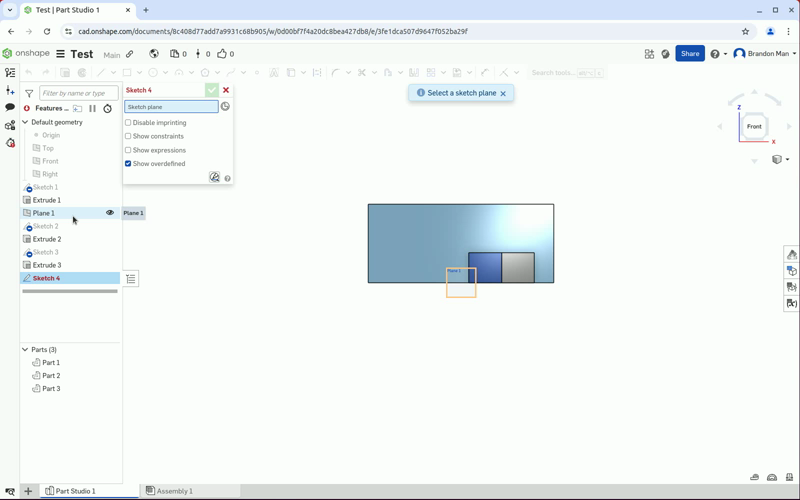
click(73, 215)
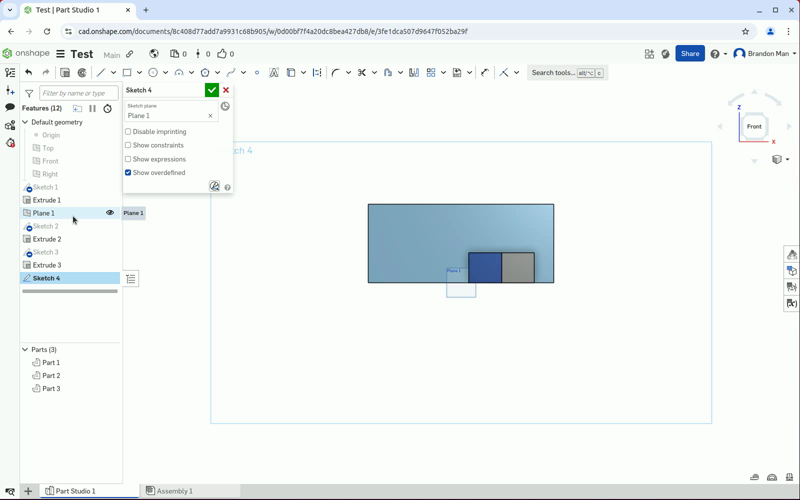
mouse_move(73, 352)
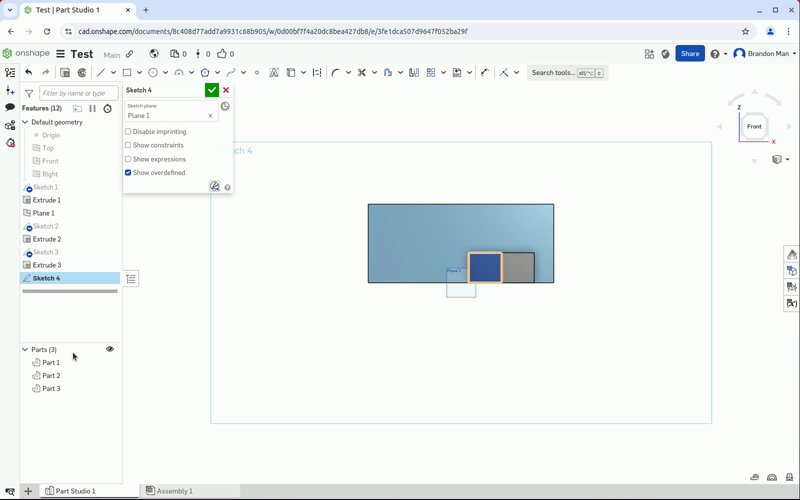
key(y)
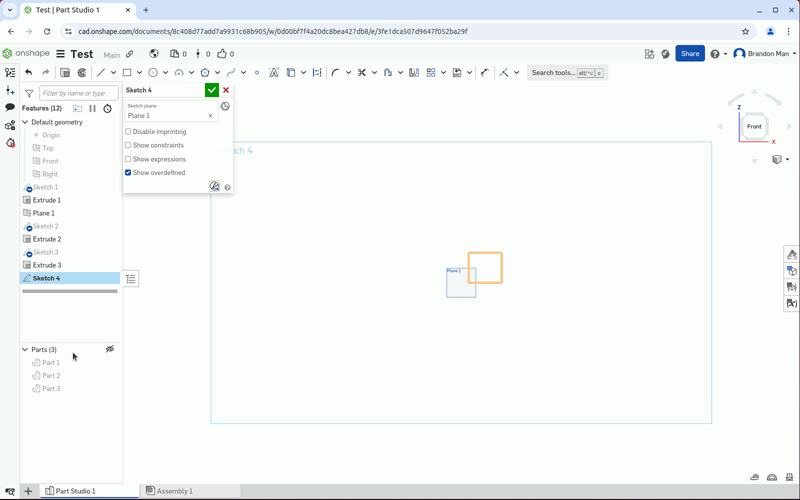
key(l)
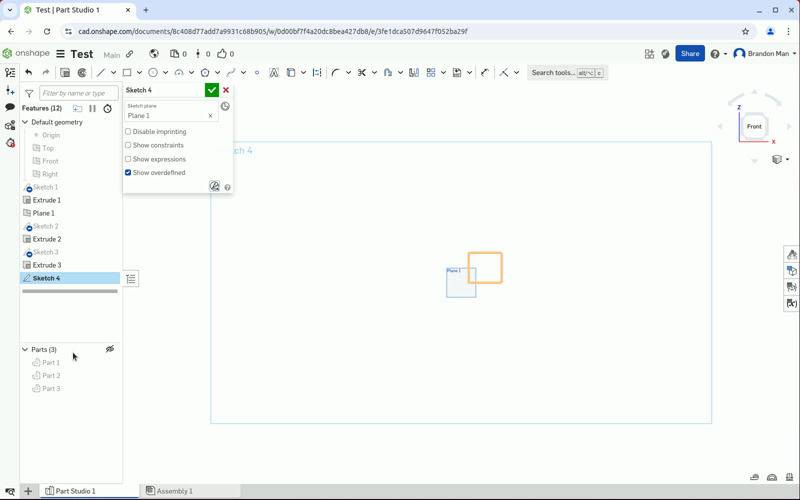
key_down(shift)
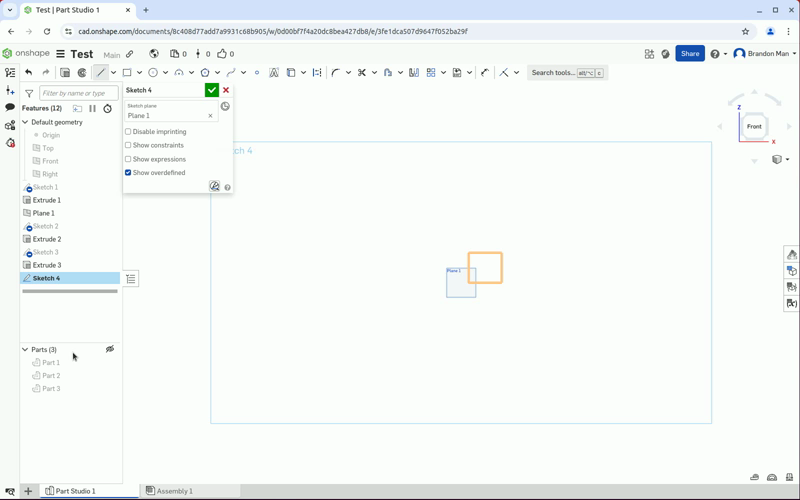
mouse_move(443, 282)
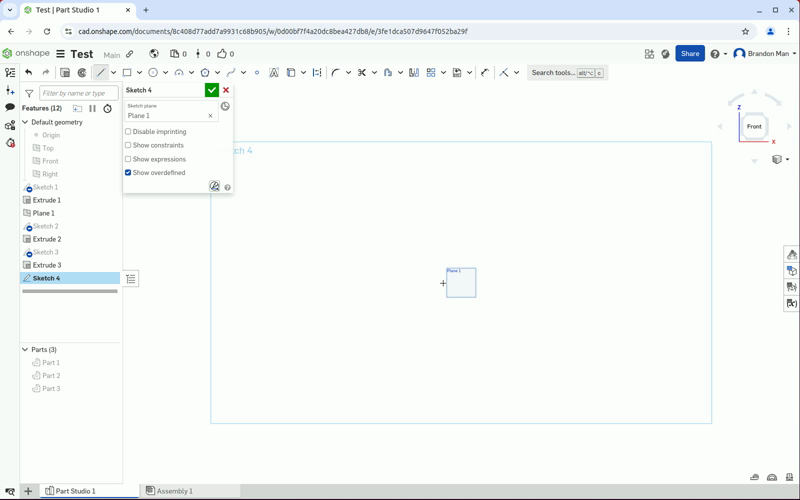
click(443, 282)
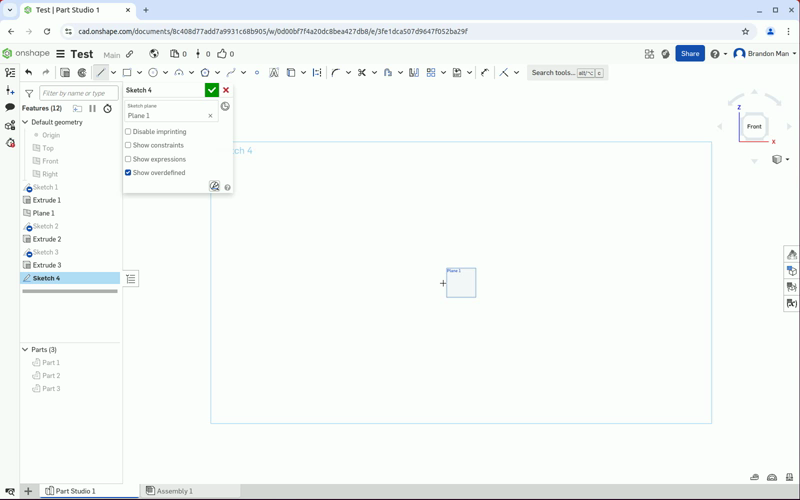
key_up(shift)
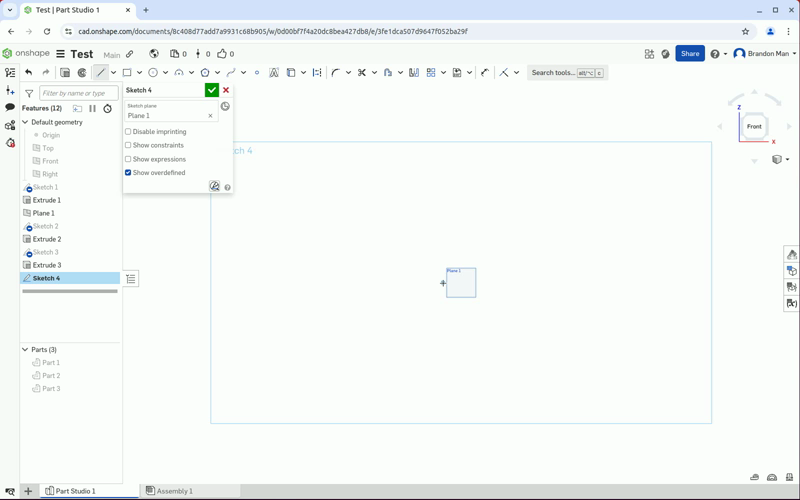
key_down(shift)
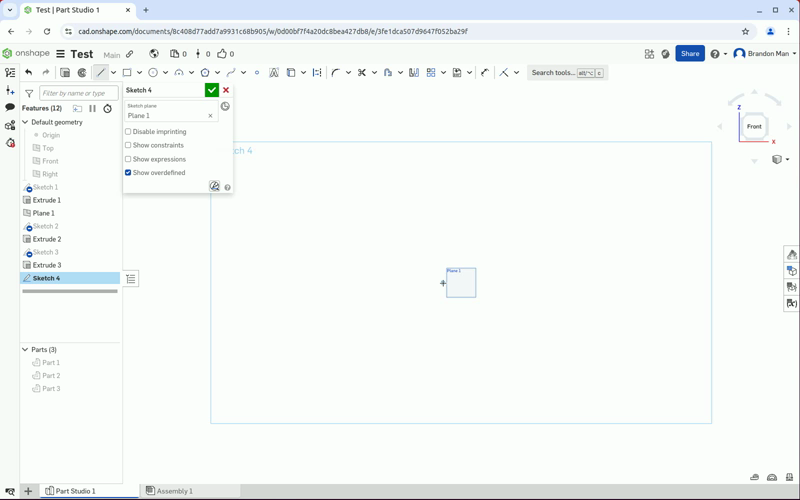
mouse_move(473, 282)
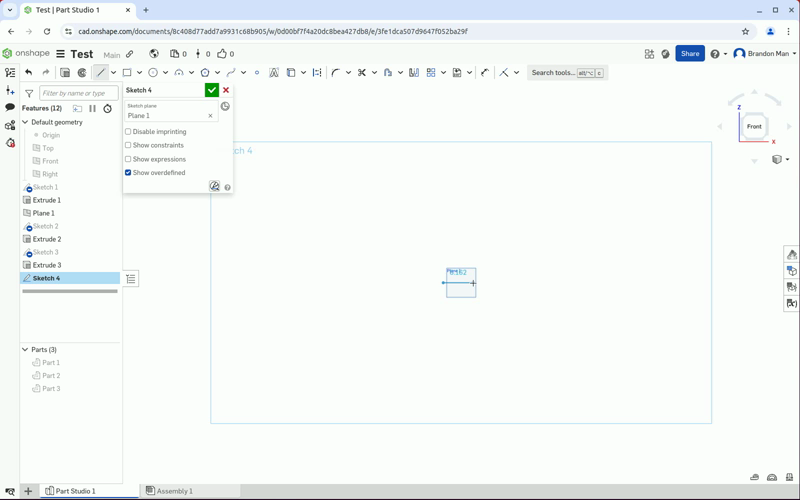
mouse_move(468, 282)
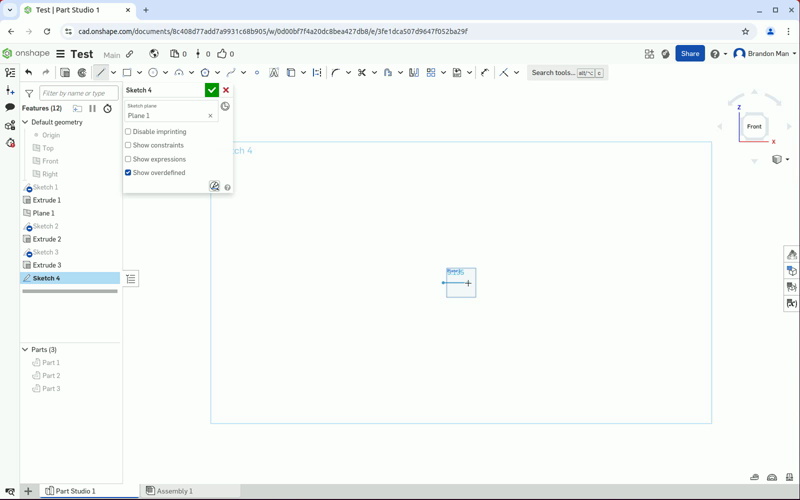
click(468, 282)
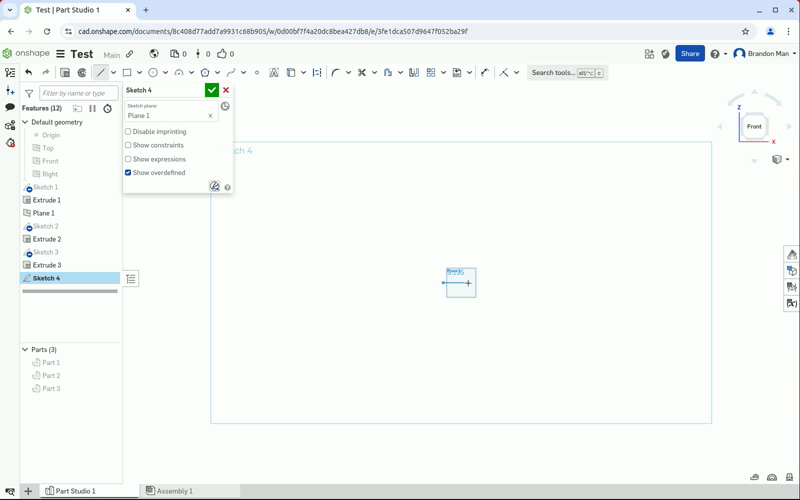
key_up(shift)
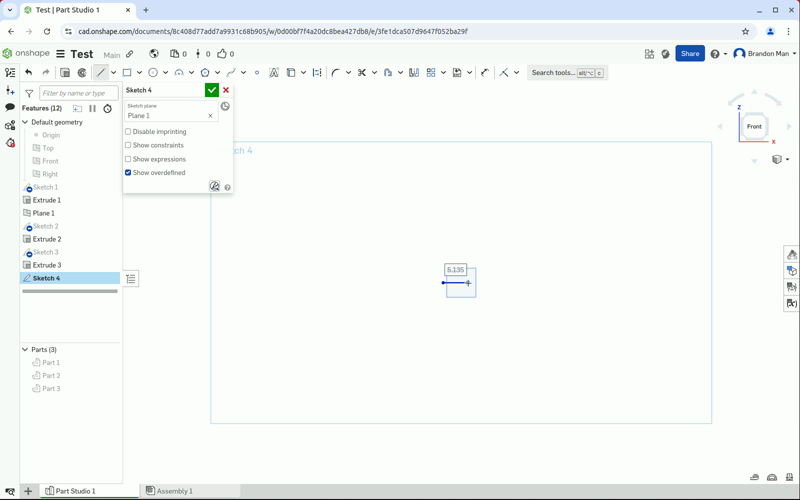
key_down(shift)
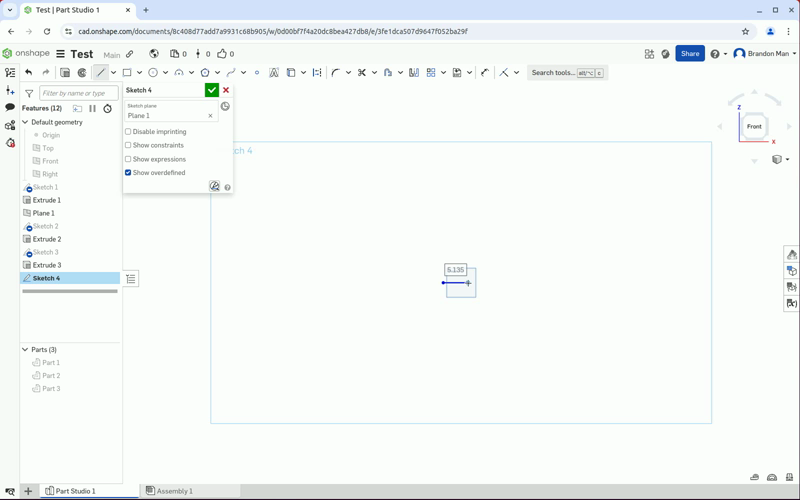
mouse_move(498, 282)
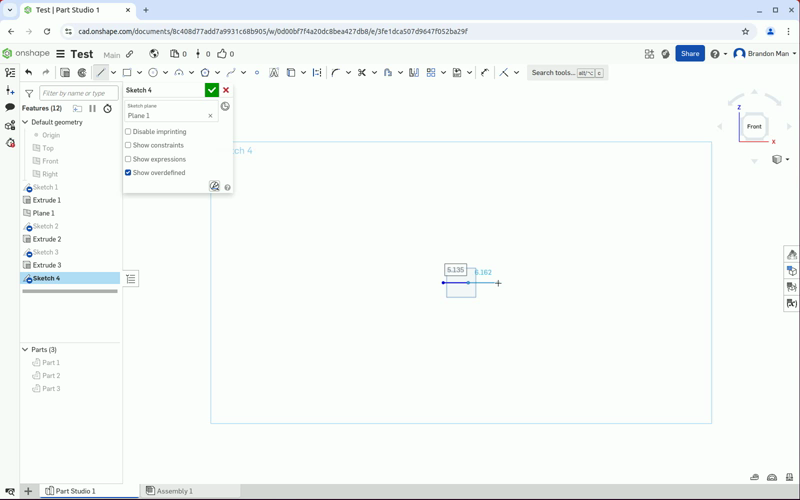
mouse_move(468, 252)
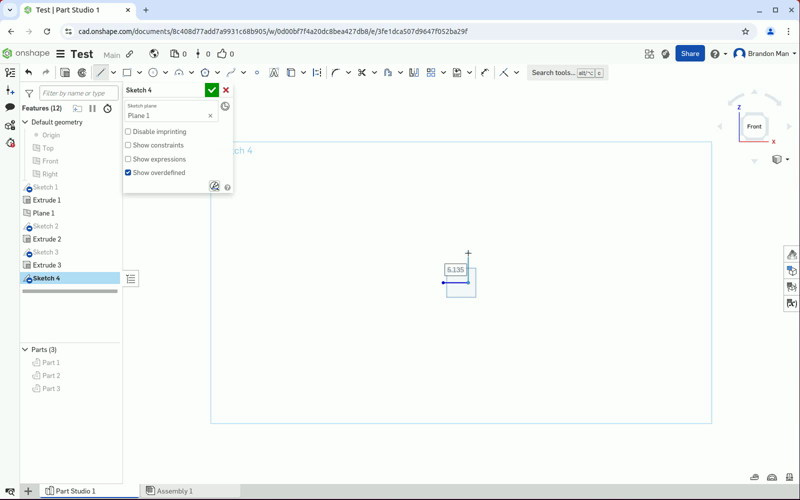
click(468, 252)
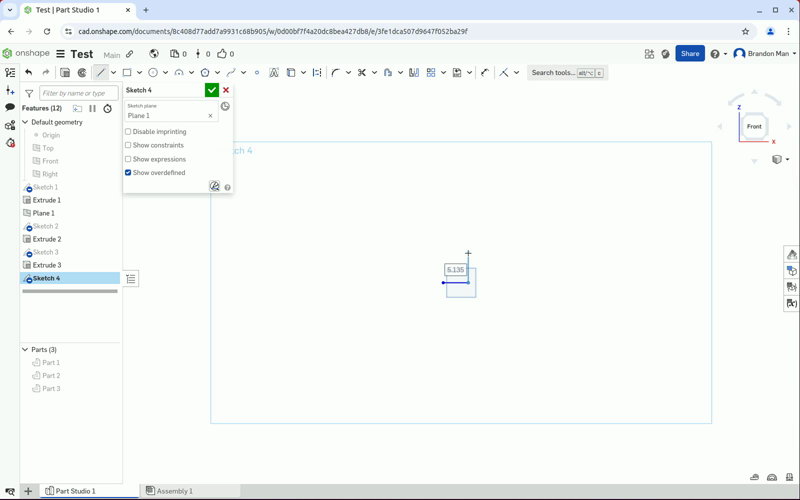
key_up(shift)
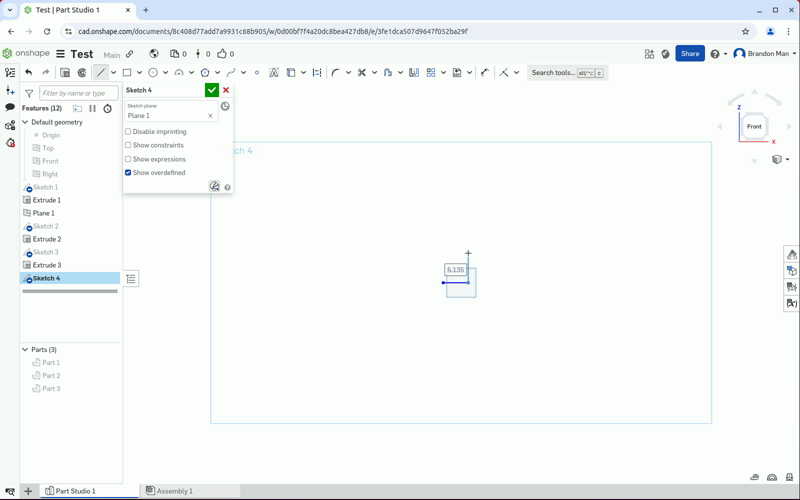
key_down(shift)
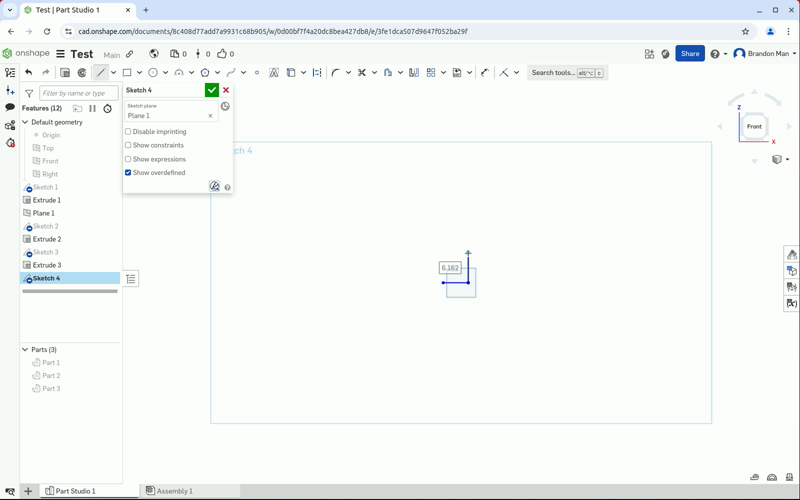
mouse_move(498, 252)
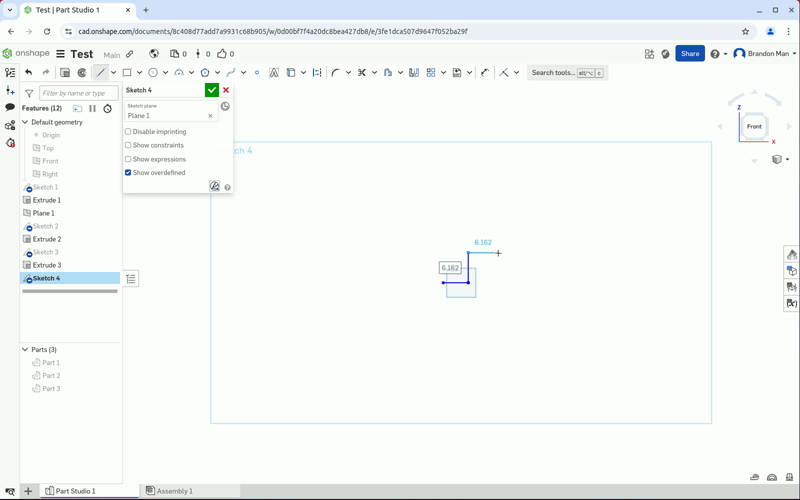
mouse_move(443, 252)
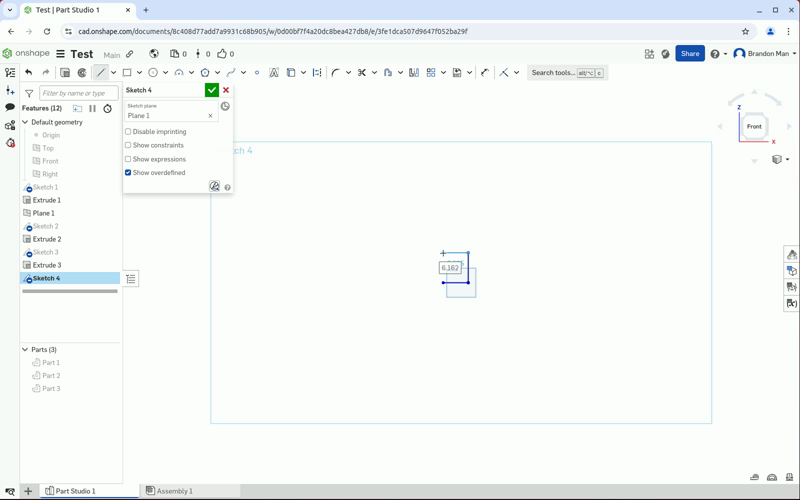
click(443, 252)
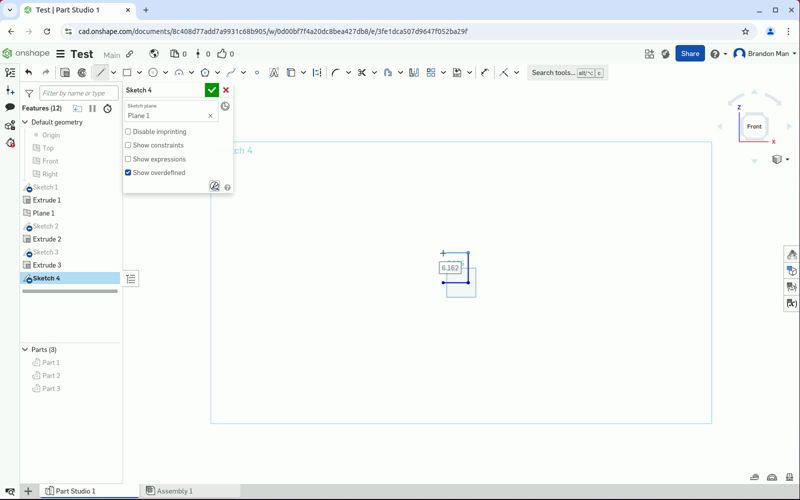
key_up(shift)
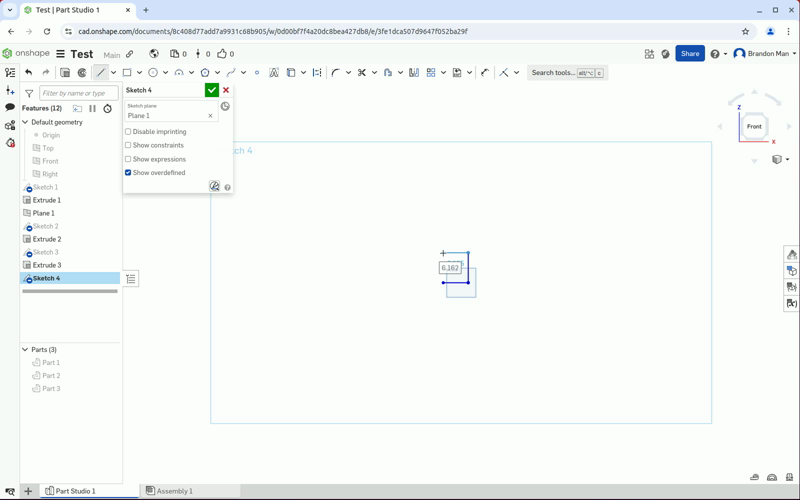
mouse_move(473, 252)
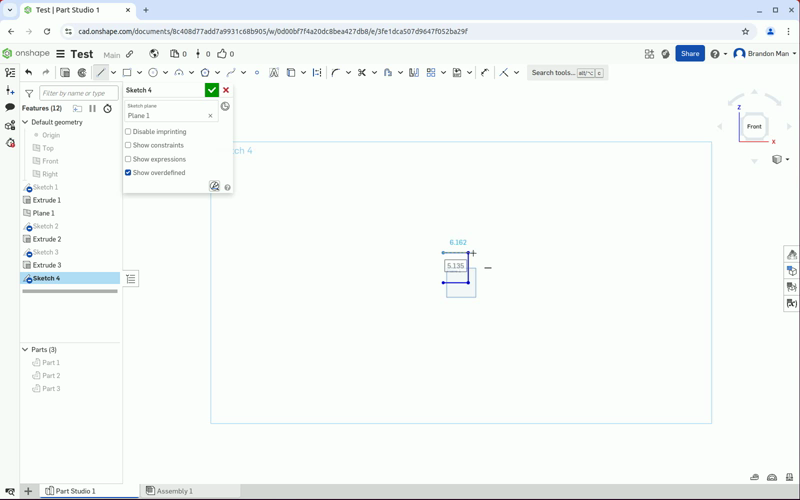
key_down(shift)
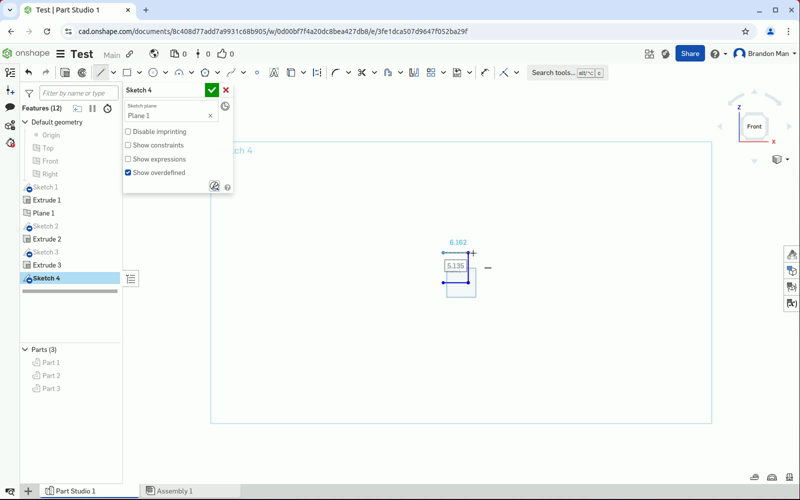
mouse_move(443, 282)
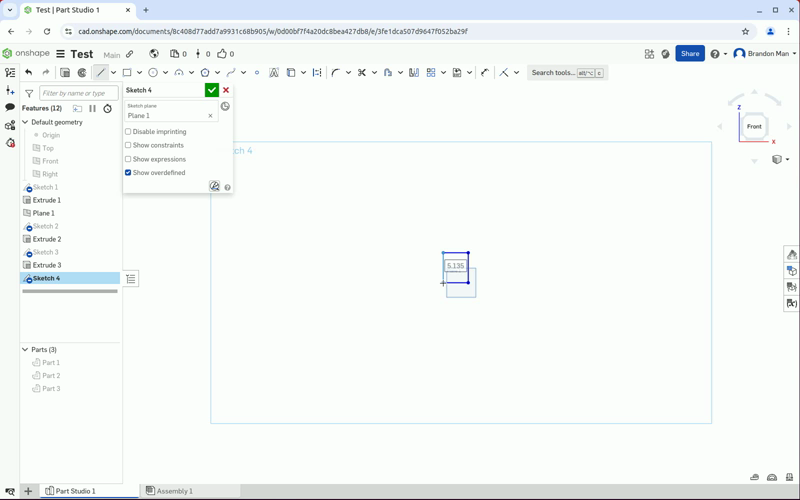
key_up(shift)
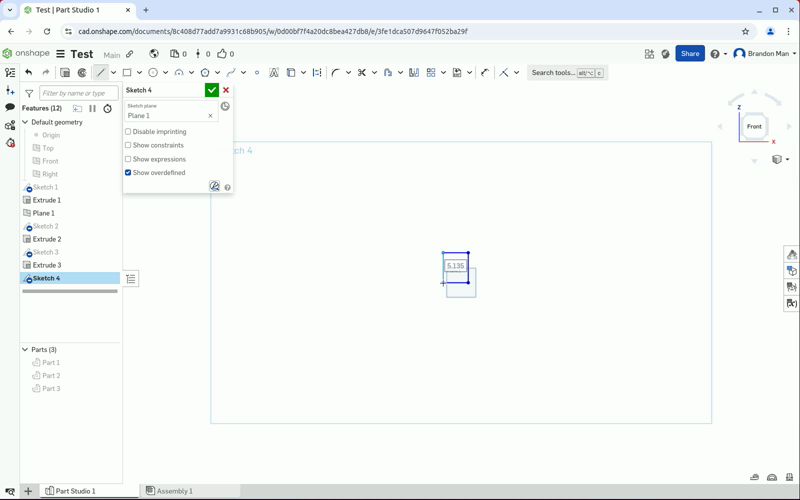
click(443, 282)
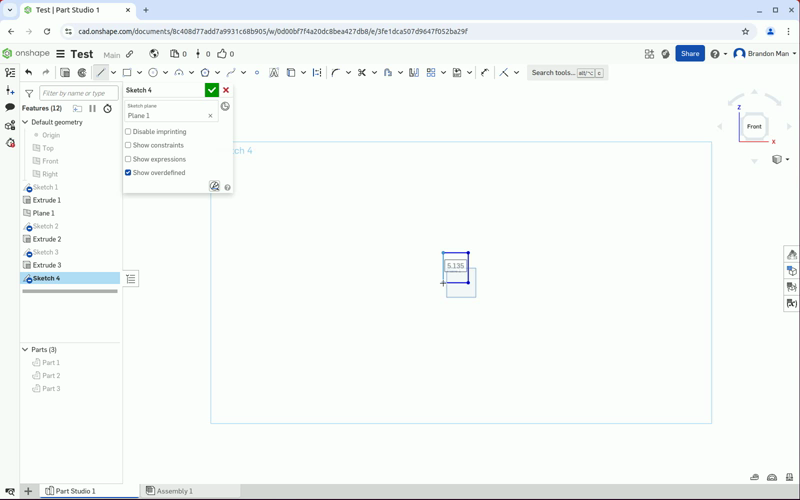
key(esc)
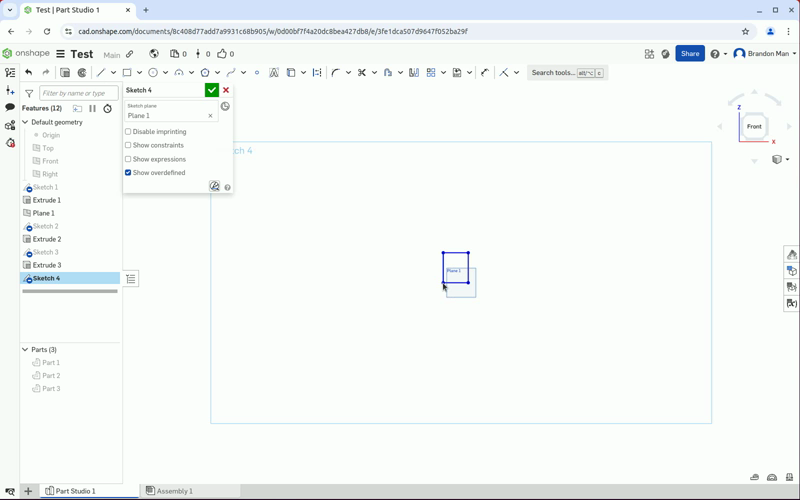
mouse_move(461, 282)
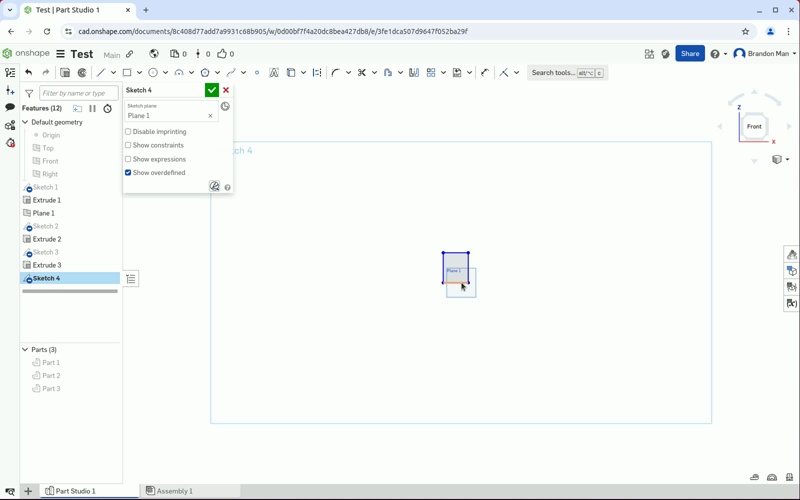
scroll(6)
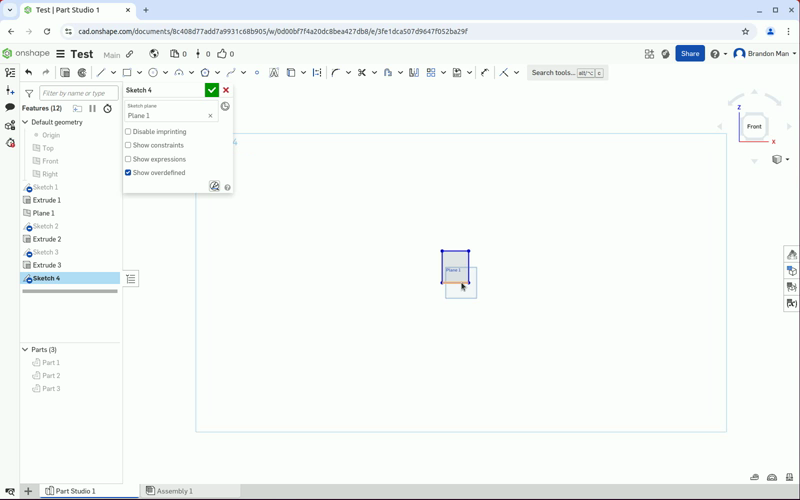
scroll(6)
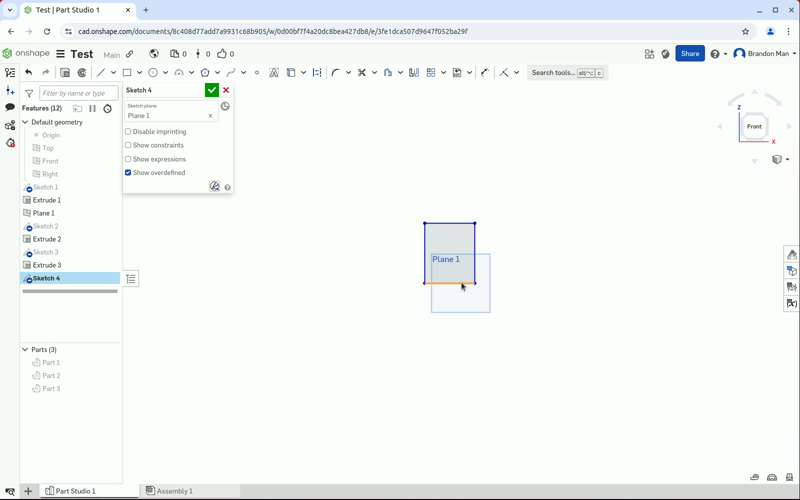
scroll(6)
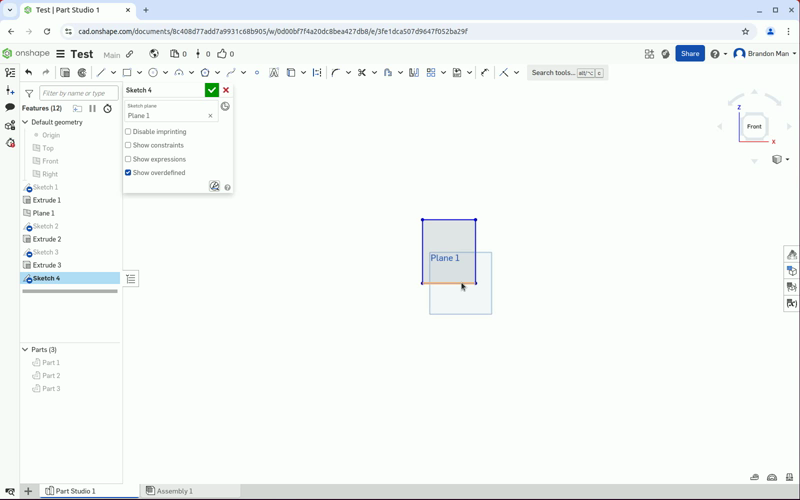
scroll(6)
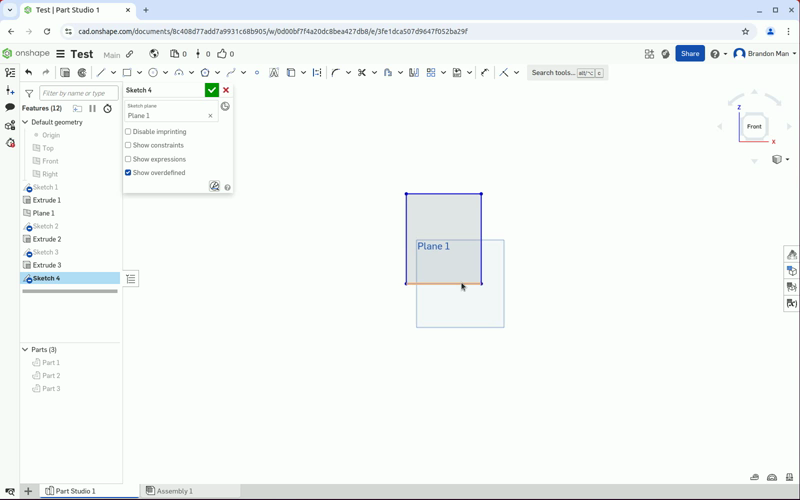
scroll(6)
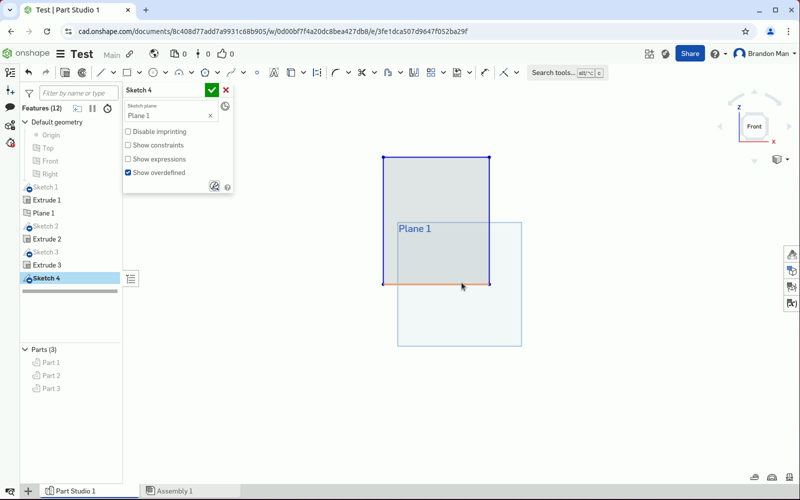
scroll(6)
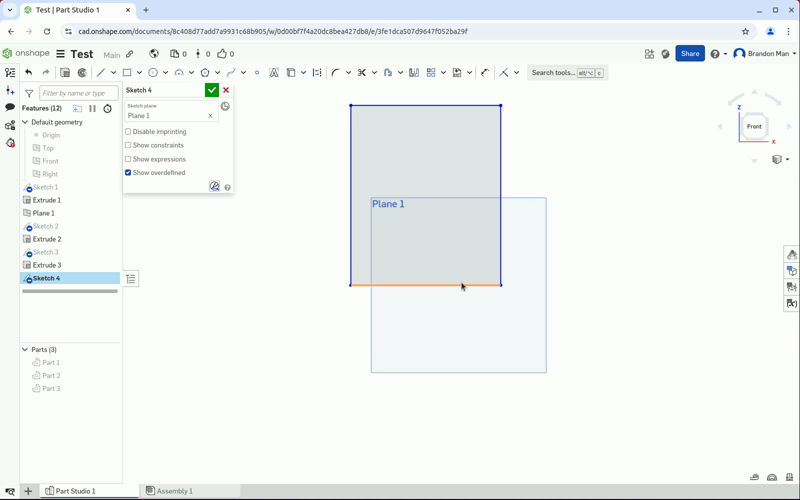
scroll(6)
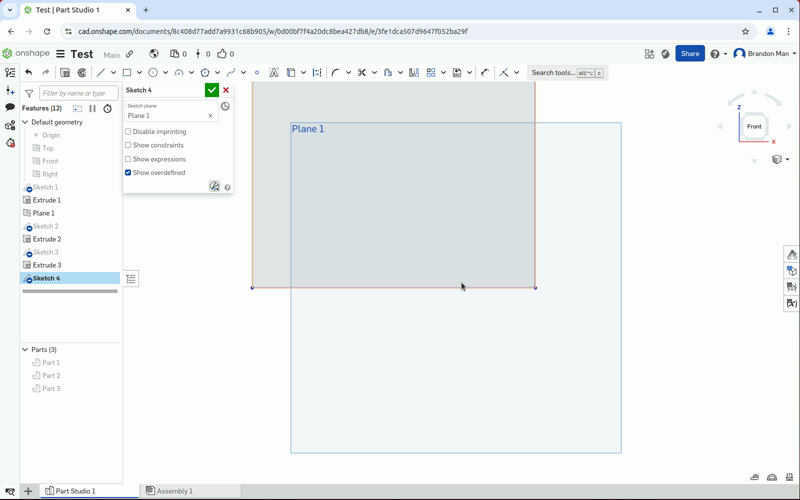
click(461, 282)
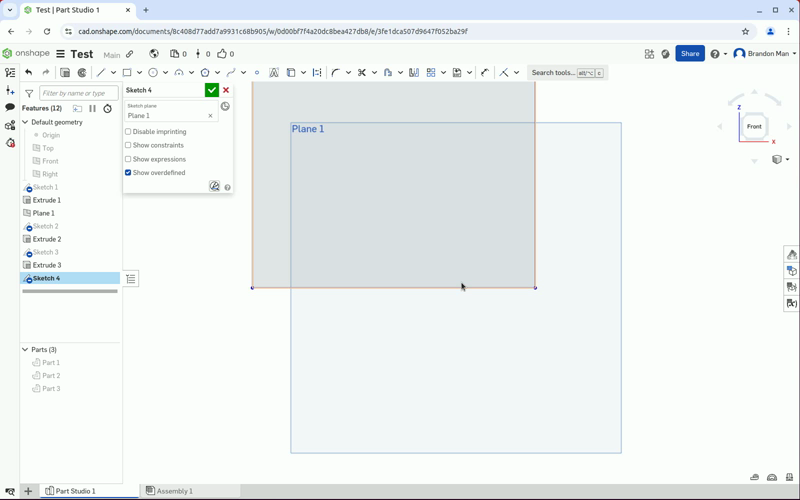
scroll(-6)
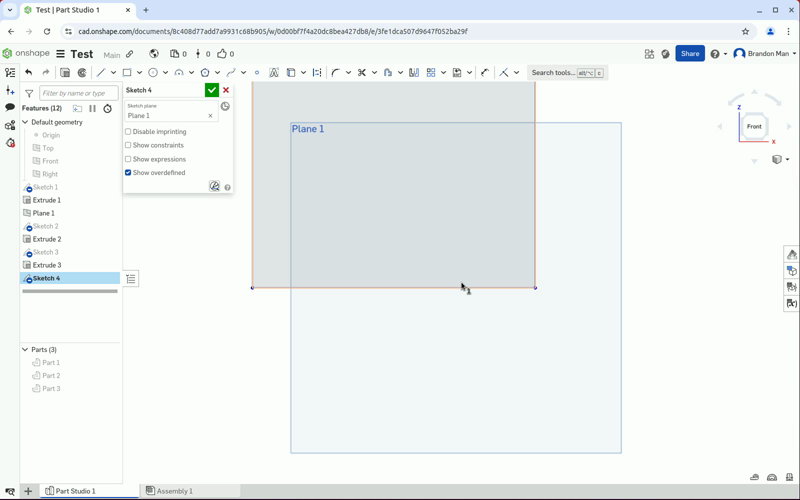
scroll(-6)
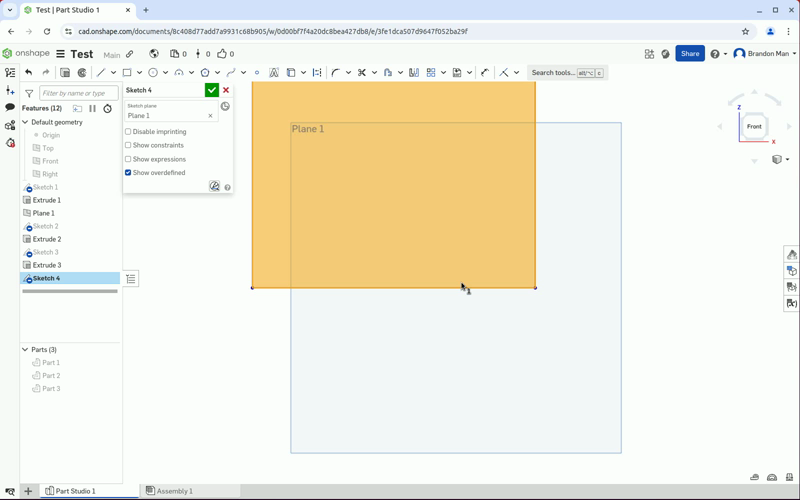
scroll(-6)
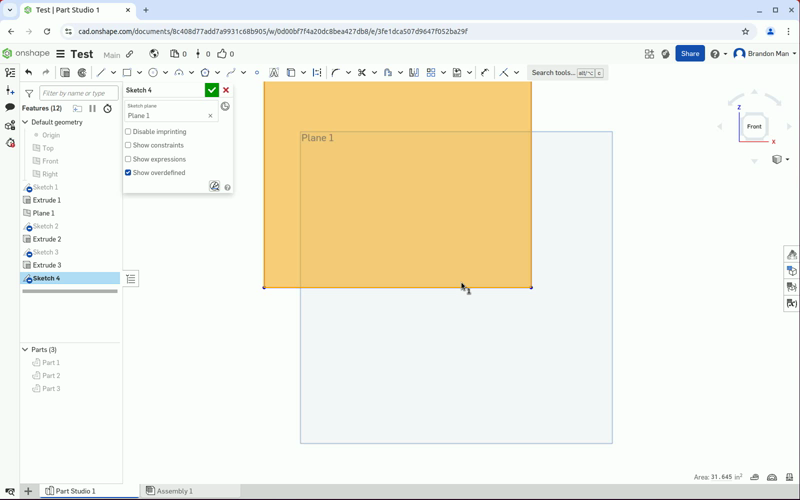
scroll(-6)
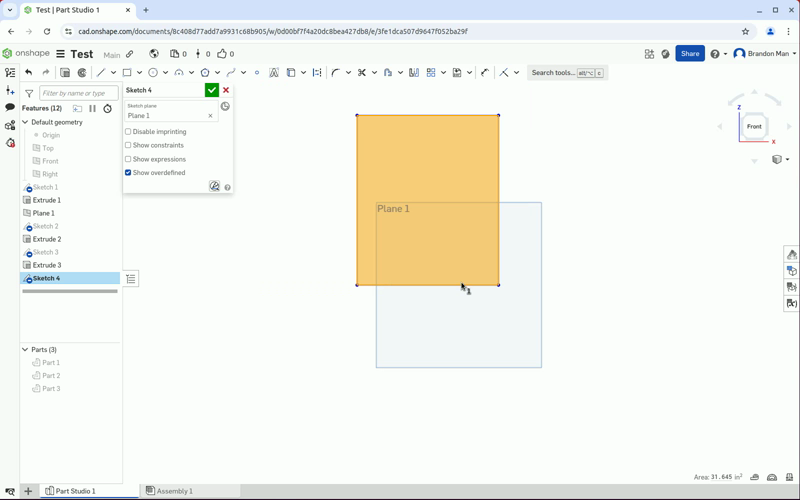
scroll(-6)
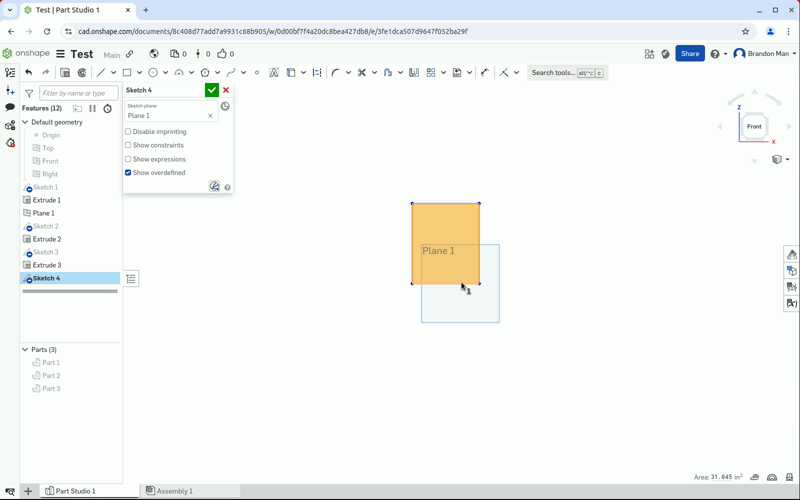
scroll(-6)
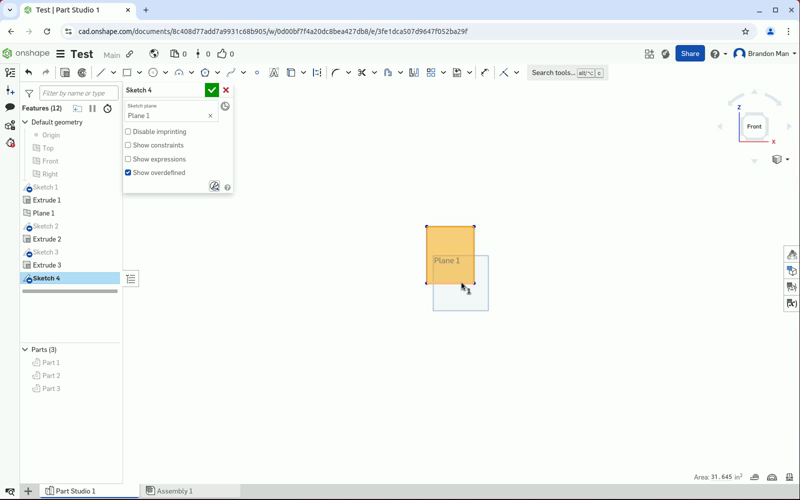
scroll(-6)
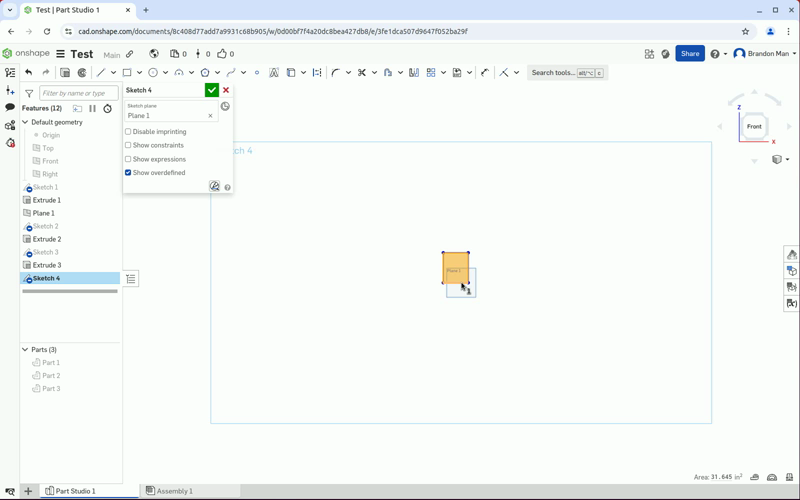
mouse_move(73, 352)
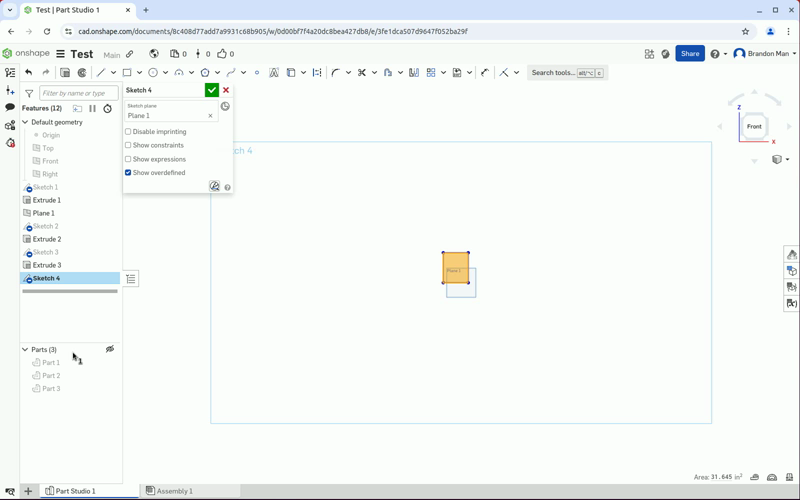
key(shift+y)
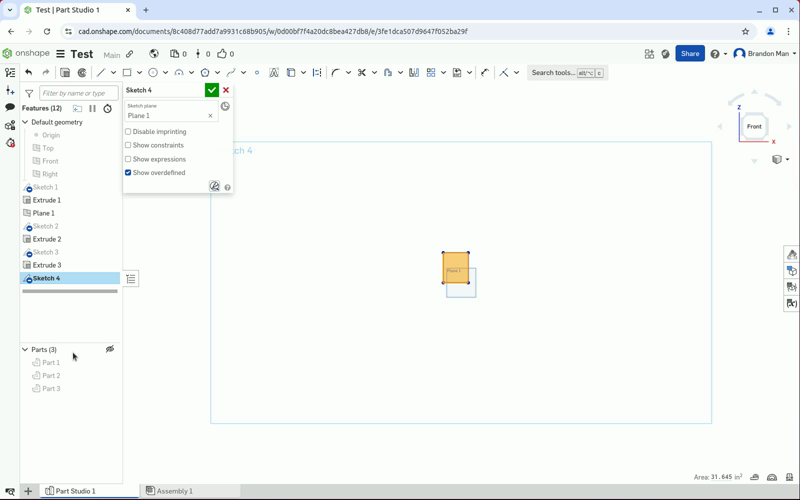
key(shift+e)
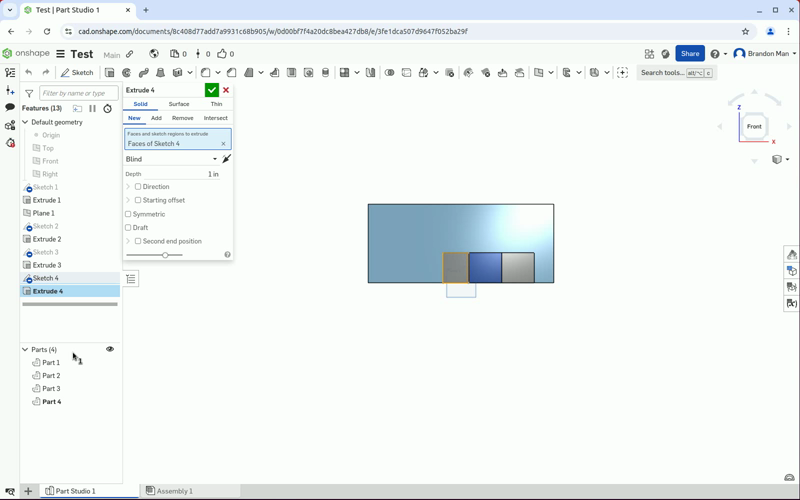
mouse_move(143, 106)
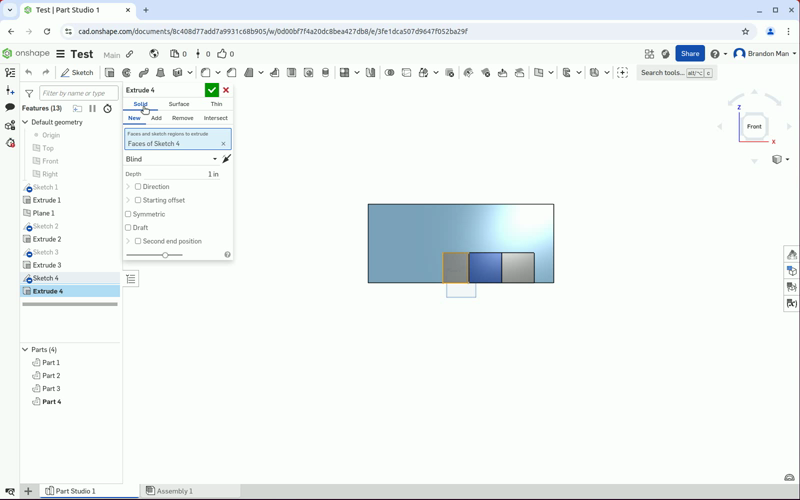
click(143, 106)
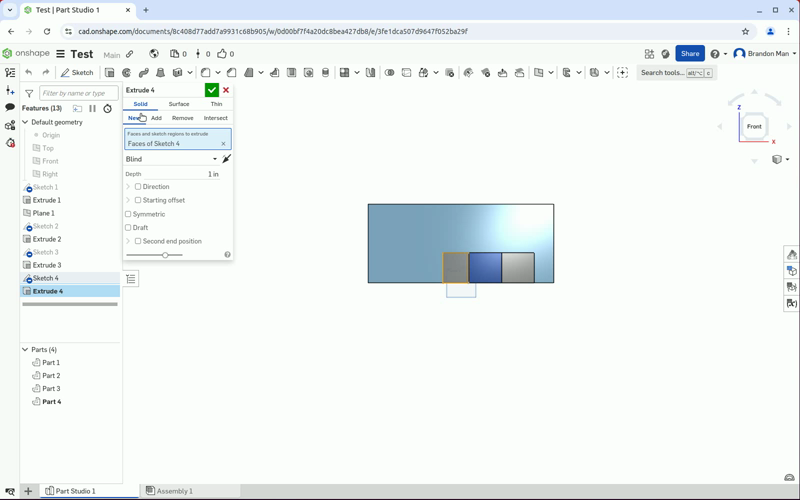
mouse_move(137, 120)
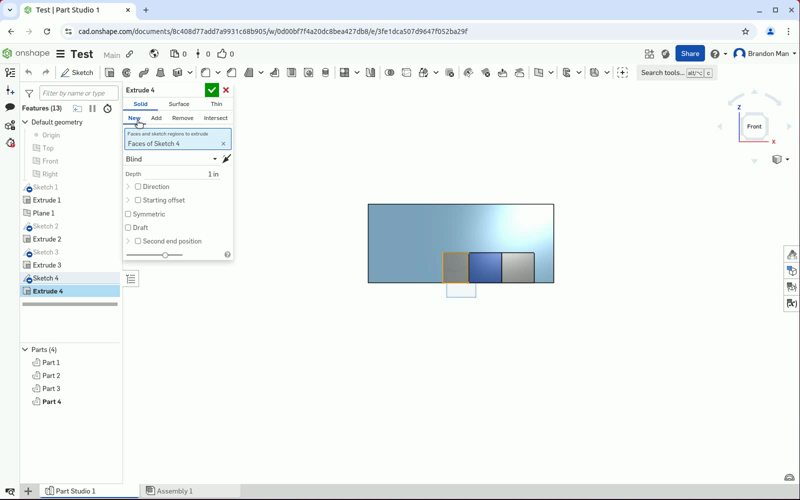
click(137, 120)
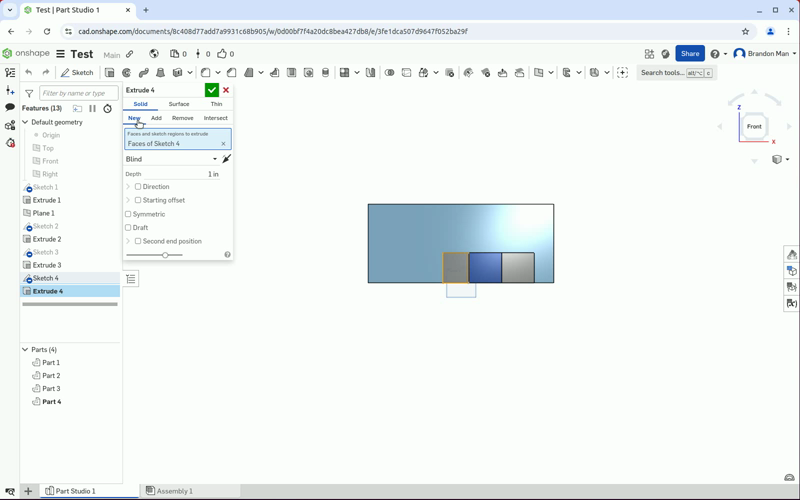
key(tab, 4)
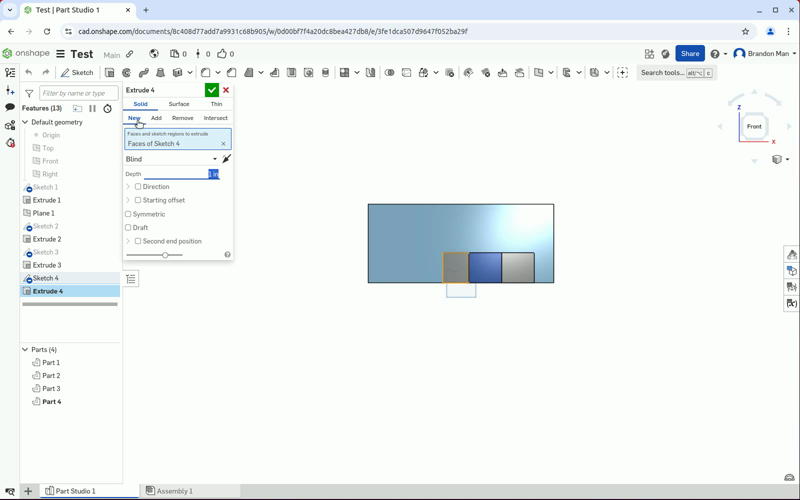
text(4.092)
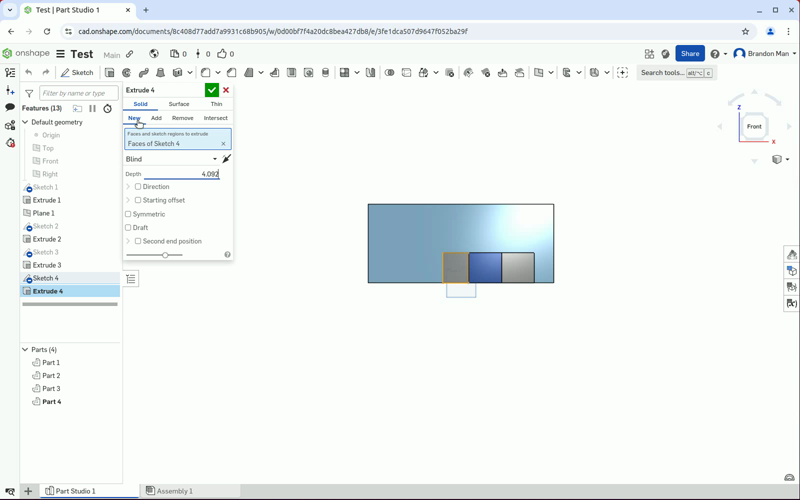
key(enter)
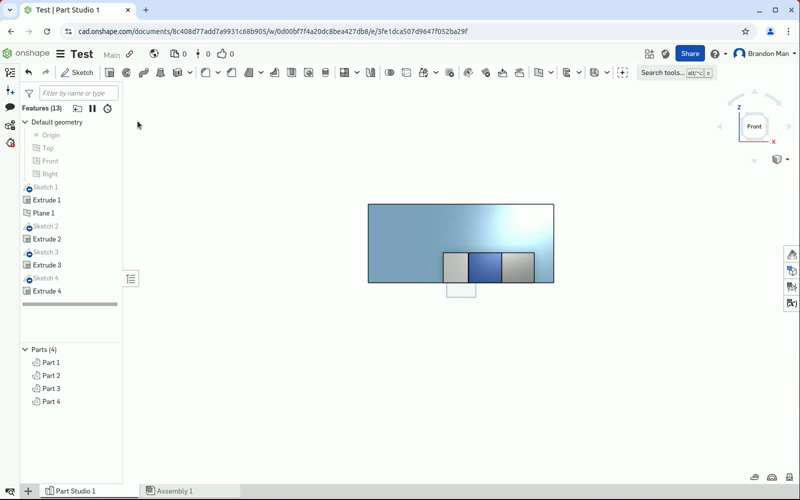
key(shift+h)
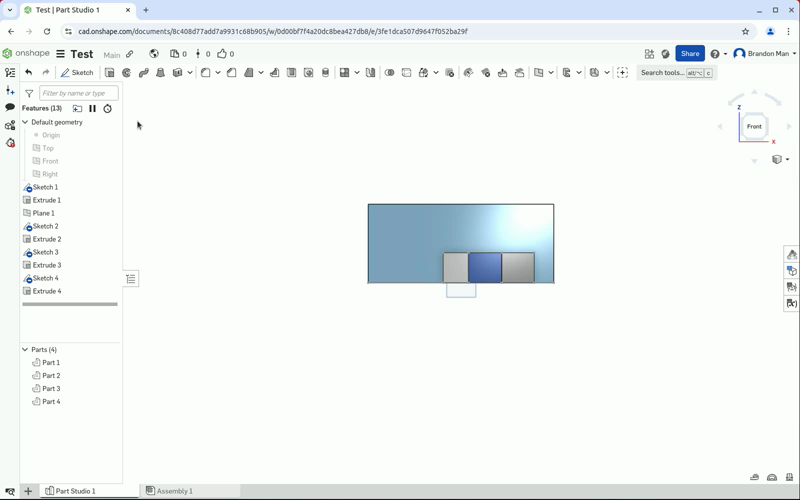
key(shift+h)
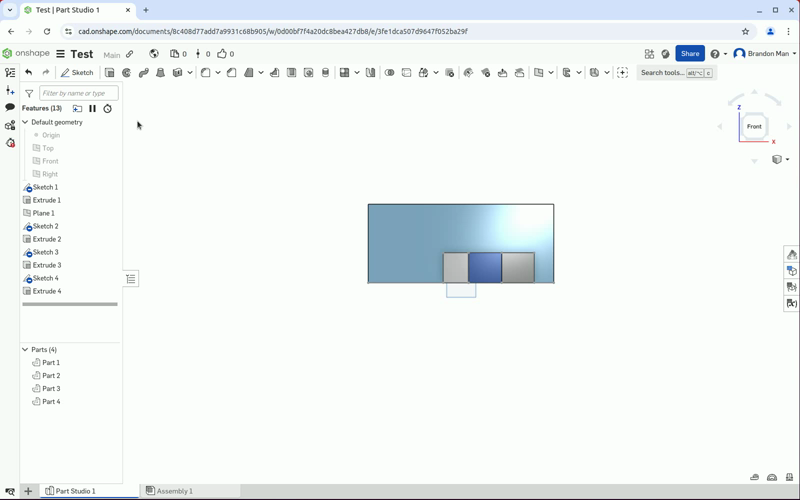
key(shift+7)
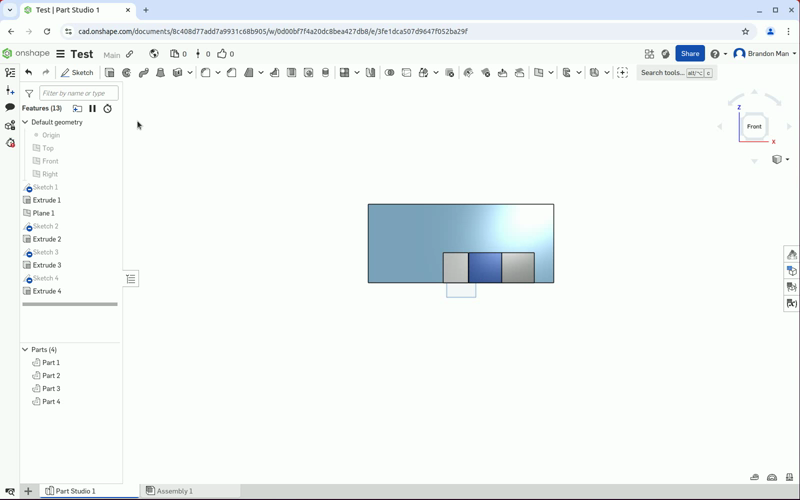
key(left, 2)
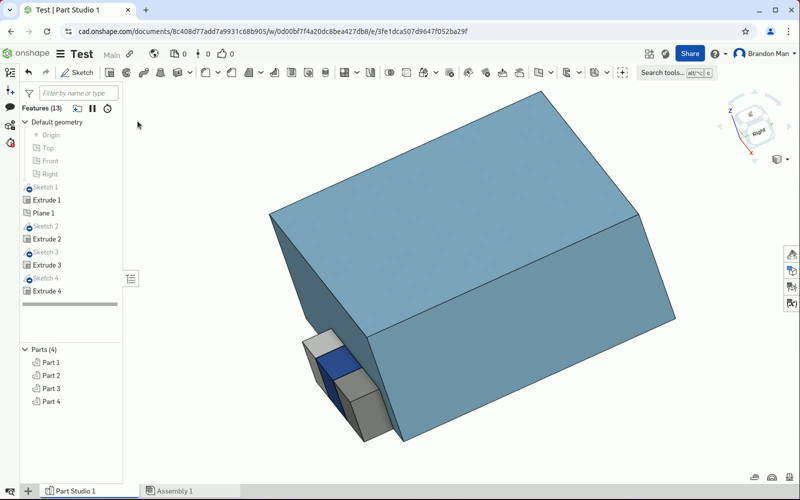
key(down, 2)
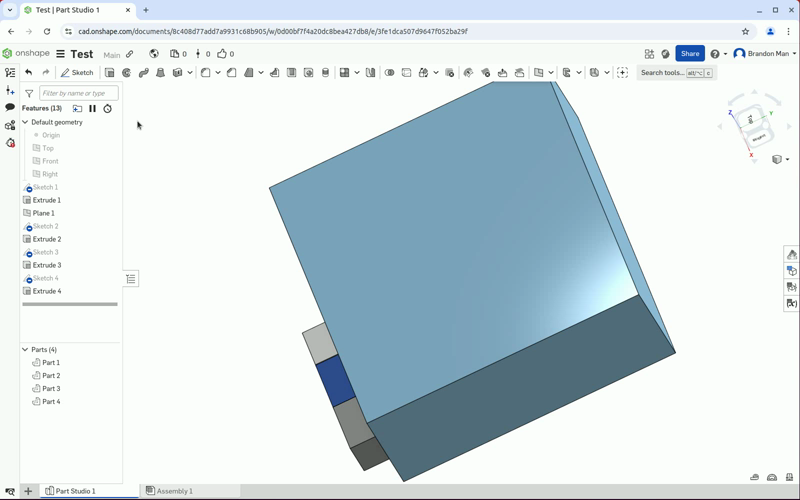
key(up, 2)
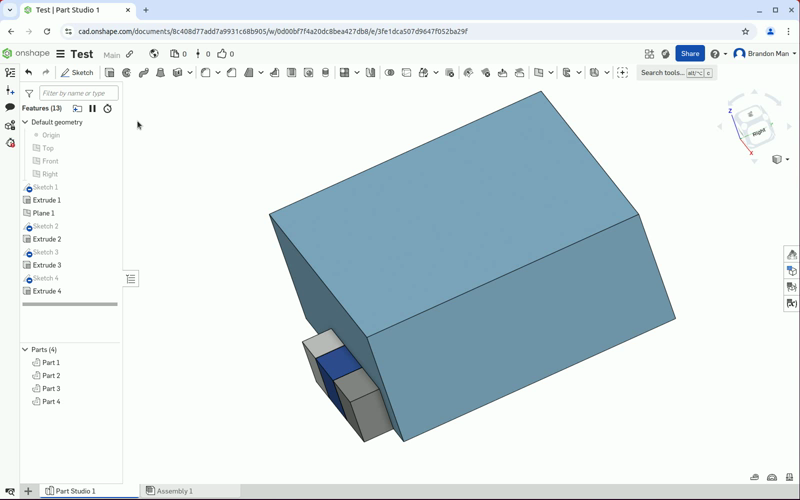
key(right, 2)
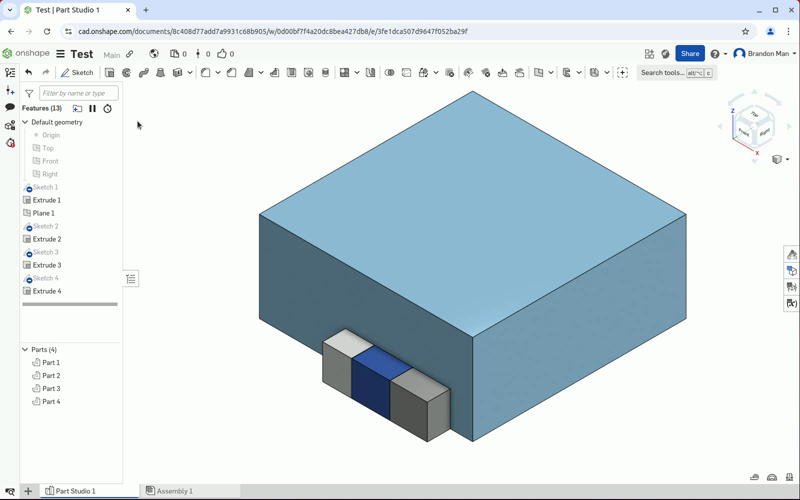
mouse_move(73, 189)
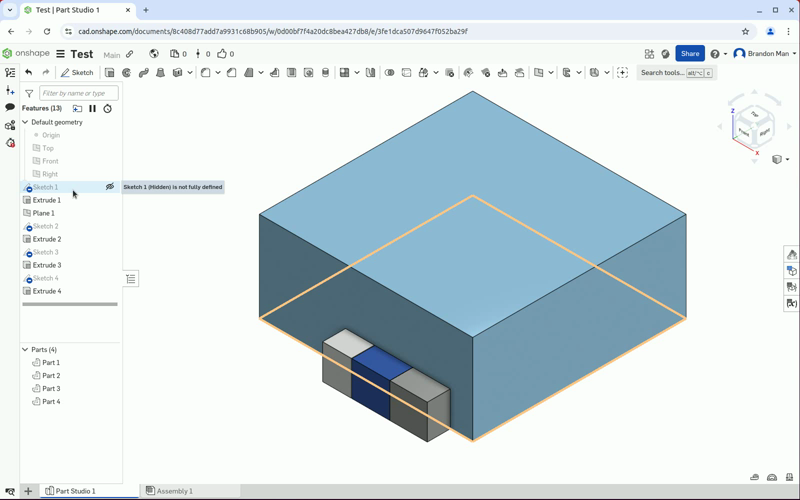
click(73, 189)